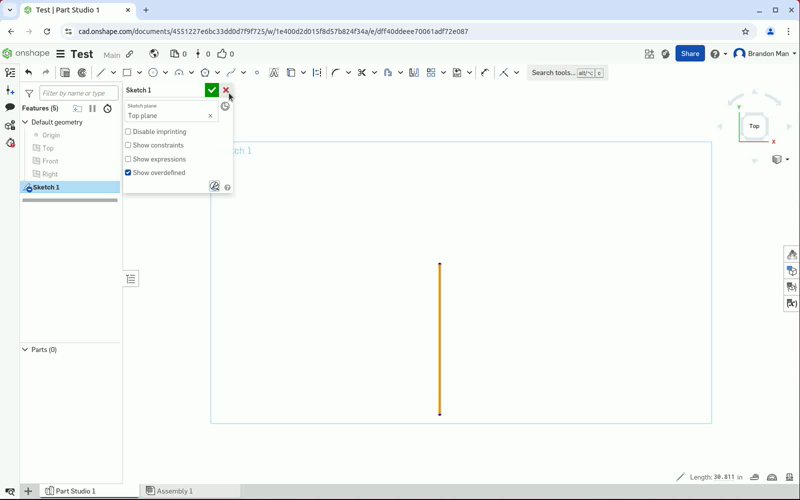
key(shift+h)
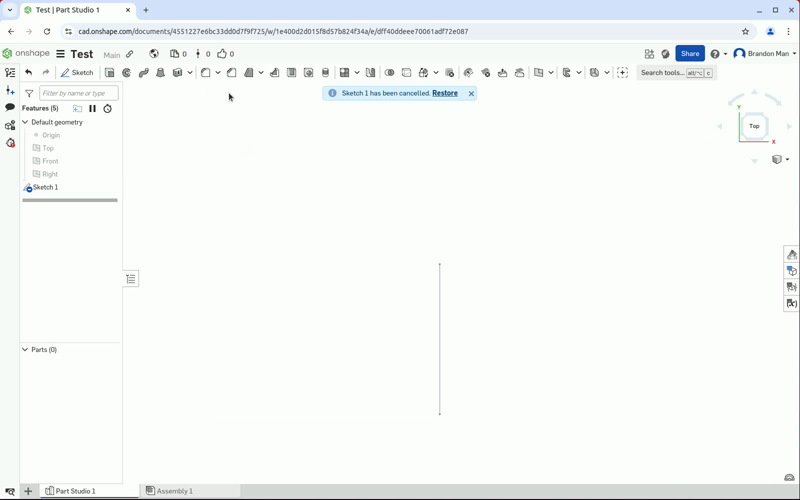
key(shift+s)
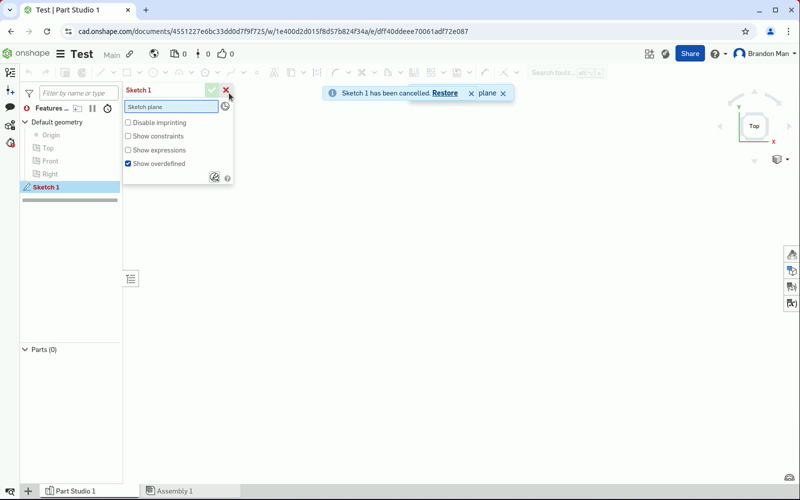
mouse_move(73, 150)
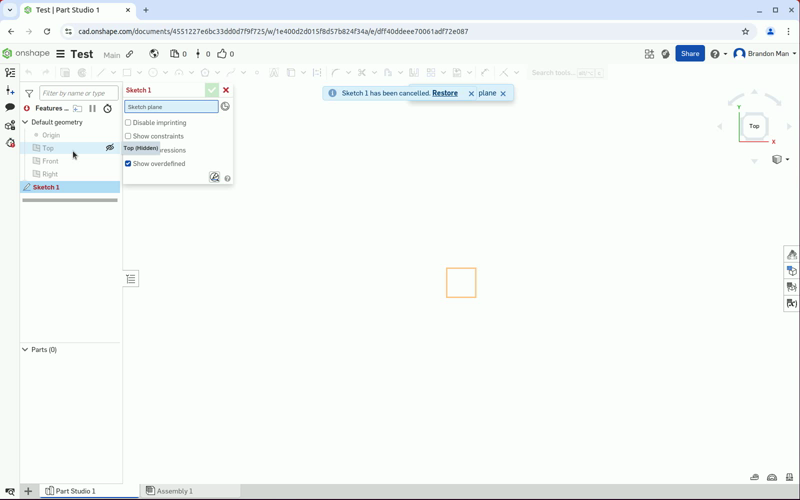
click(73, 150)
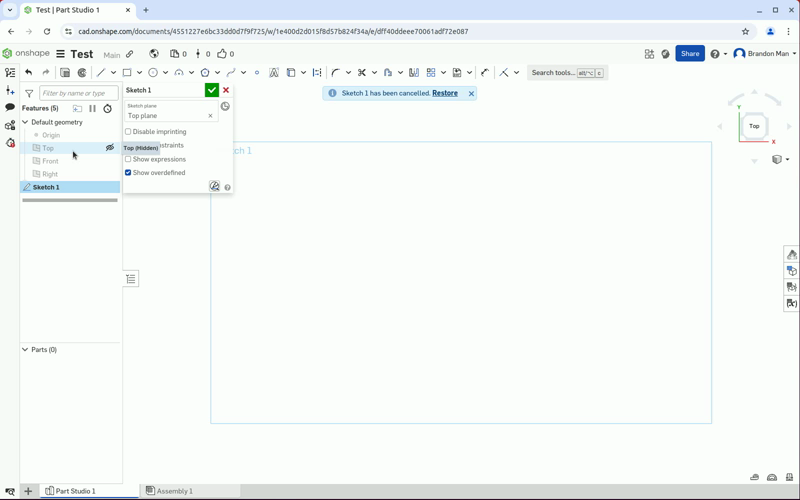
mouse_move(73, 352)
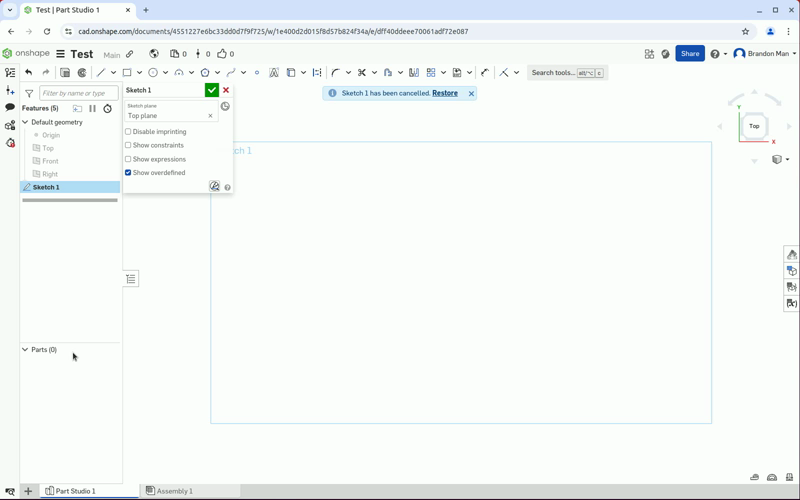
key(y)
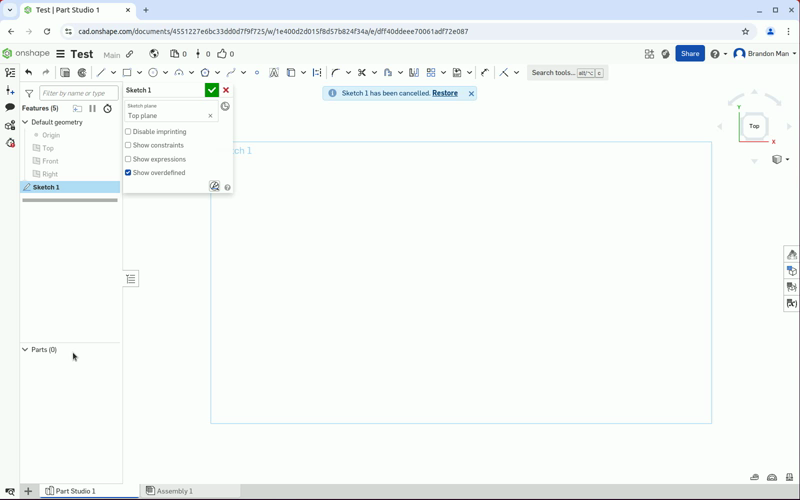
key(c)
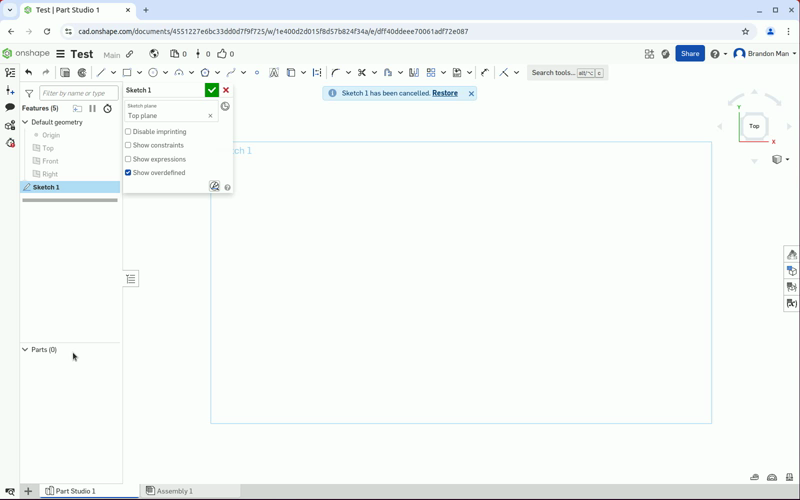
key_down(shift)
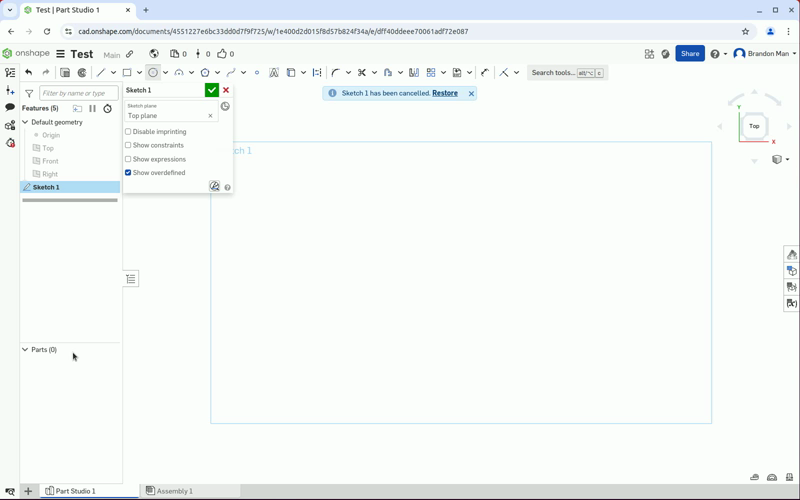
mouse_move(419, 282)
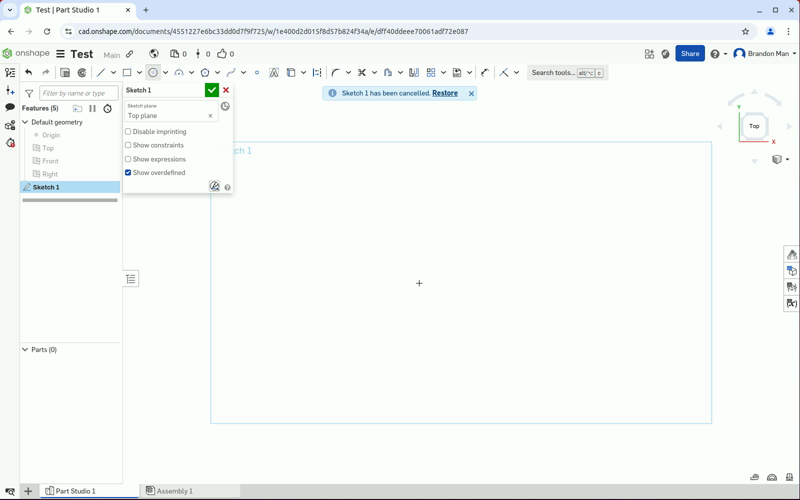
click(419, 282)
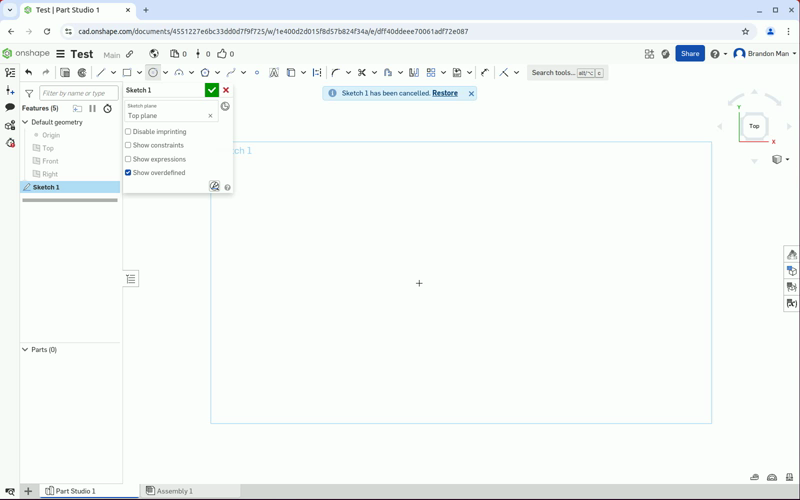
key_up(shift)
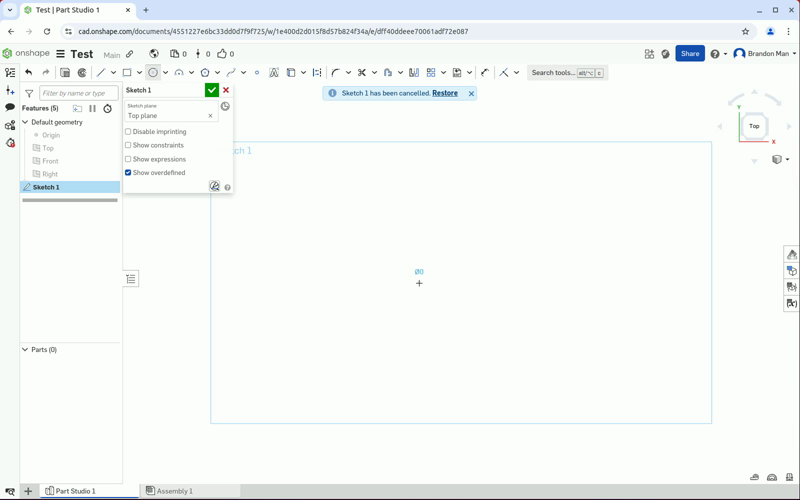
mouse_move(447, 282)
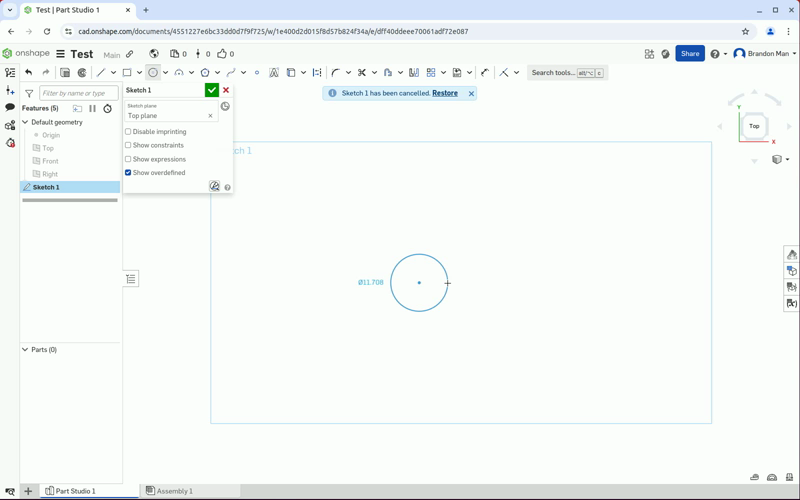
click(447, 282)
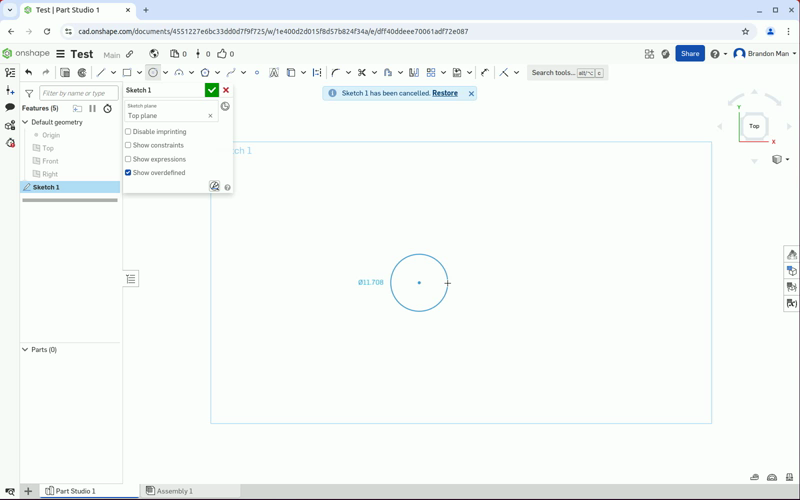
key(esc)
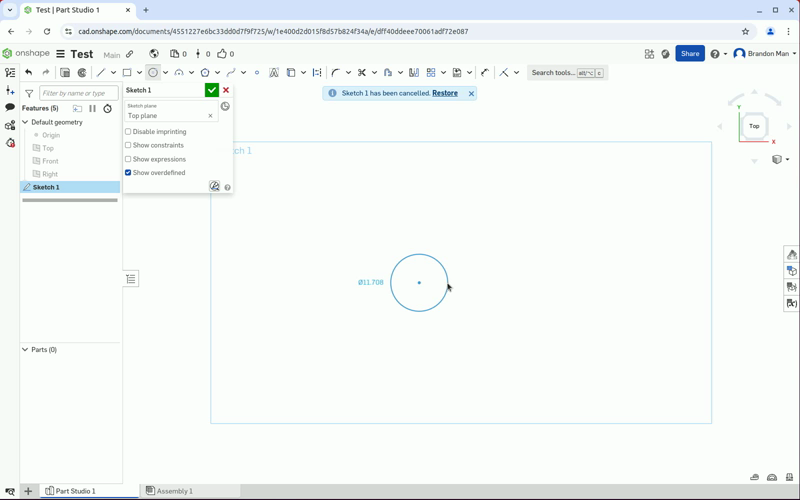
key(c)
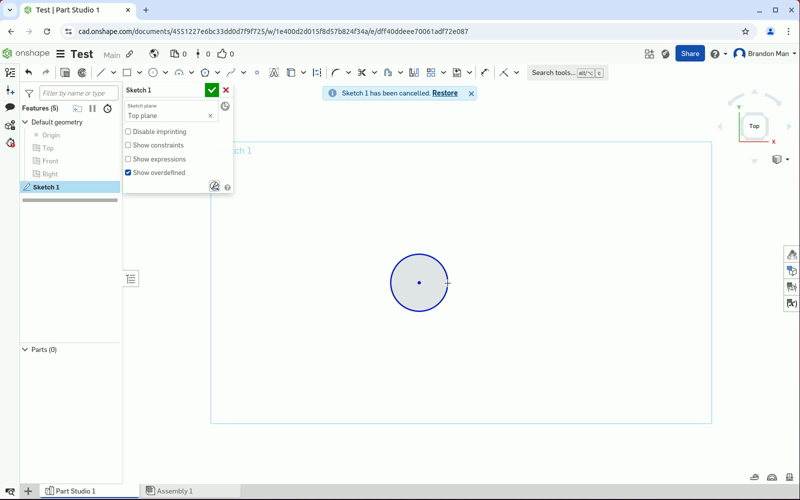
key_down(shift)
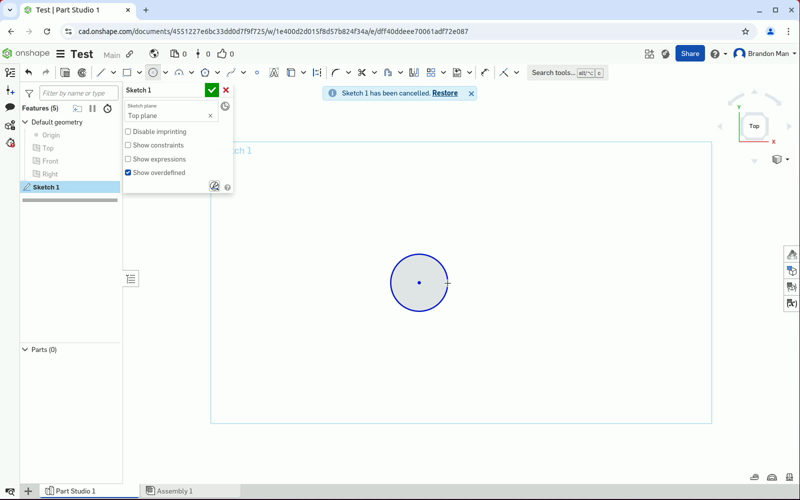
mouse_move(419, 282)
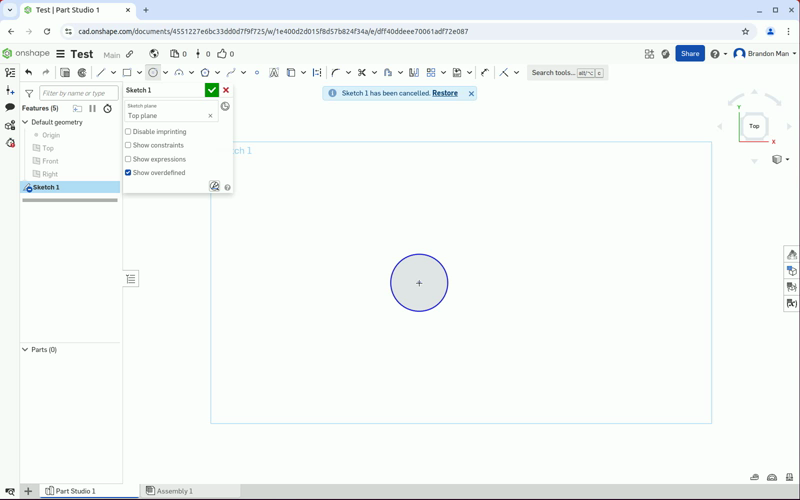
click(419, 282)
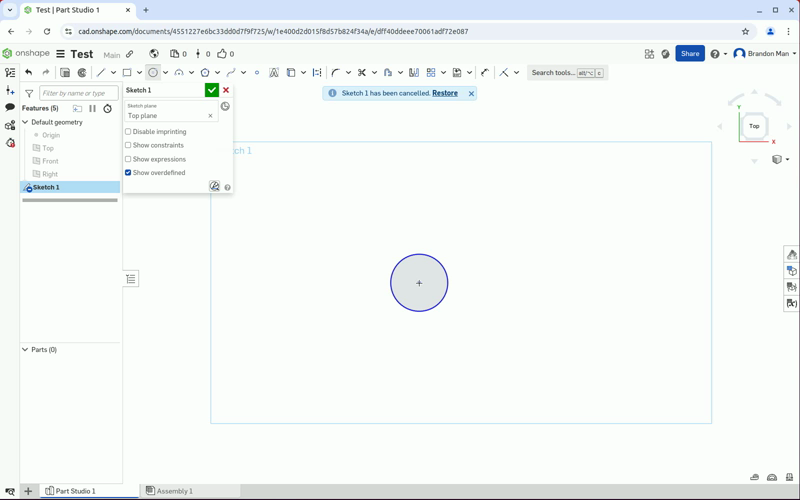
key_up(shift)
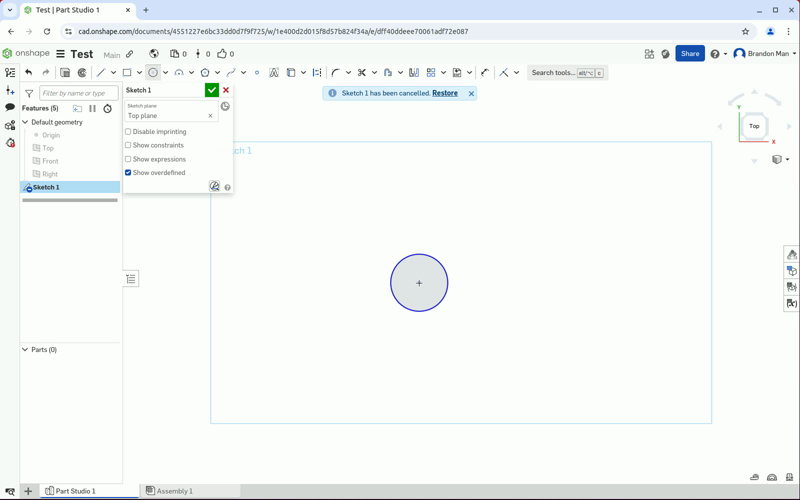
mouse_move(440, 282)
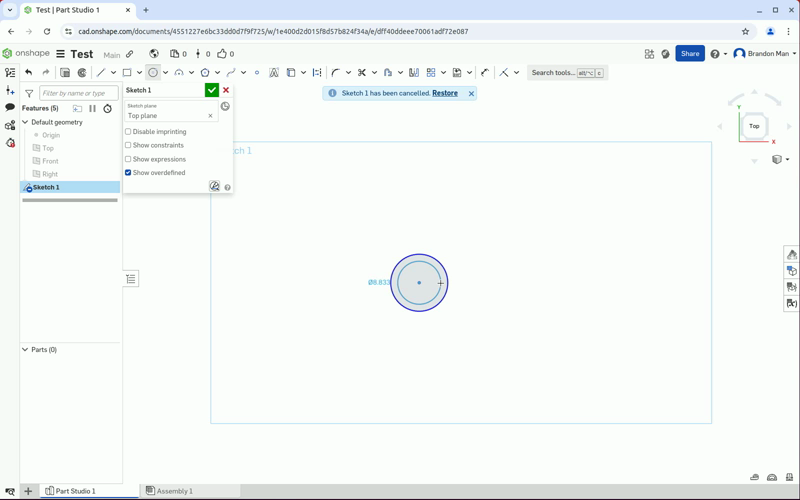
click(440, 282)
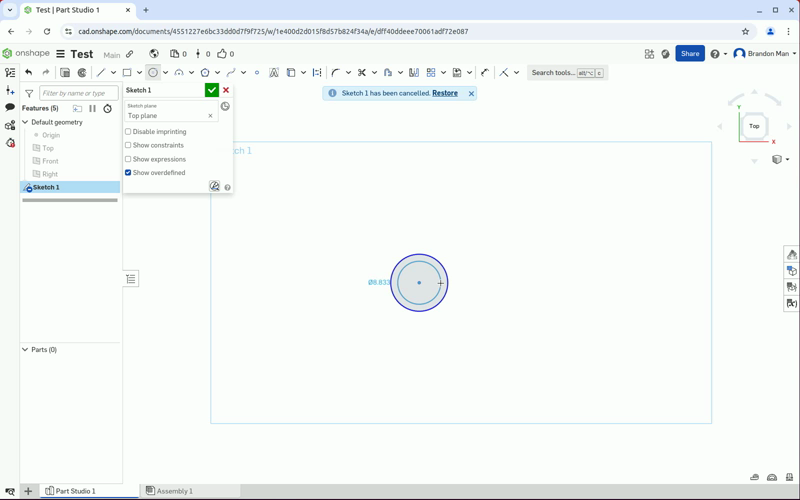
key(esc)
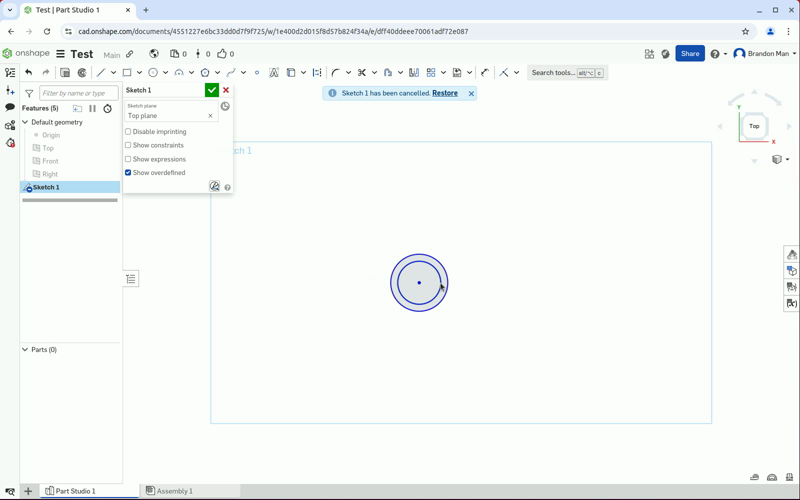
mouse_move(443, 290)
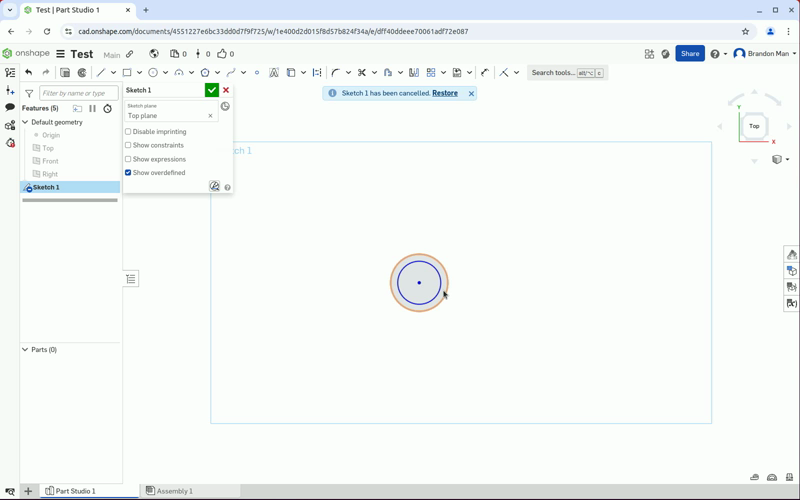
scroll(6)
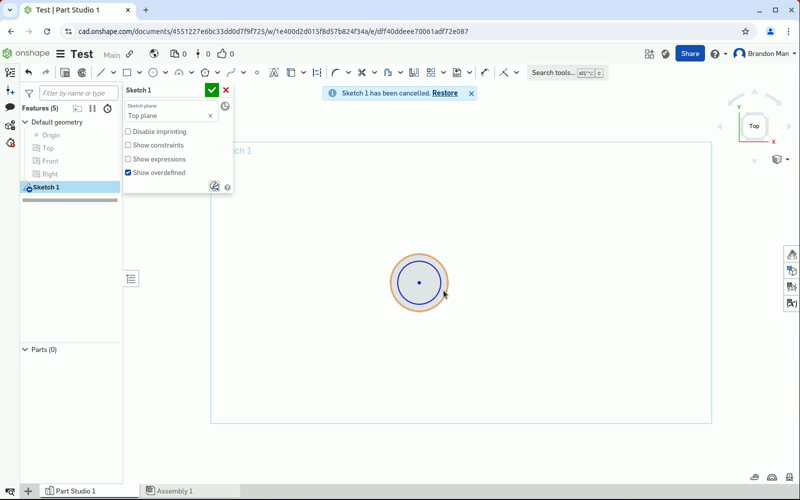
scroll(6)
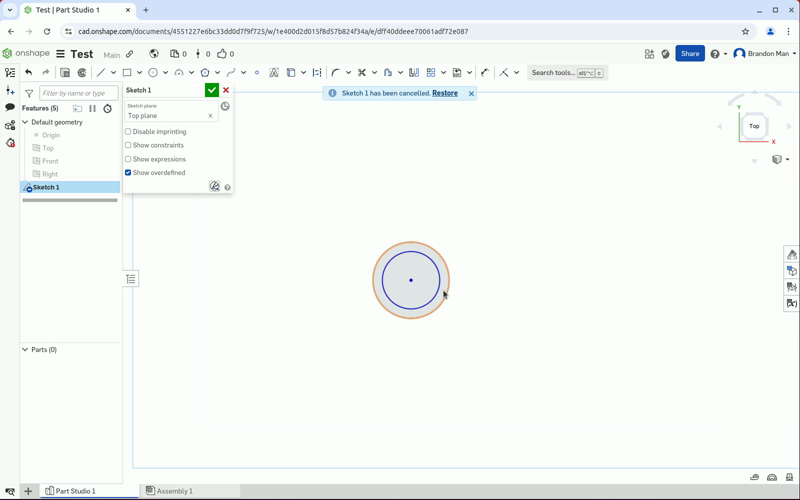
scroll(6)
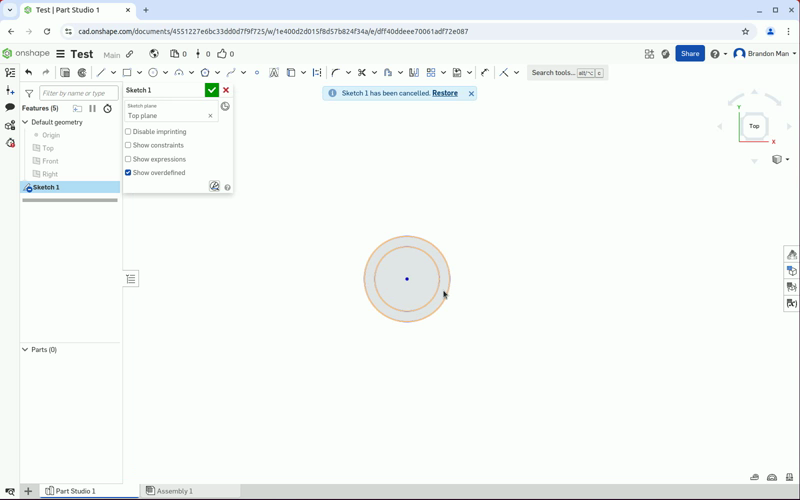
scroll(6)
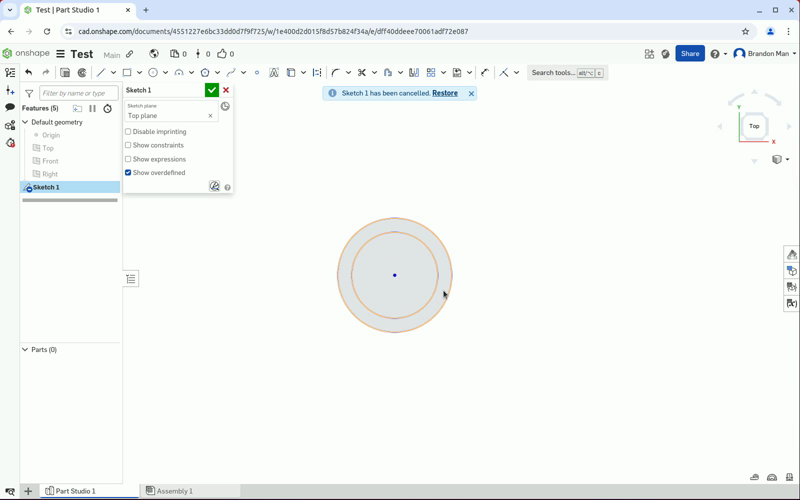
scroll(6)
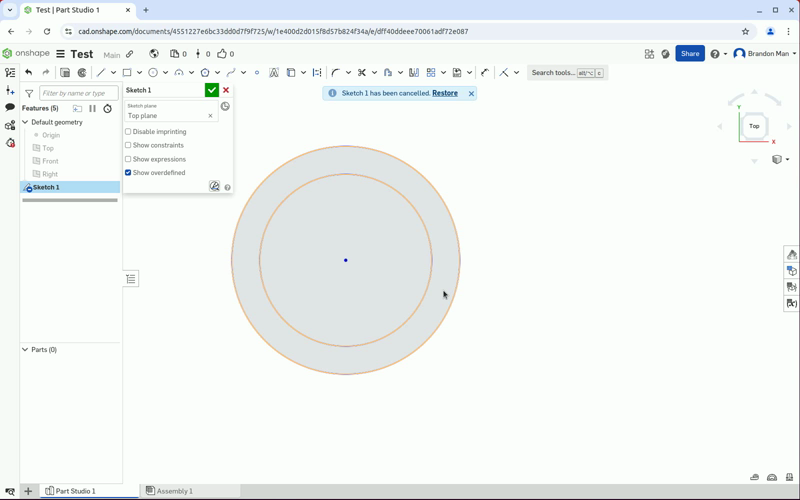
scroll(6)
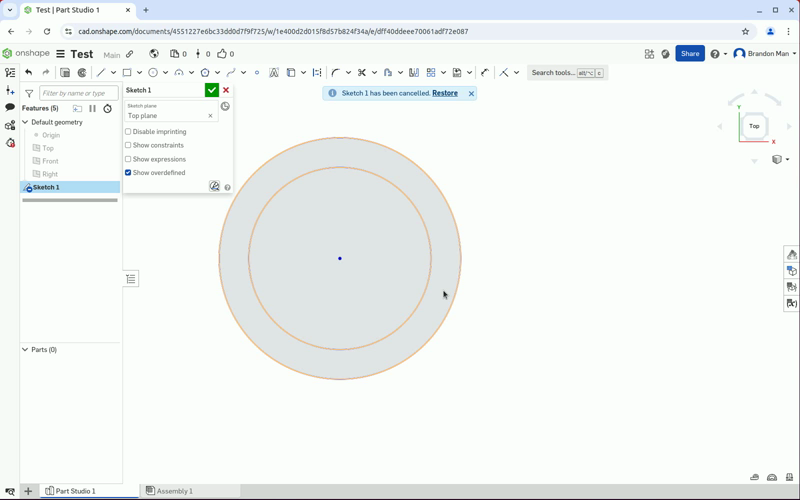
scroll(6)
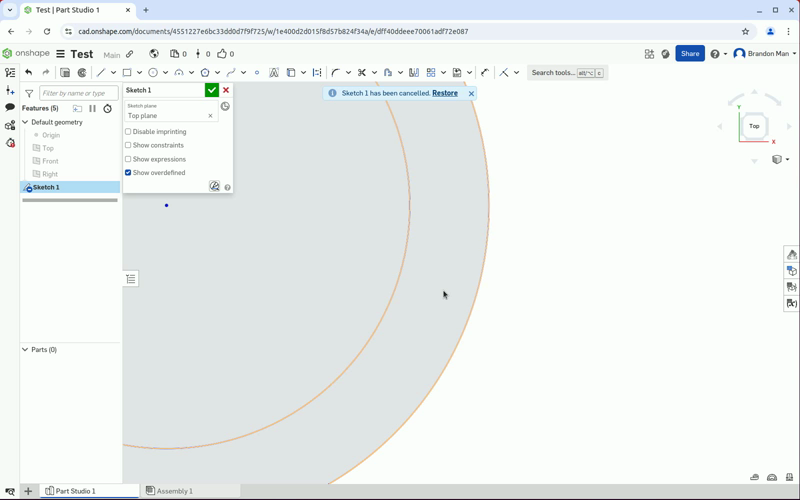
click(443, 290)
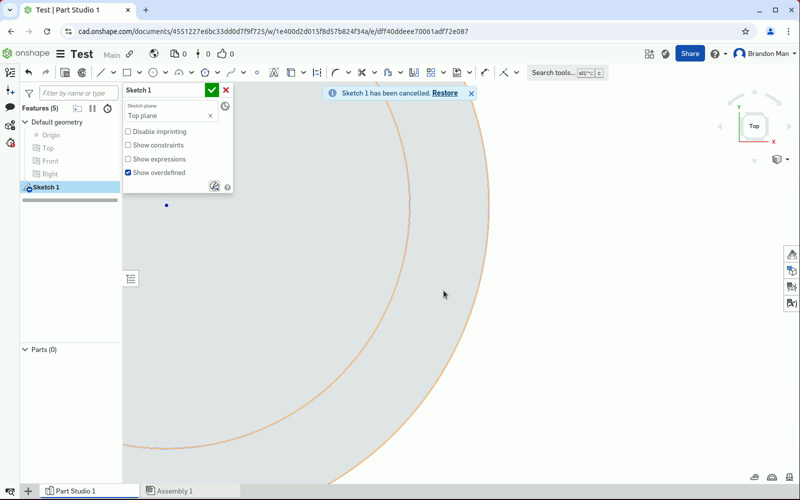
scroll(-6)
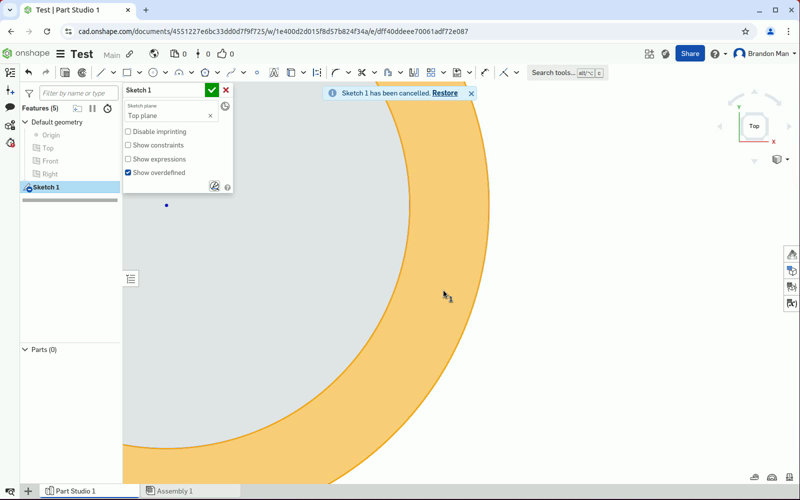
scroll(-6)
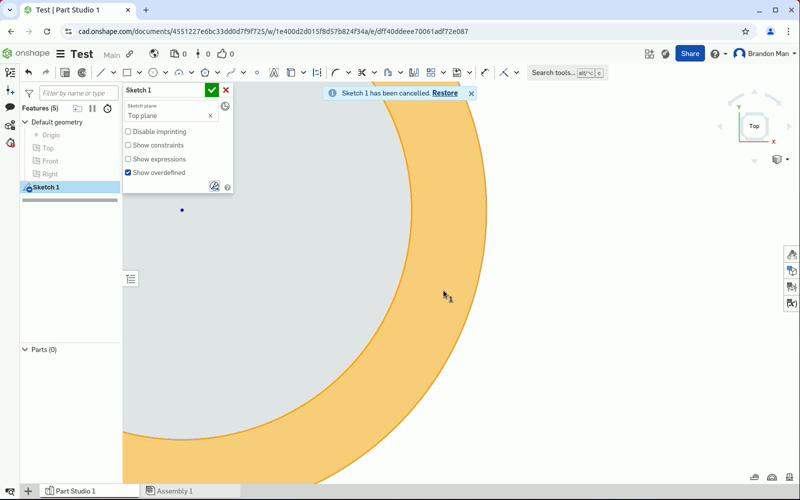
scroll(-6)
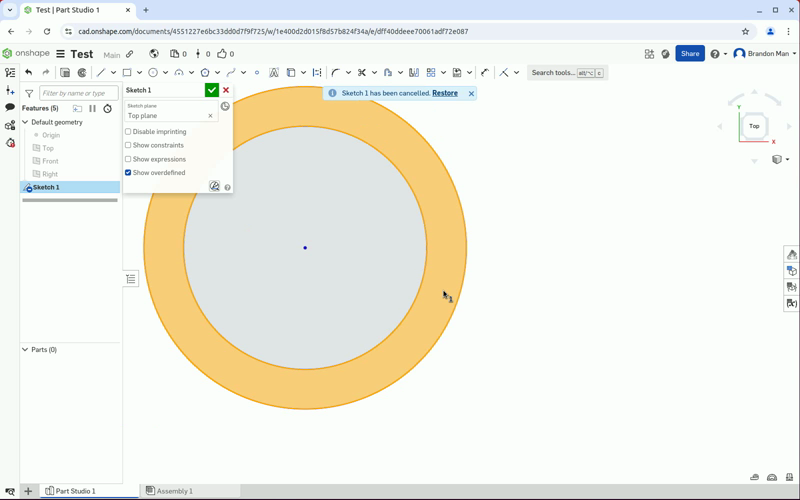
scroll(-6)
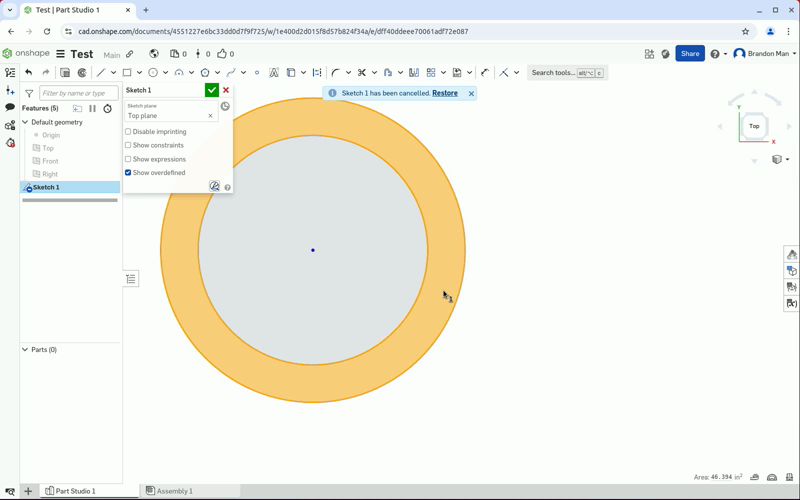
scroll(-6)
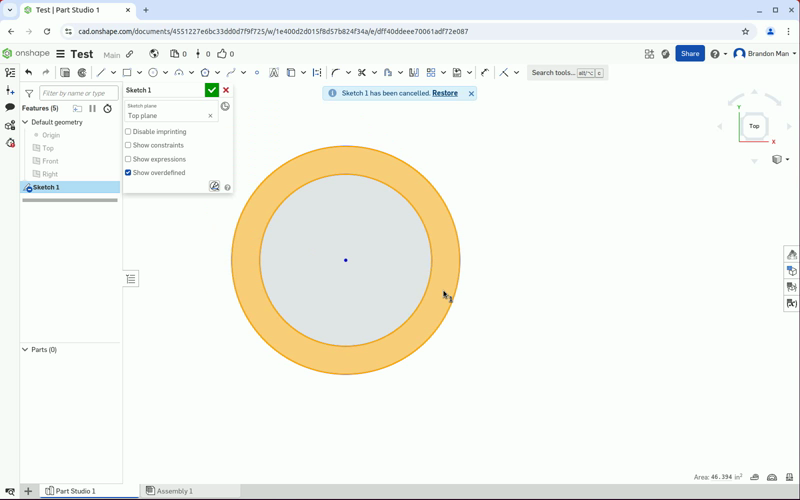
scroll(-6)
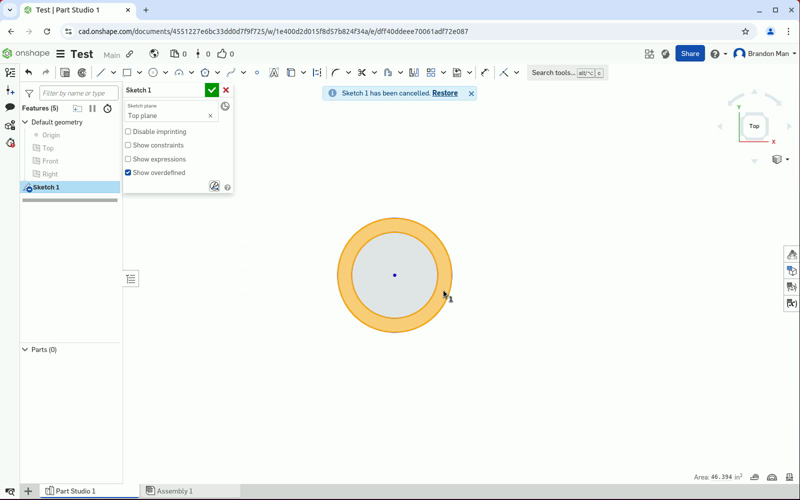
scroll(-6)
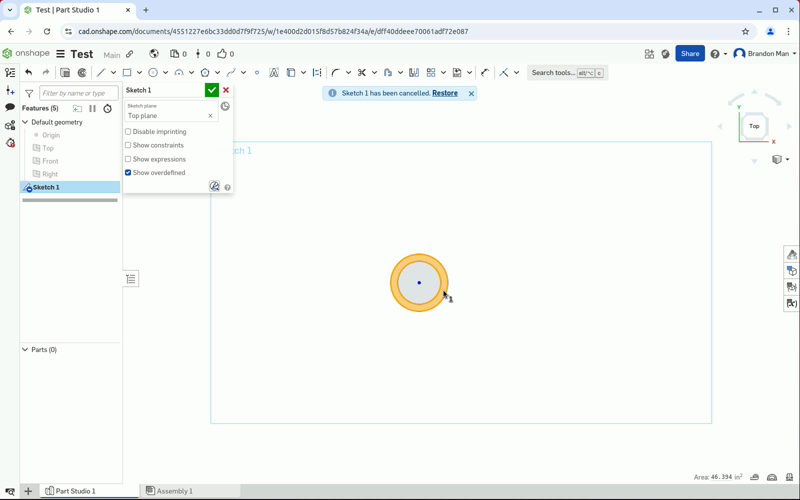
mouse_move(73, 352)
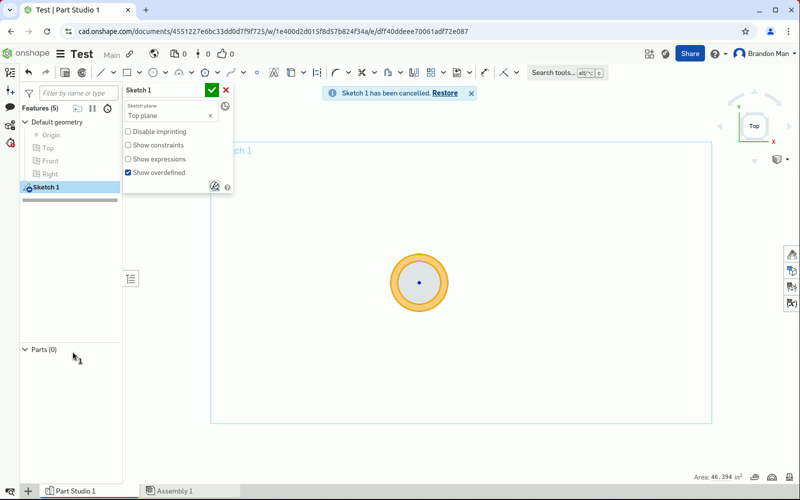
key(shift+y)
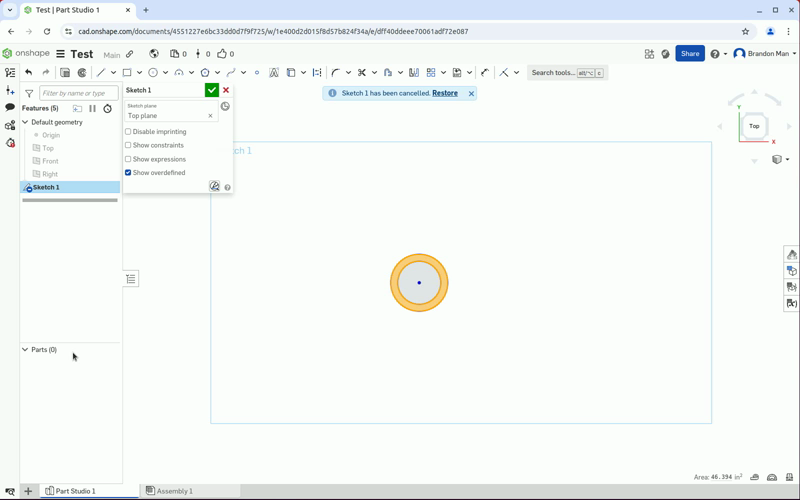
key(shift+e)
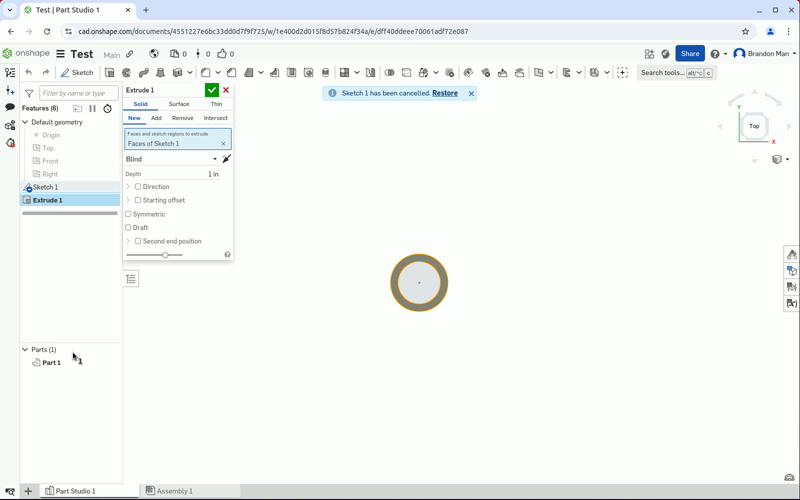
mouse_move(143, 106)
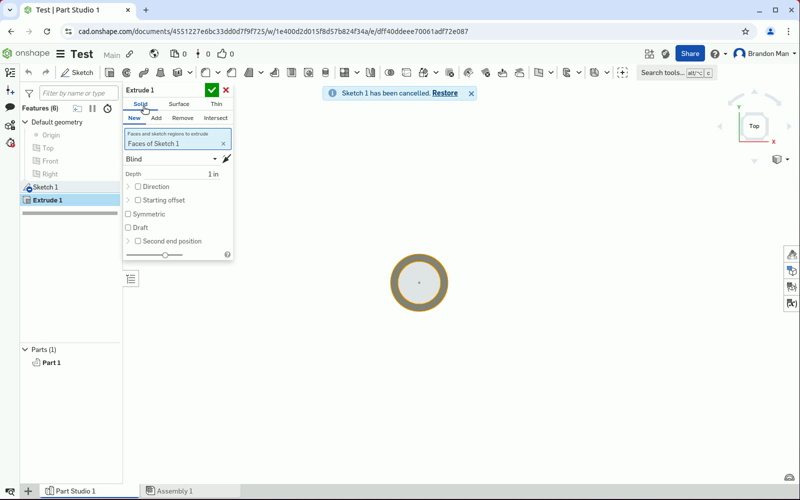
click(143, 106)
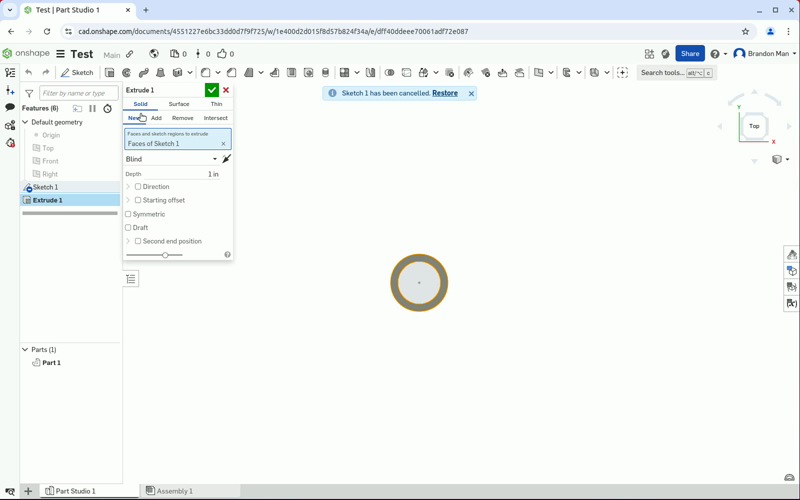
mouse_move(137, 120)
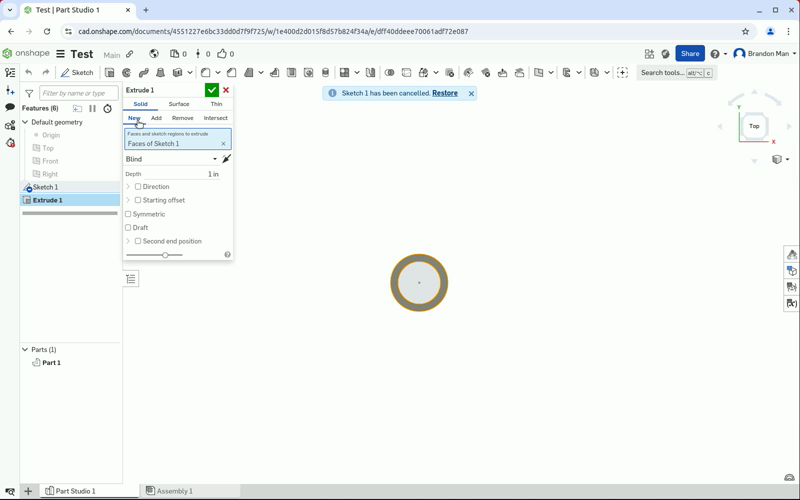
click(137, 120)
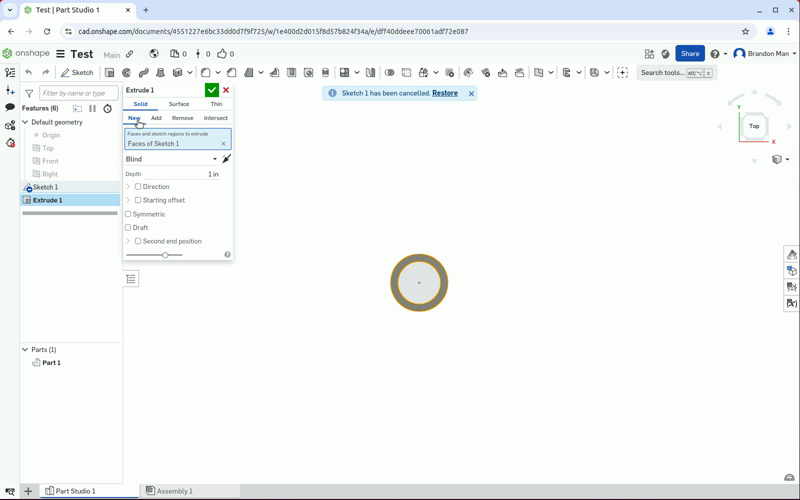
key(tab, 4)
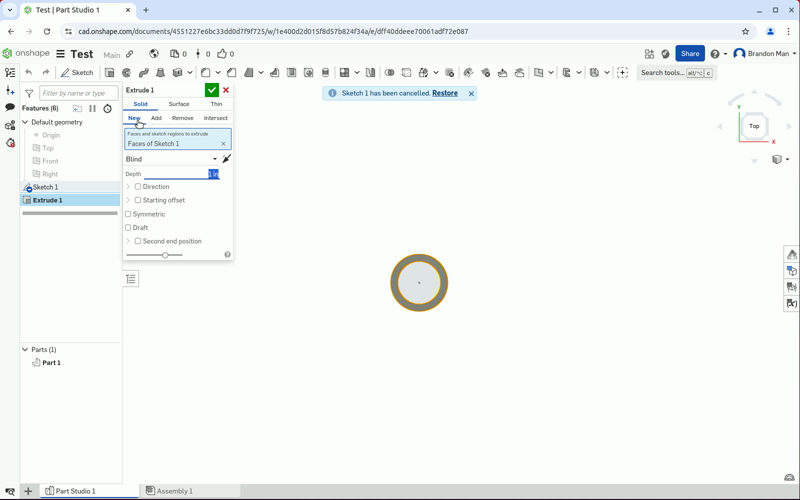
text(8.666)
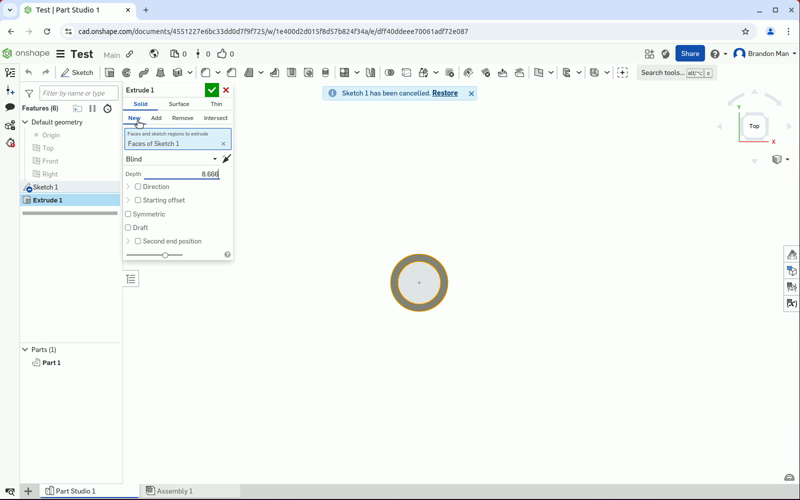
key(enter)
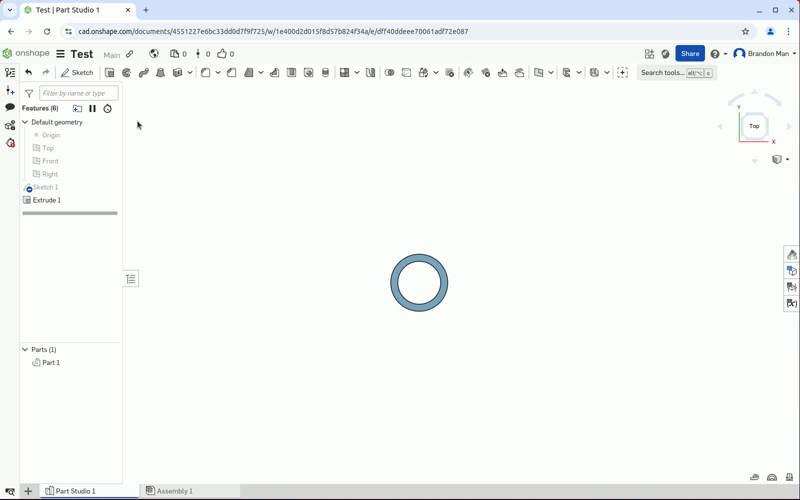
key(shift+h)
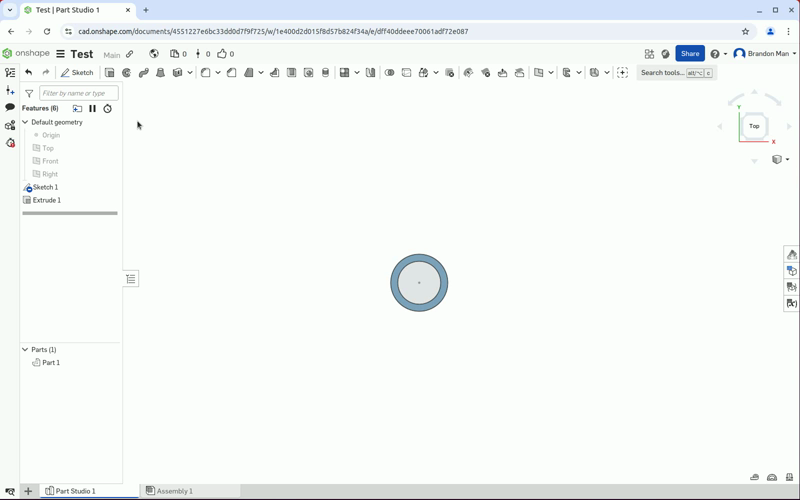
key(shift+h)
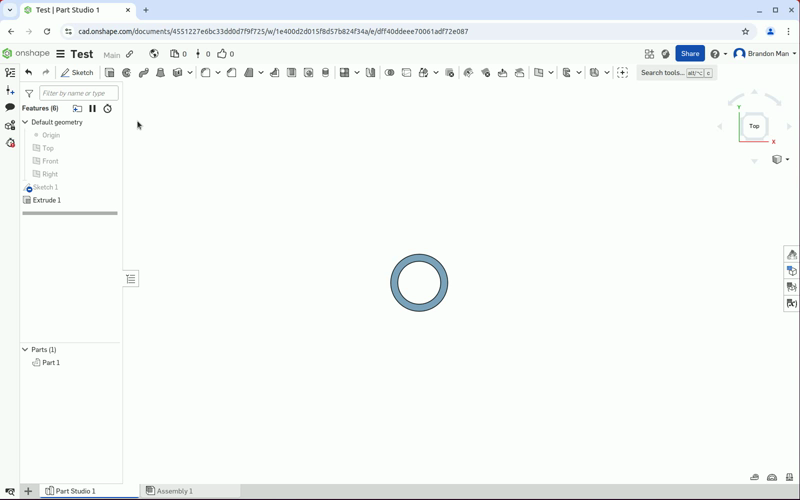
mouse_move(73, 189)
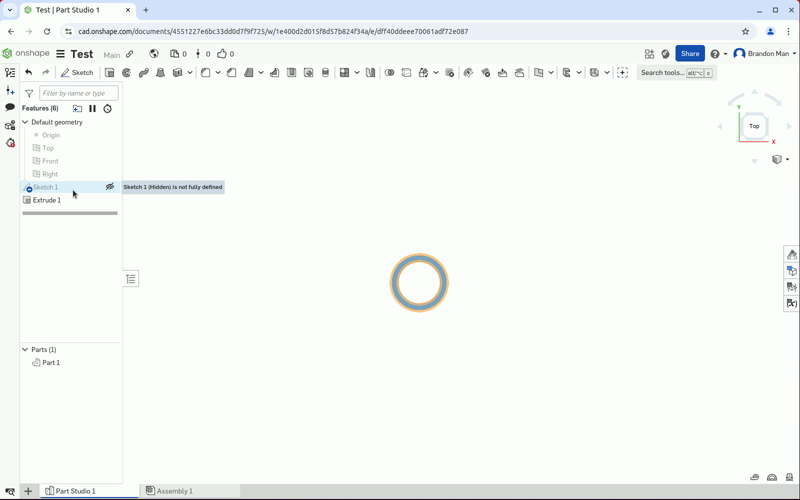
click(73, 189)
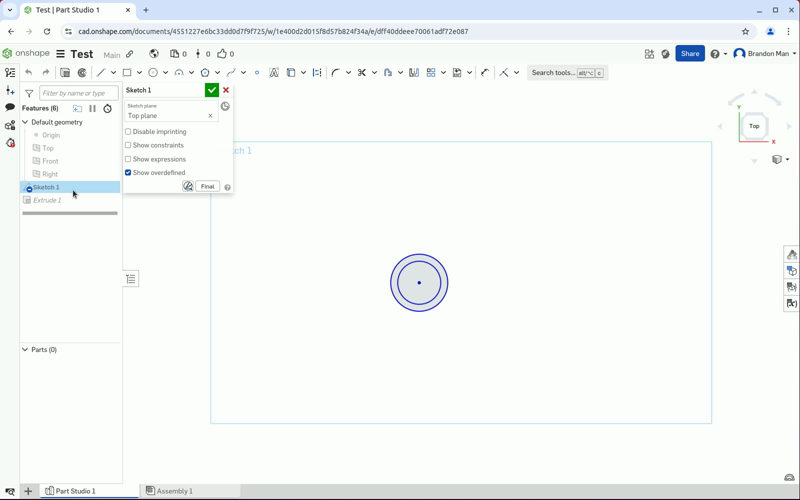
mouse_move(229, 92)
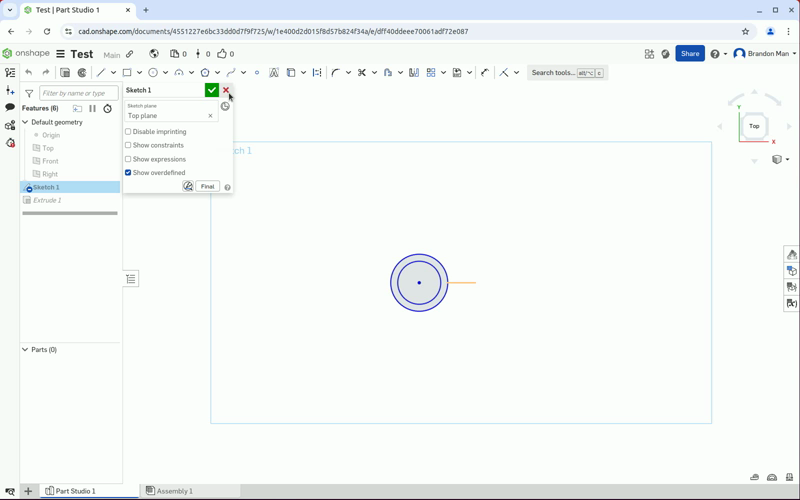
click(229, 92)
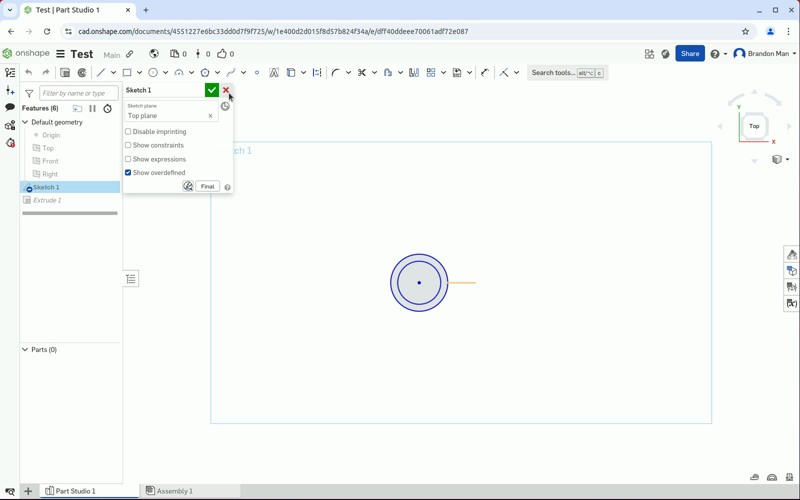
key(shift+s)
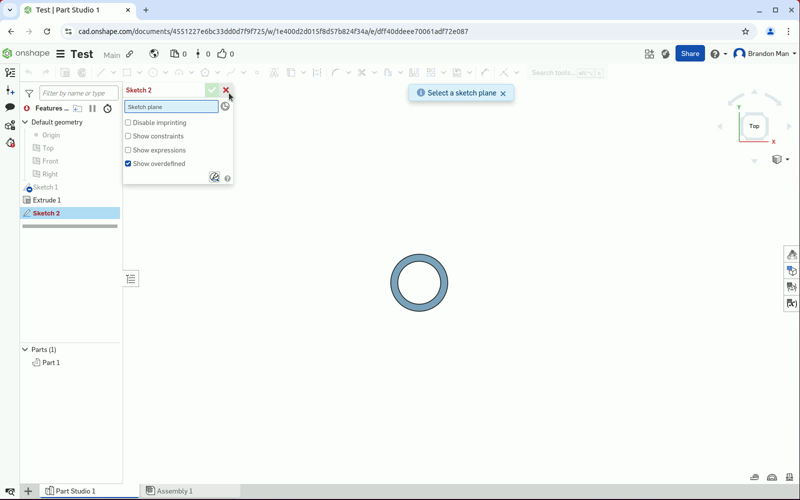
mouse_move(73, 150)
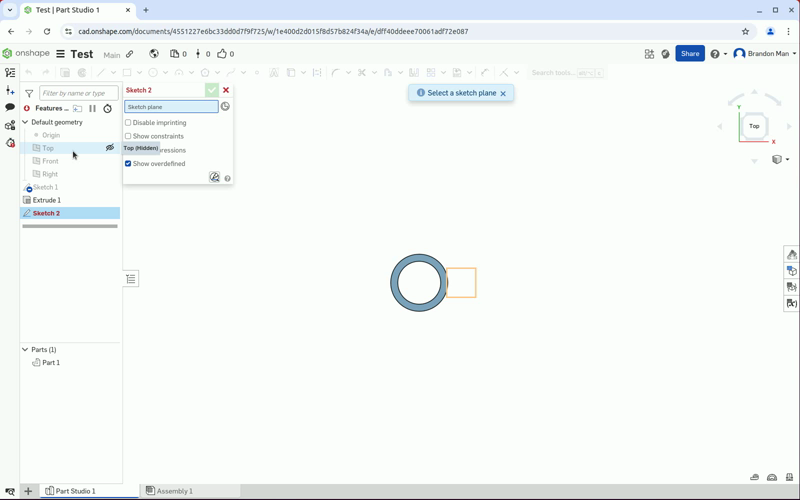
click(73, 150)
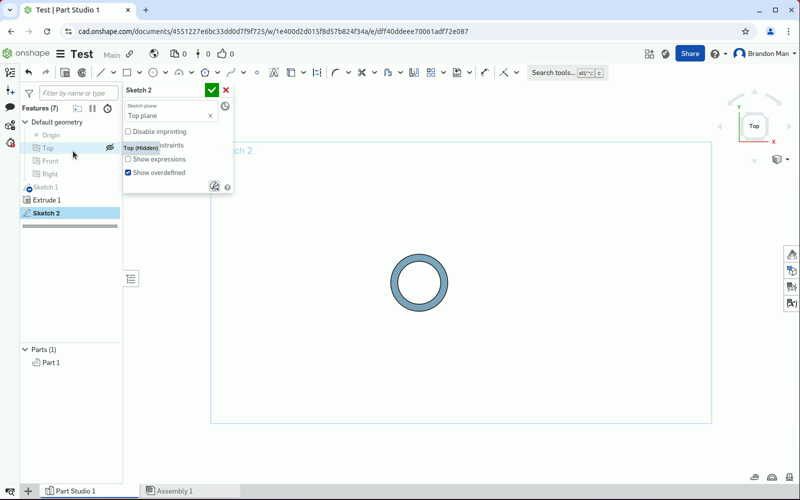
mouse_move(73, 352)
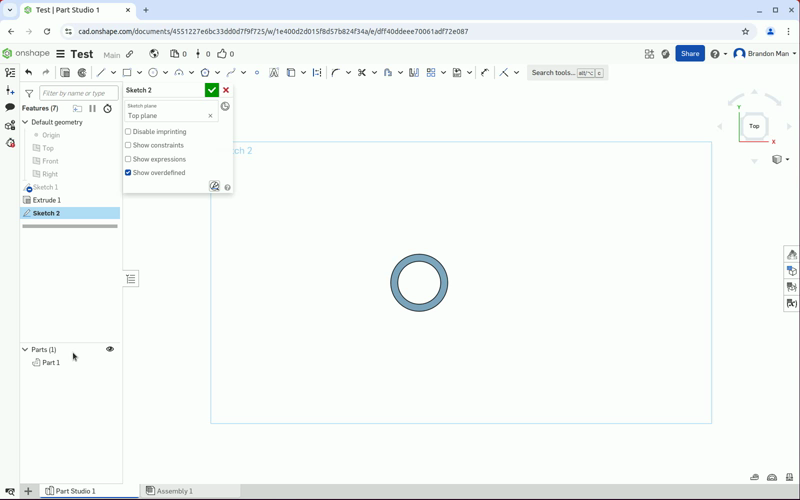
key(y)
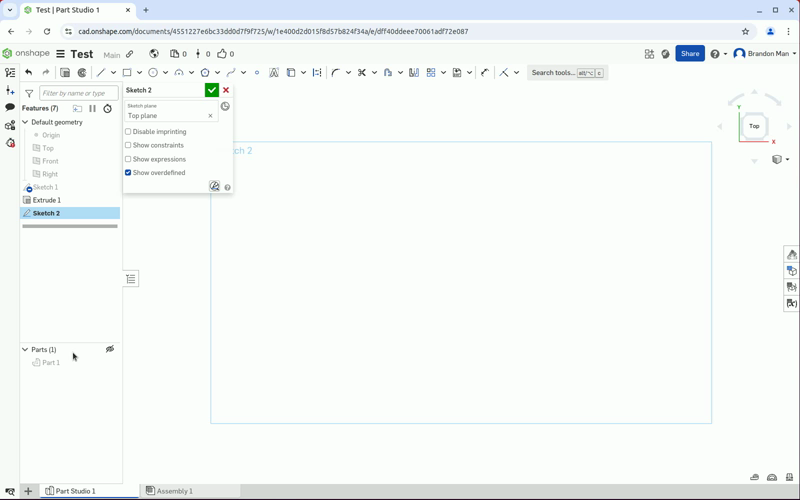
key(l)
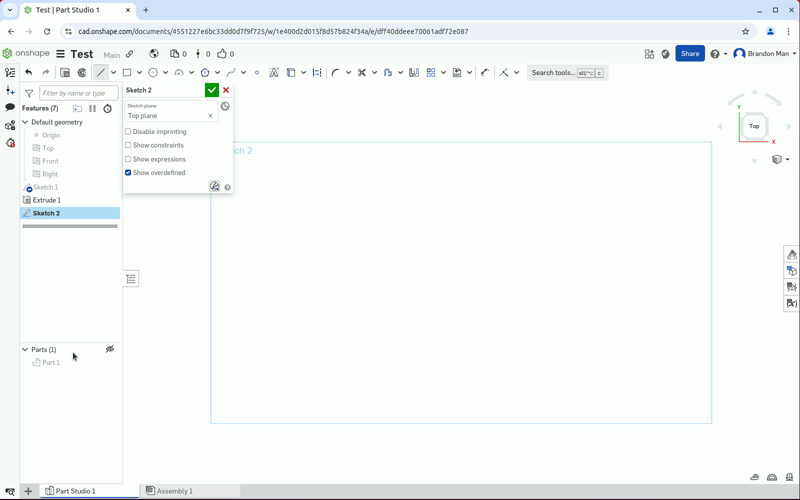
key_down(shift)
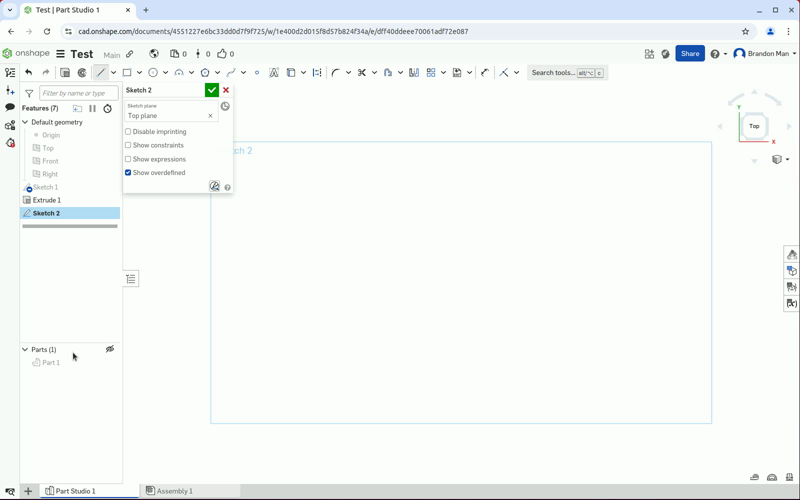
mouse_move(420, 311)
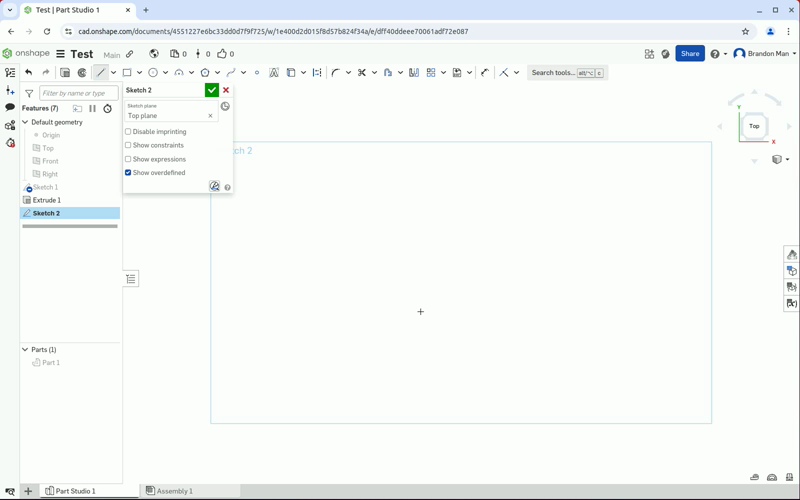
click(420, 311)
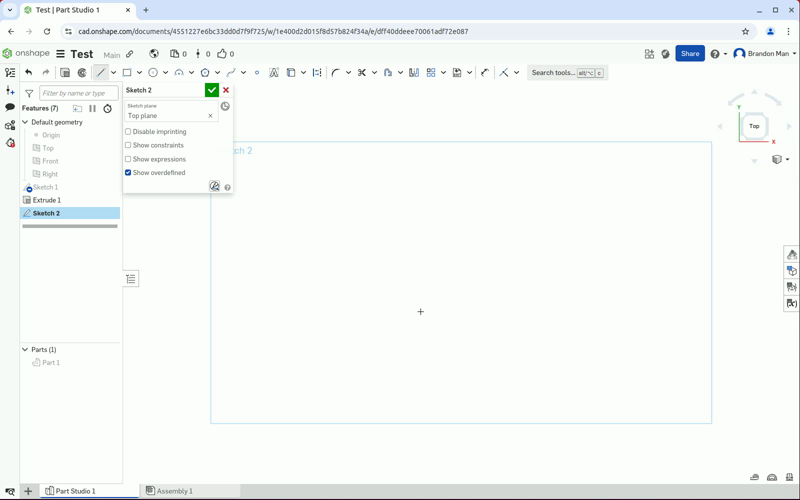
key_up(shift)
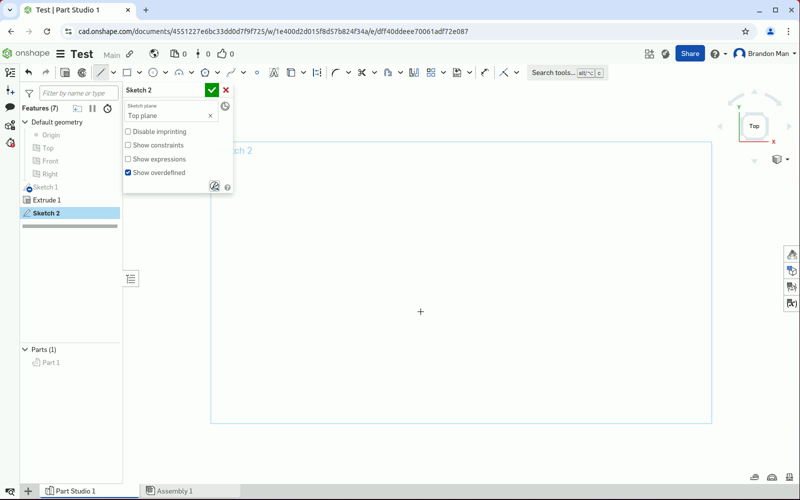
key_down(shift)
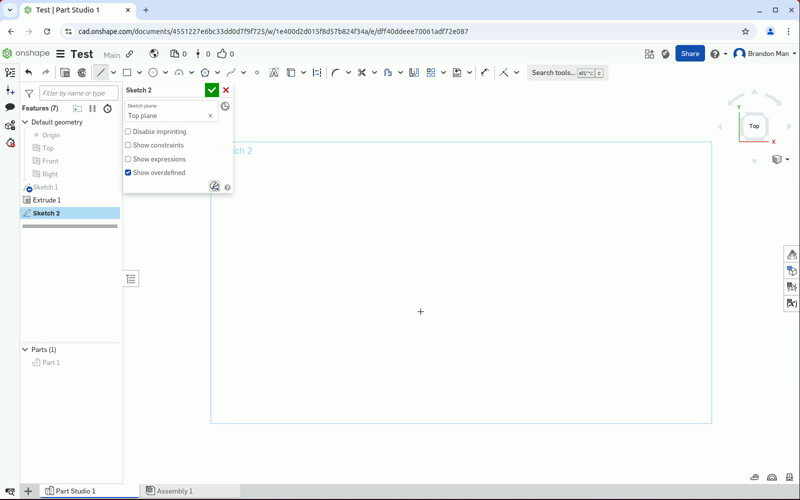
mouse_move(560, 296)
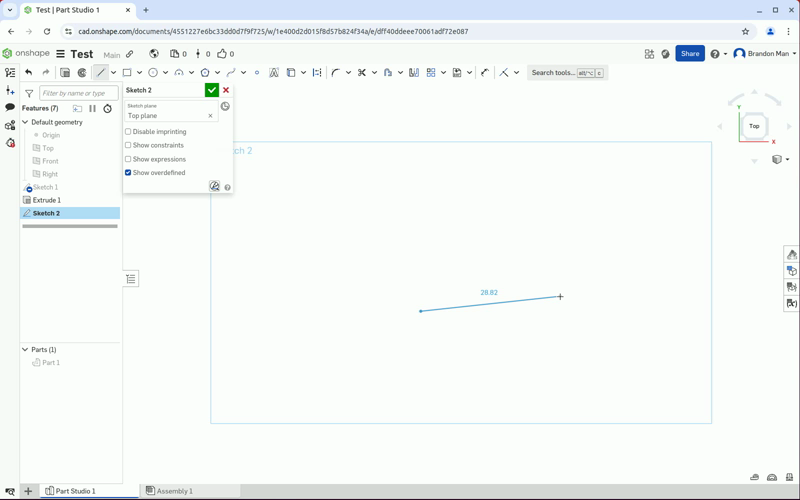
click(560, 296)
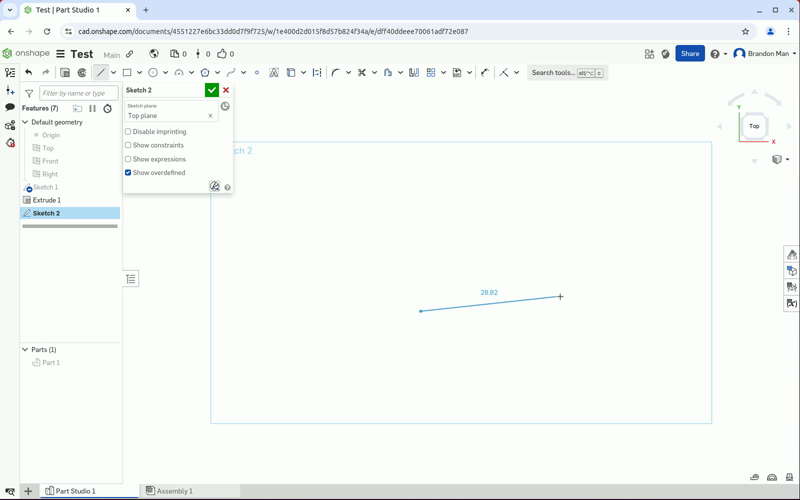
key_up(shift)
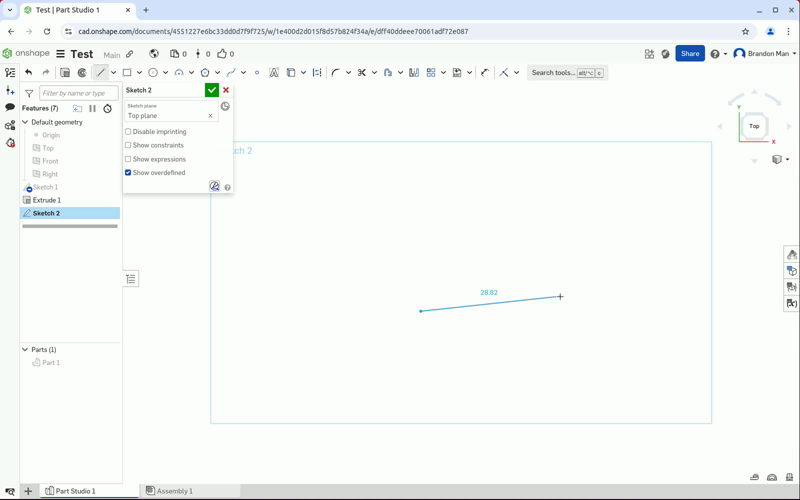
key(esc)
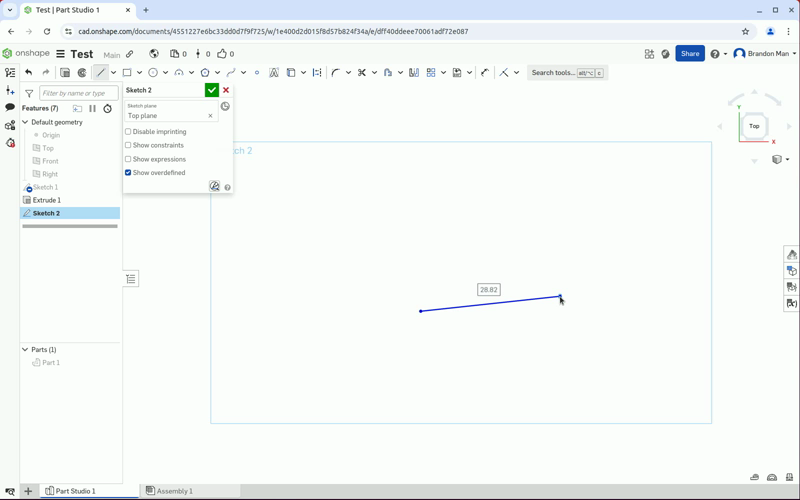
key(a)
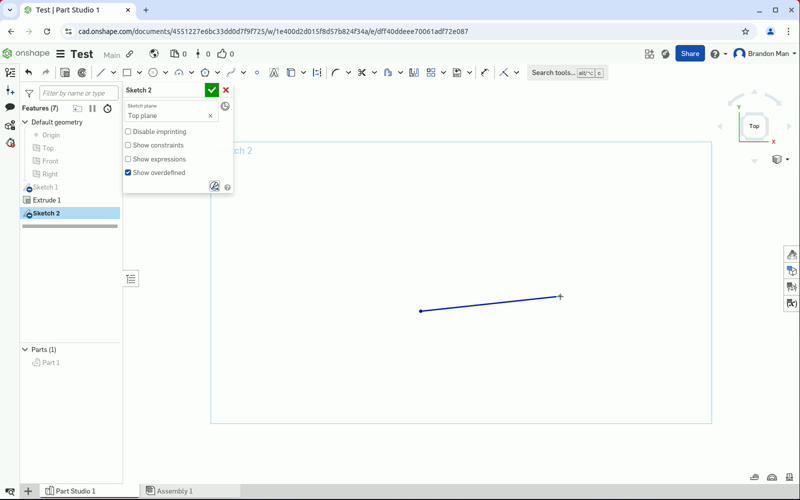
mouse_move(560, 296)
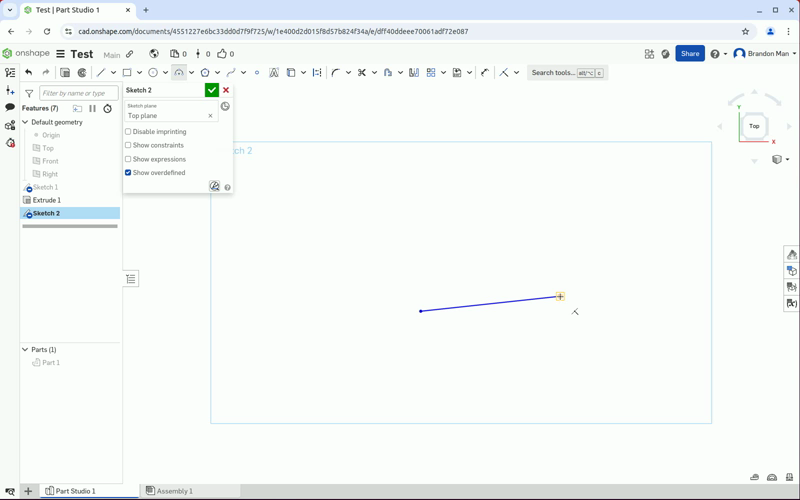
click(560, 296)
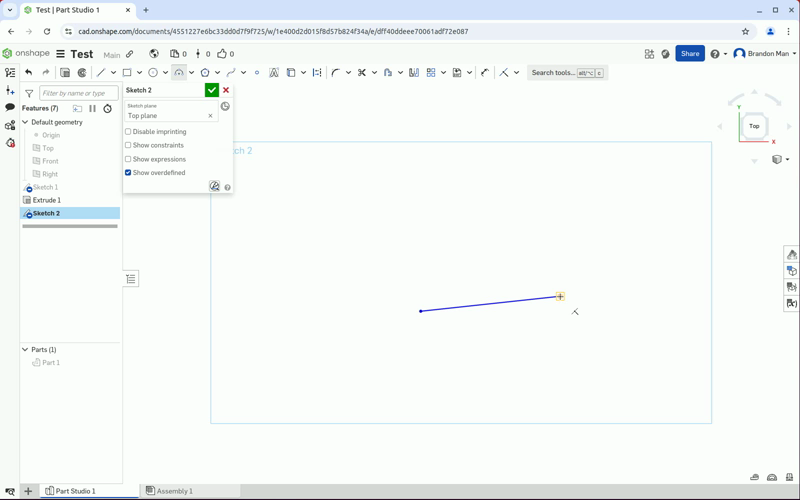
key_down(shift)
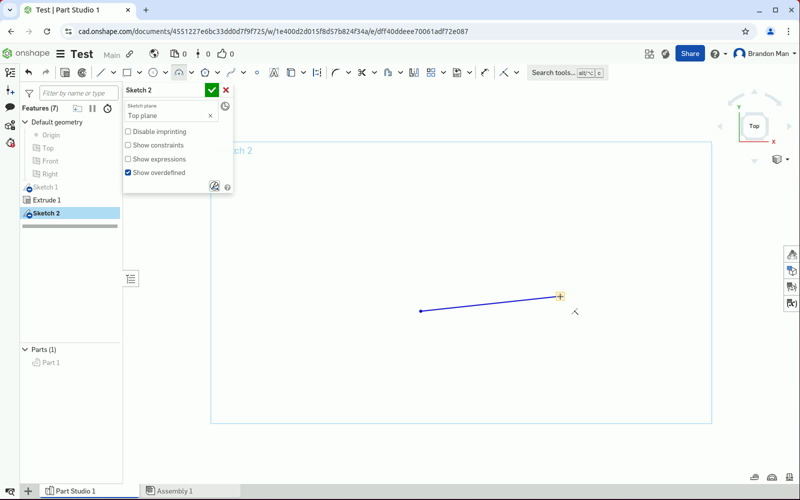
mouse_move(560, 268)
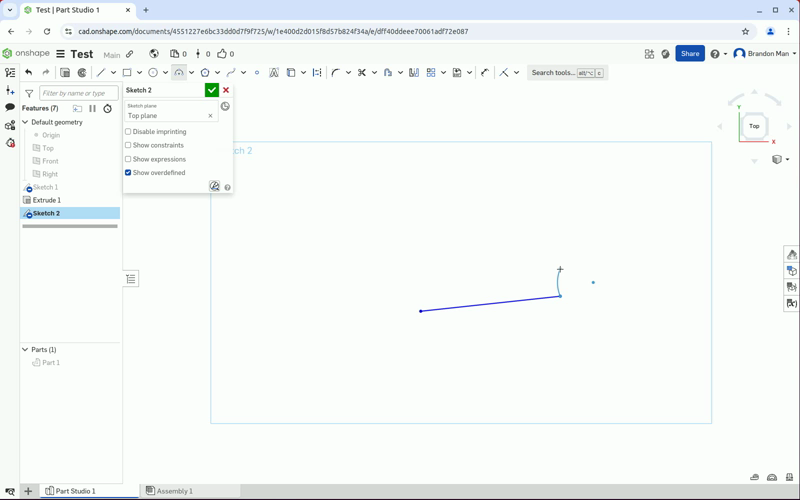
click(560, 268)
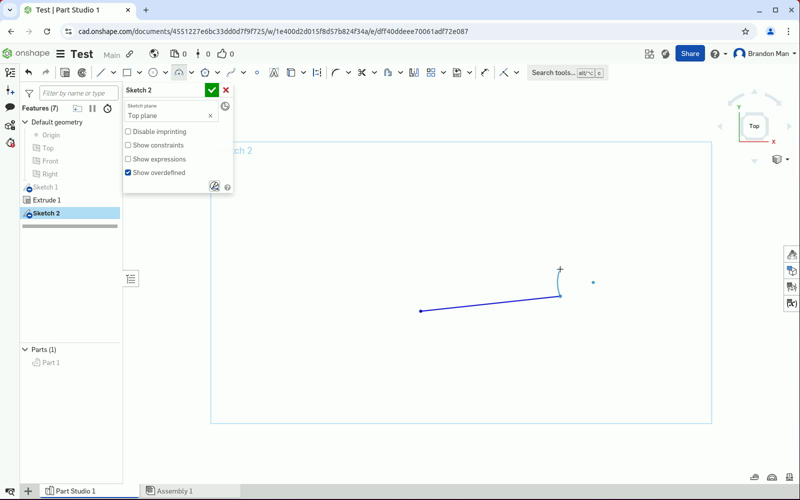
mouse_move(544, 282)
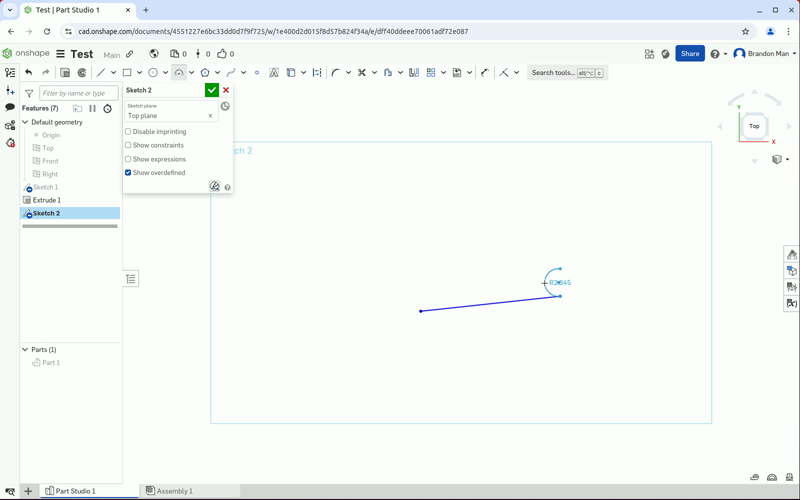
click(544, 282)
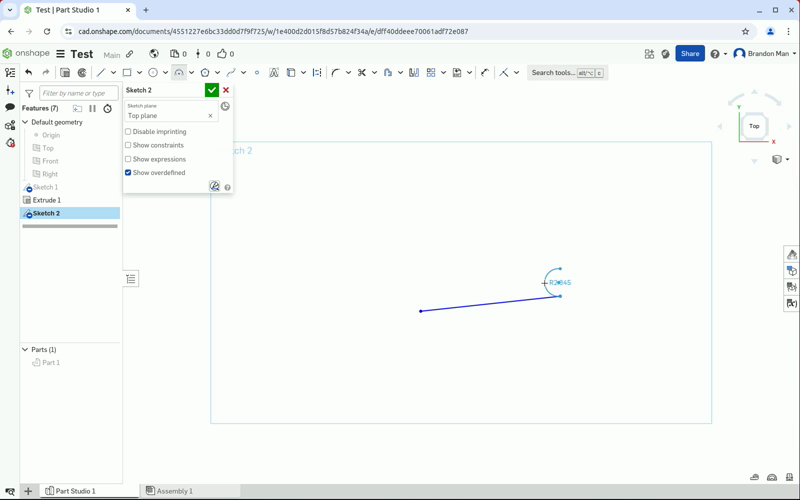
key_up(shift)
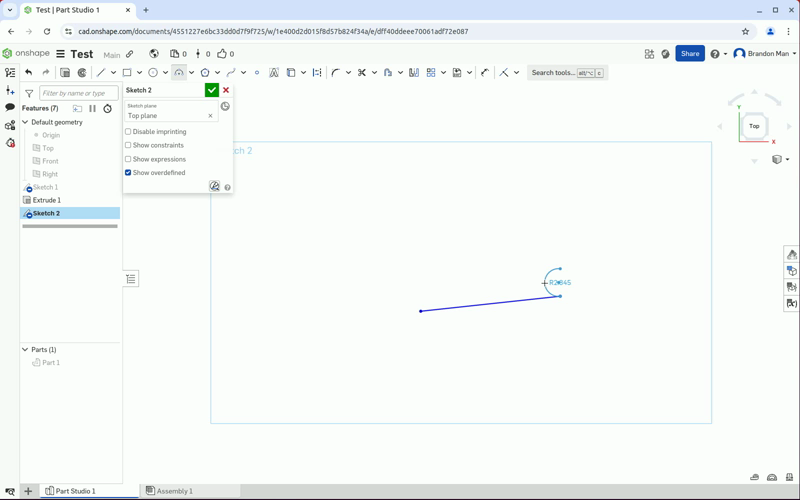
key(esc)
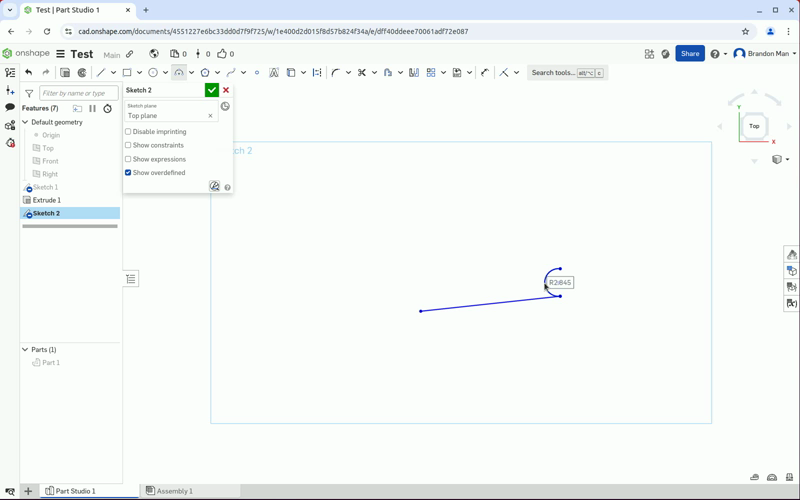
key(l)
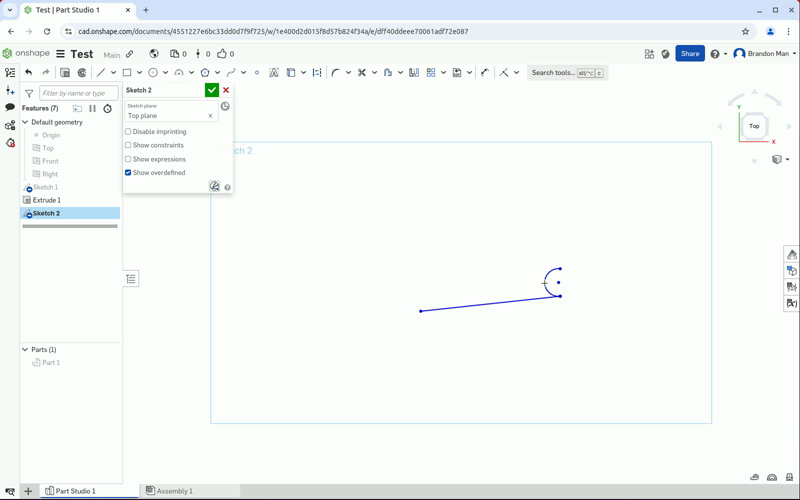
mouse_move(560, 268)
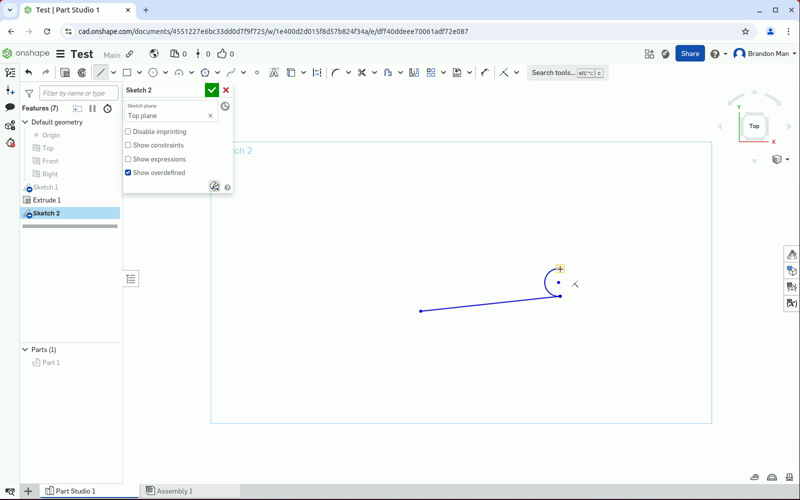
click(560, 268)
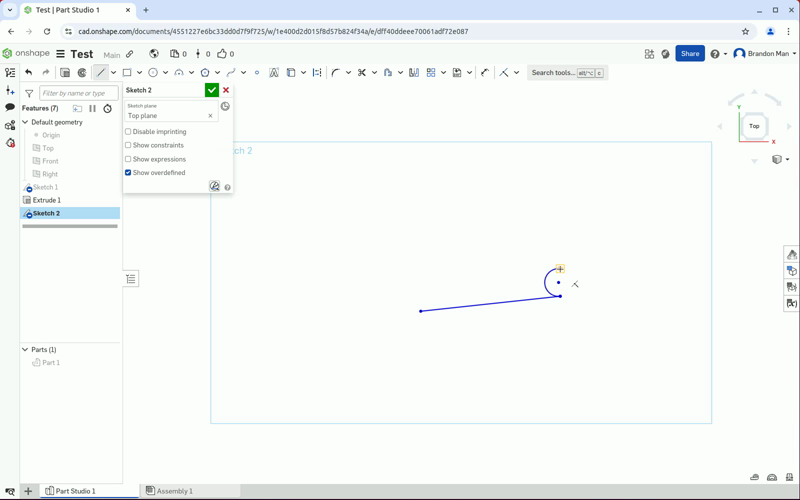
key_down(shift)
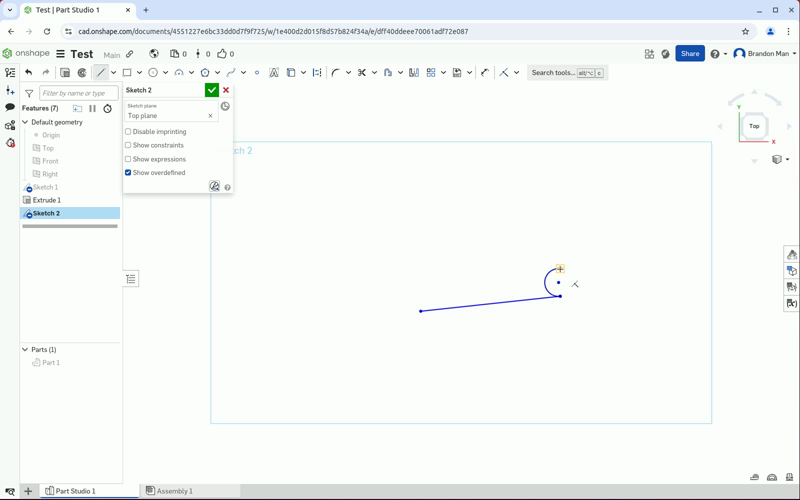
mouse_move(420, 255)
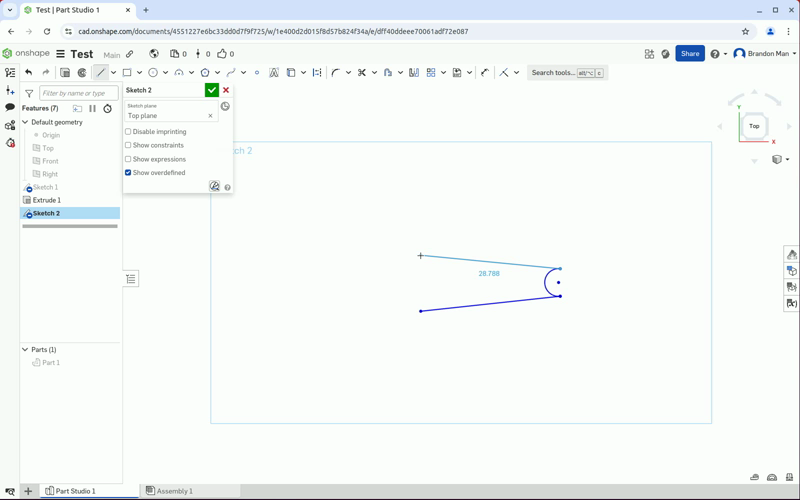
click(420, 255)
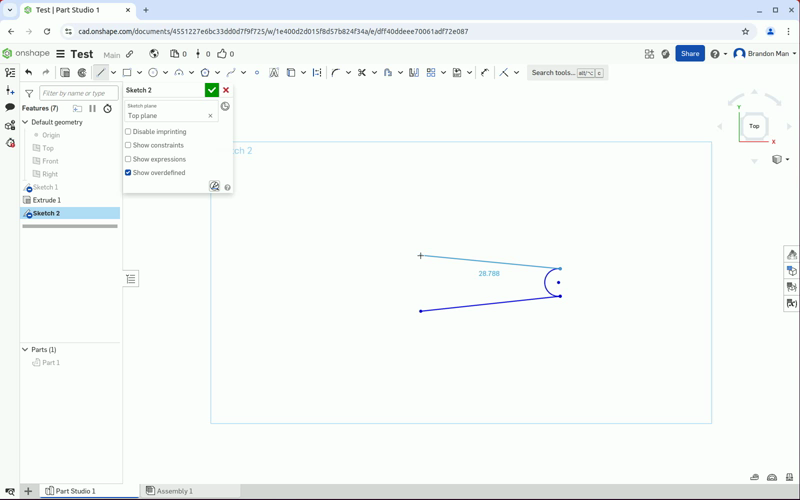
key_up(shift)
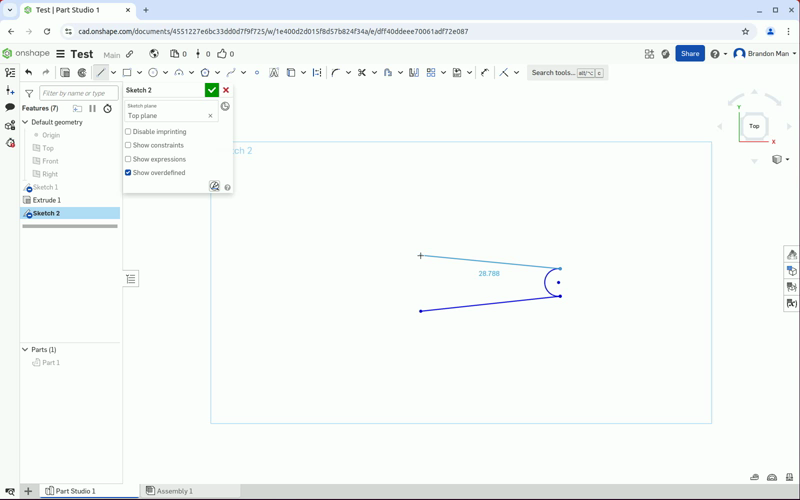
key(esc)
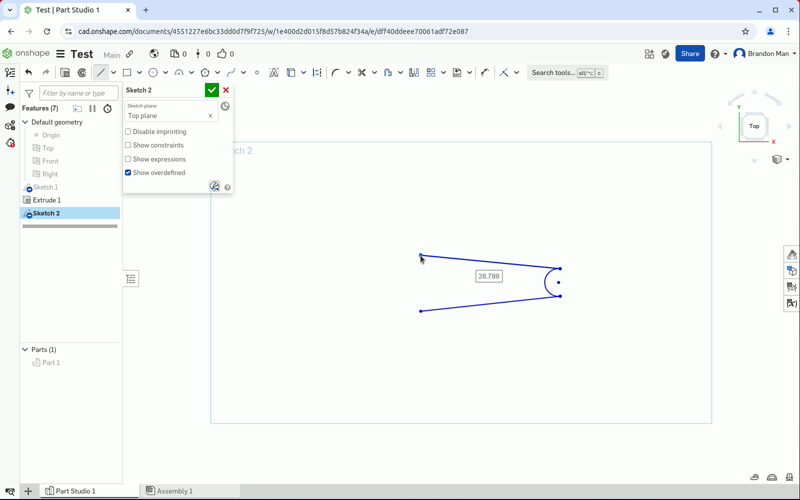
key(a)
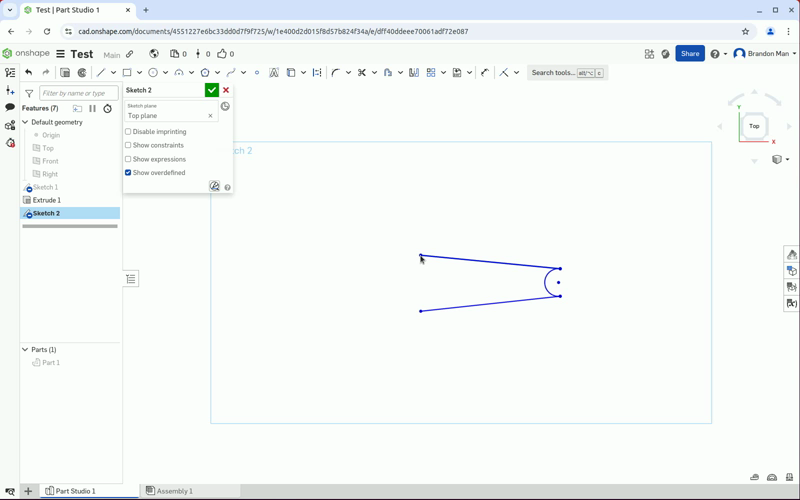
mouse_move(420, 255)
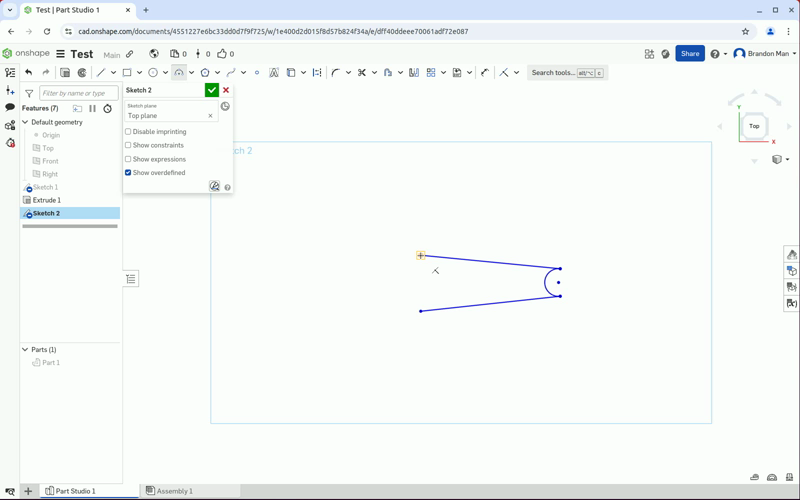
click(420, 255)
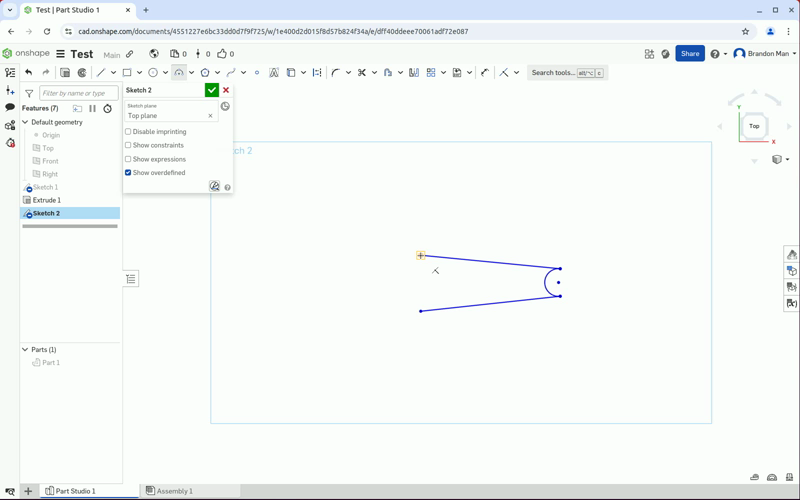
mouse_move(420, 311)
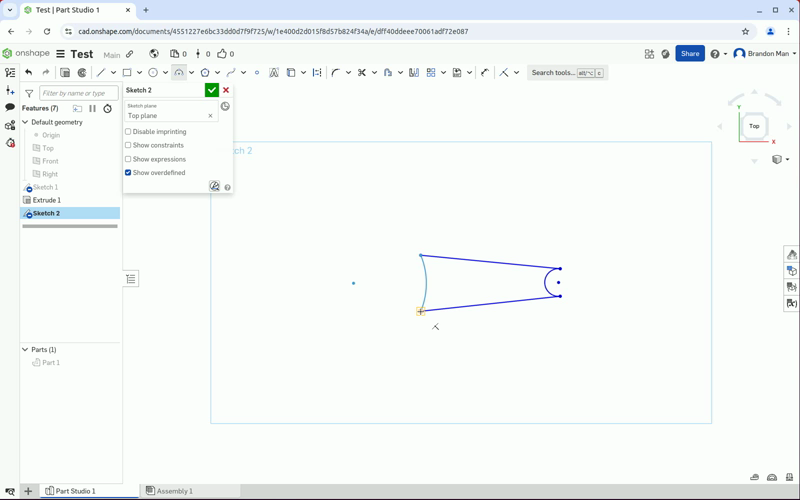
click(420, 311)
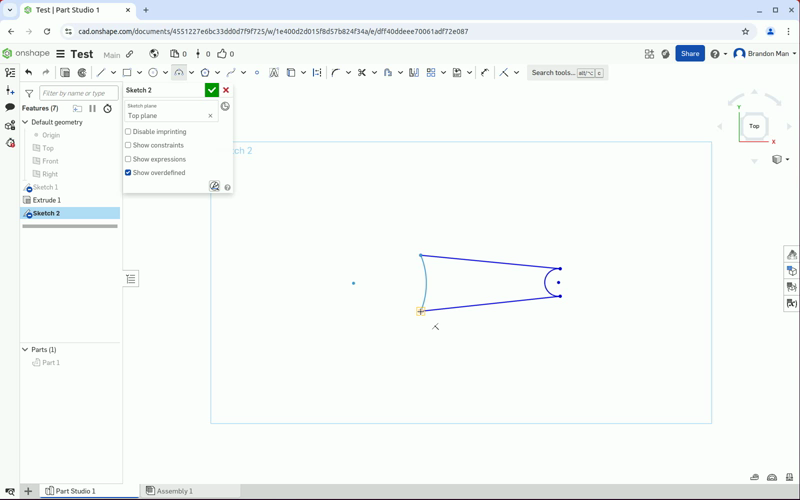
key_down(shift)
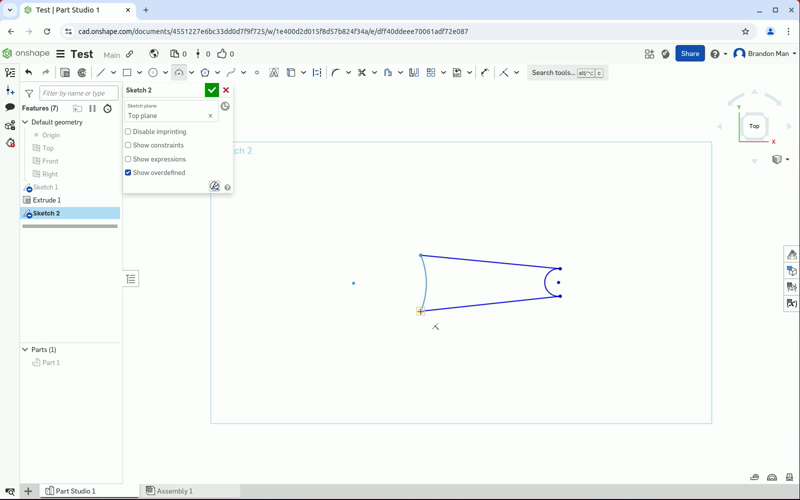
mouse_move(446, 283)
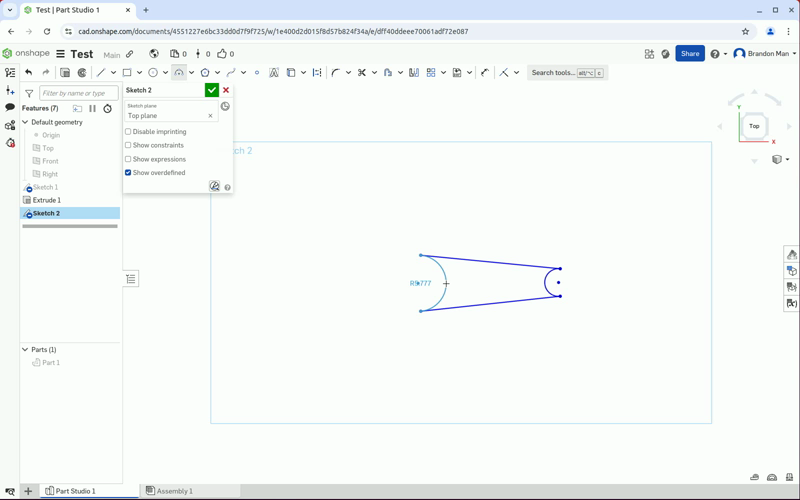
click(446, 283)
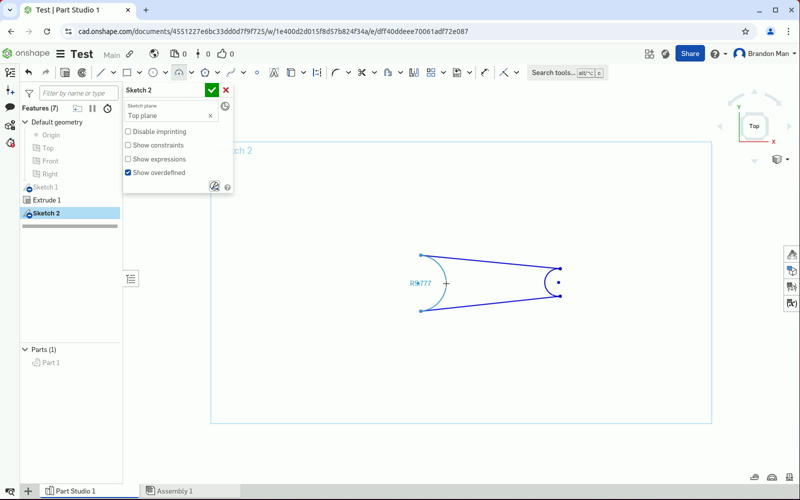
key_up(shift)
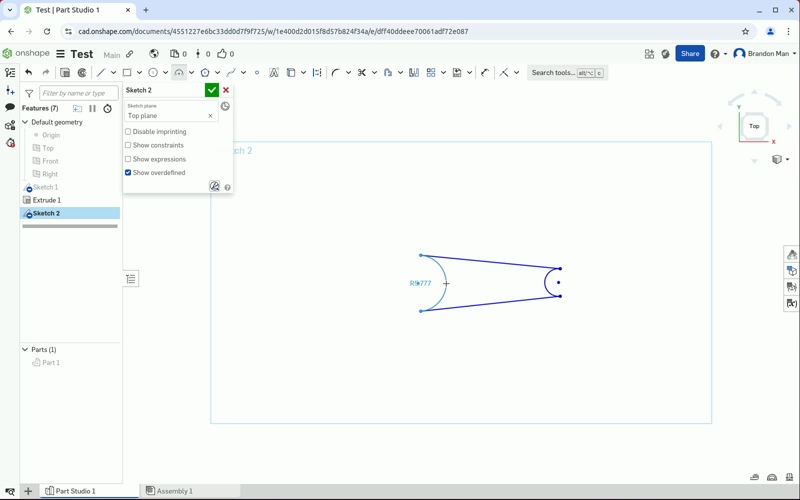
key(esc)
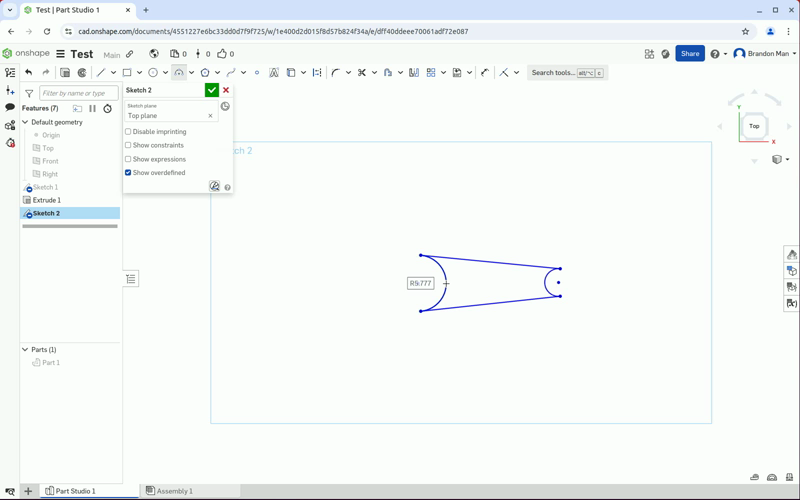
key(l)
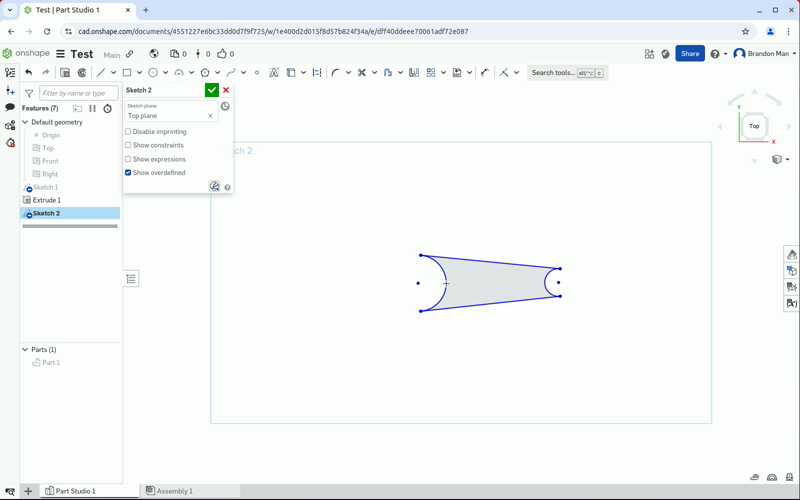
key_down(shift)
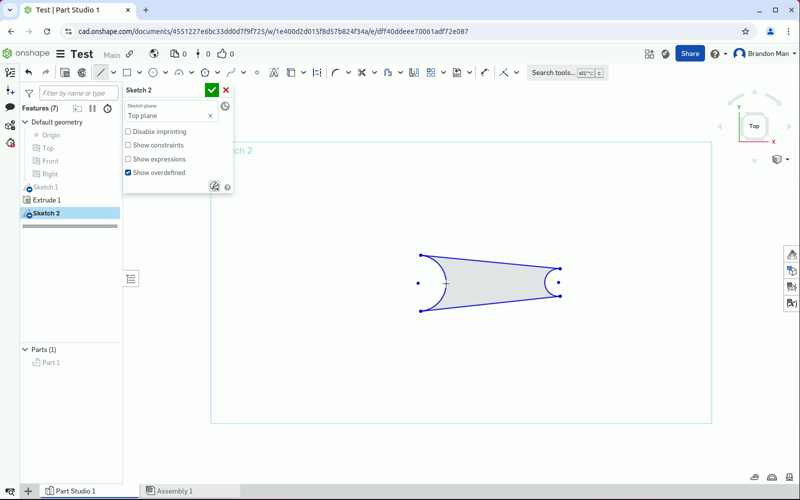
mouse_move(460, 290)
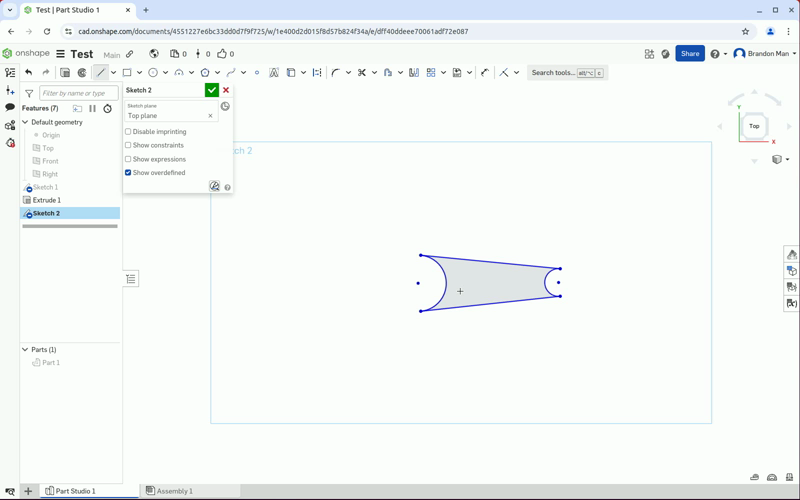
click(460, 290)
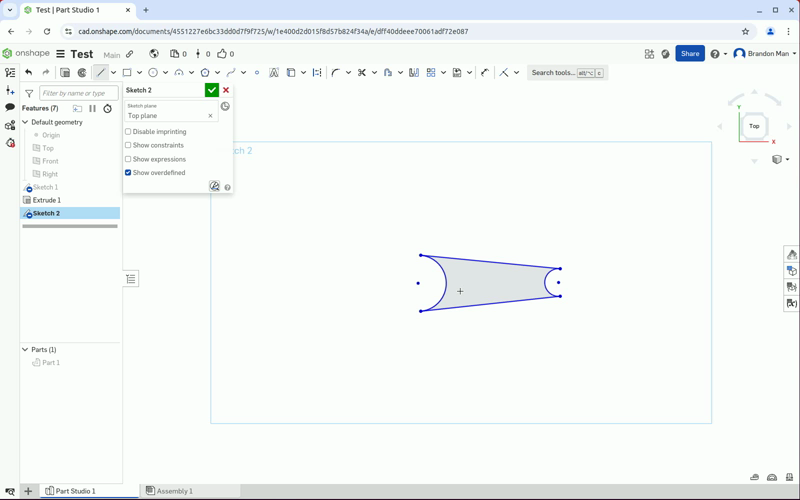
key_up(shift)
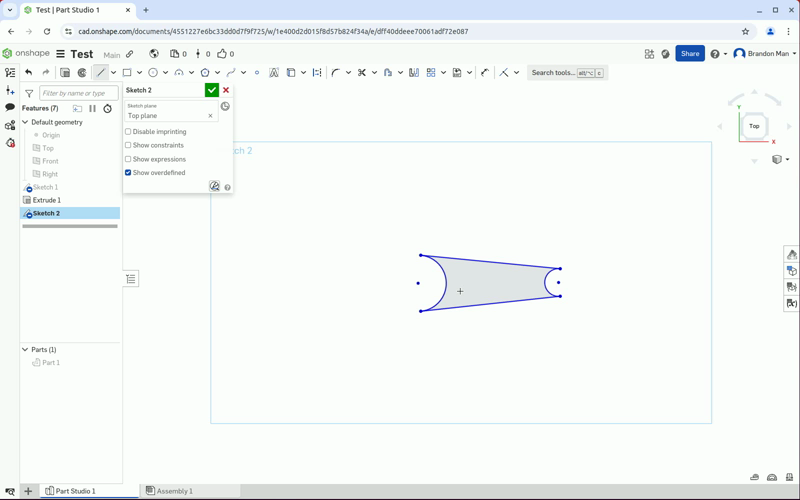
key_down(shift)
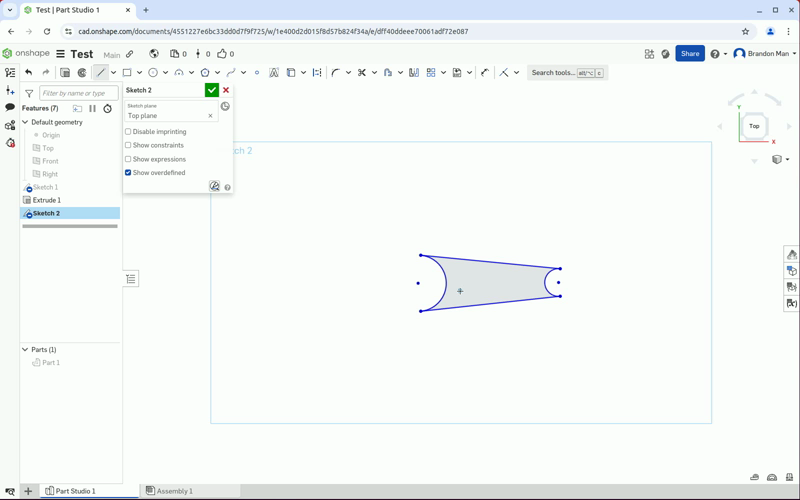
mouse_move(490, 290)
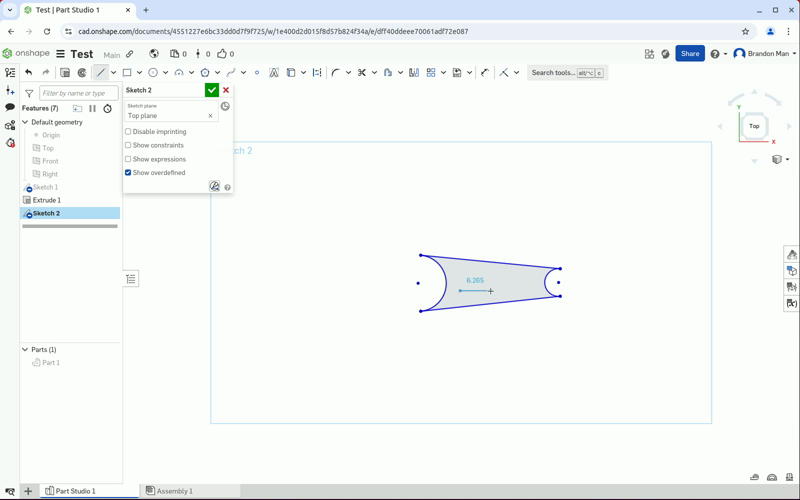
mouse_move(516, 290)
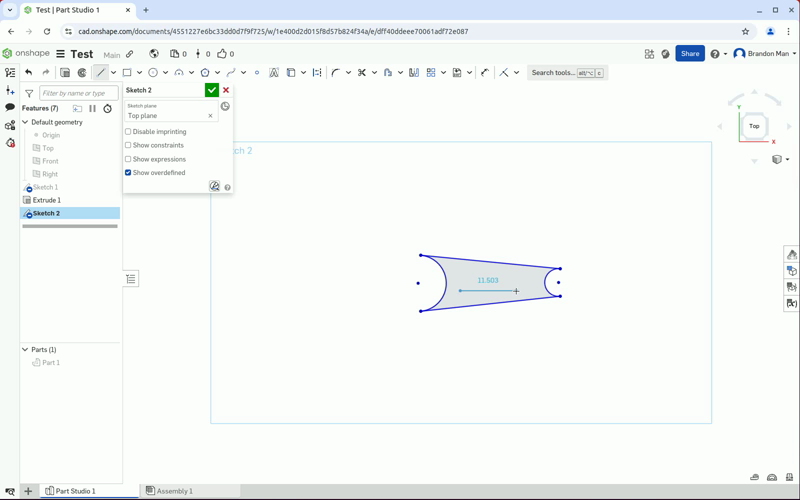
click(516, 290)
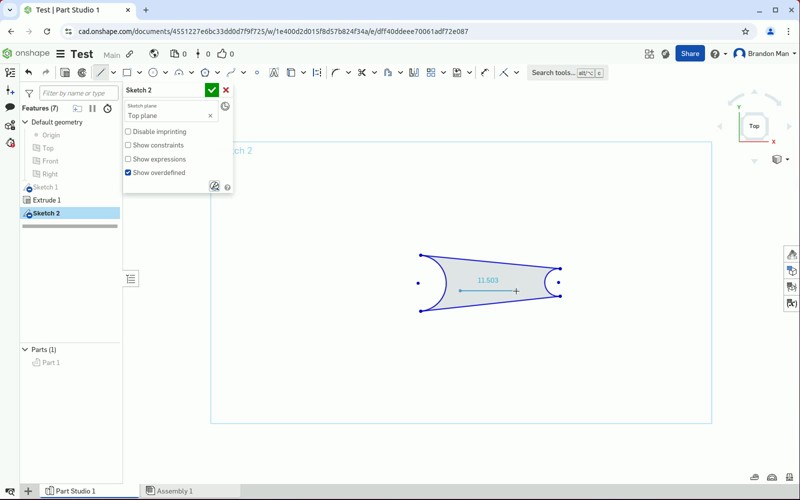
key_up(shift)
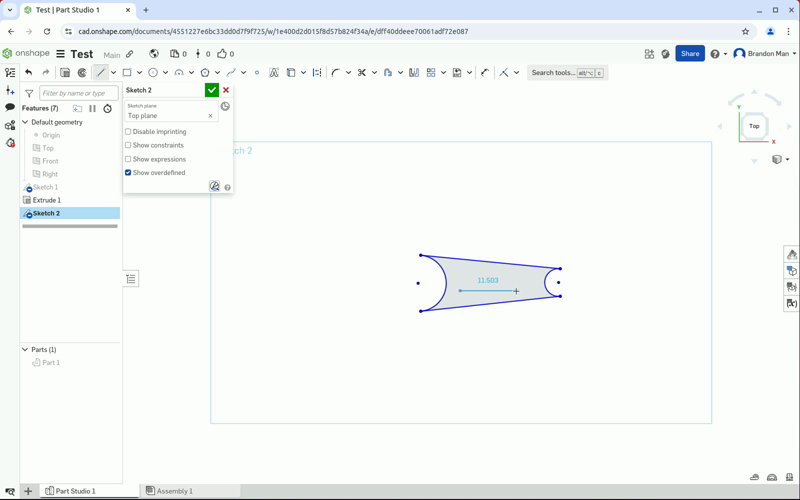
key(esc)
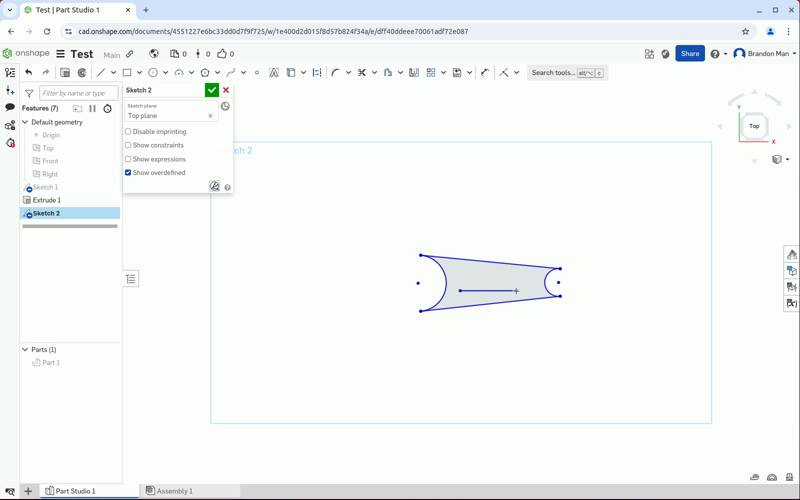
key(a)
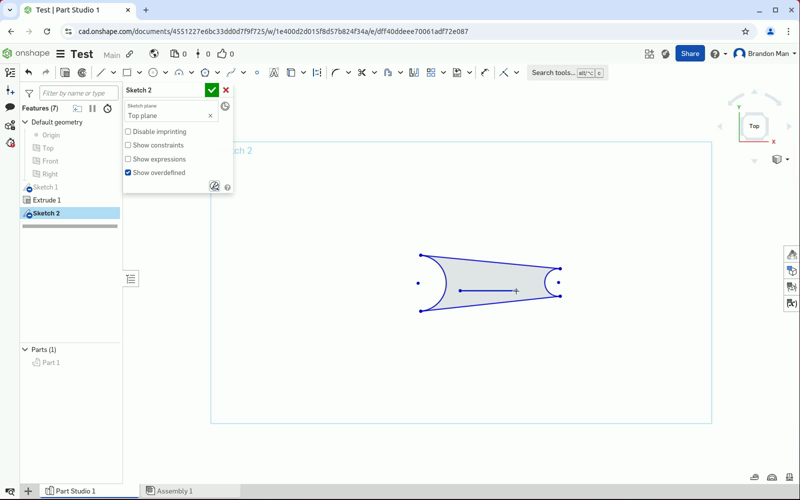
mouse_move(516, 290)
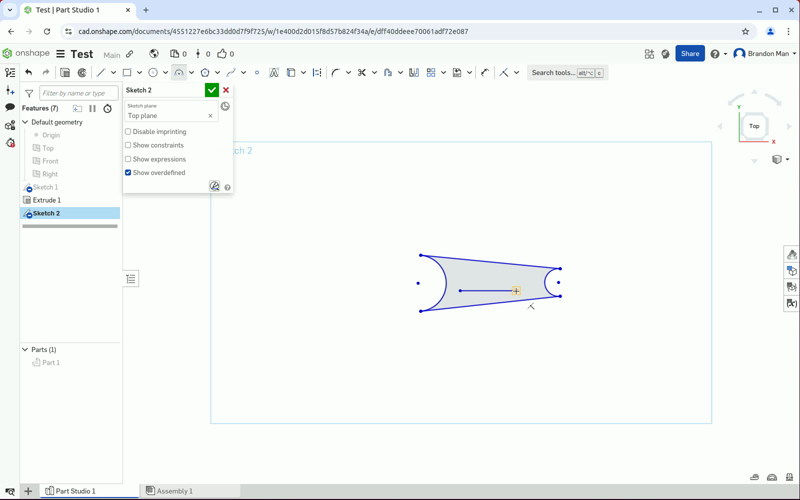
click(516, 290)
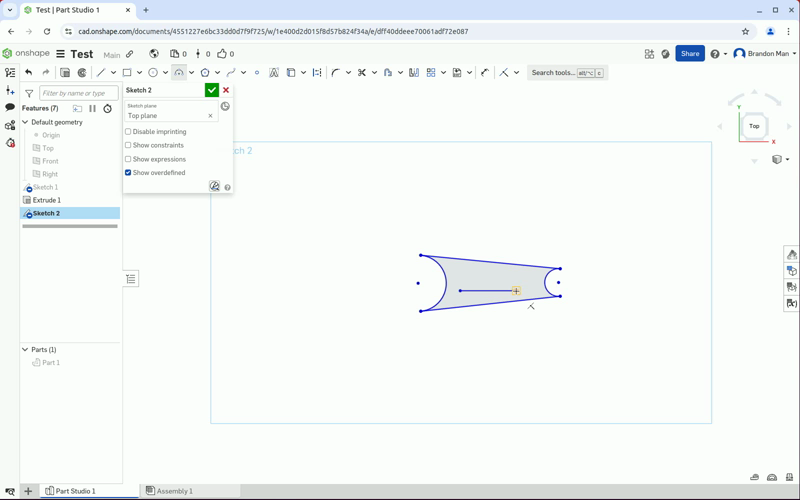
key_down(shift)
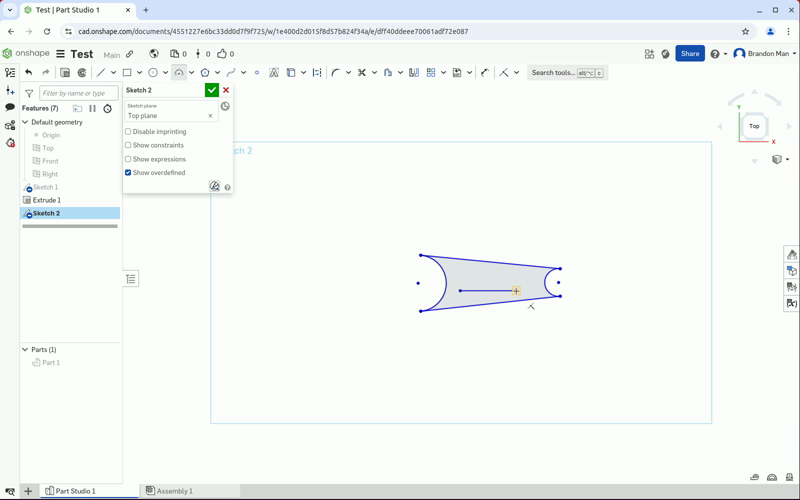
mouse_move(516, 276)
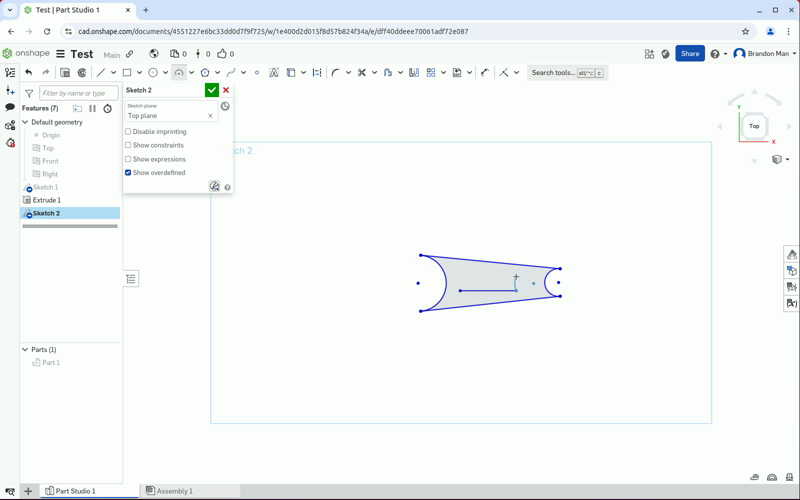
click(516, 276)
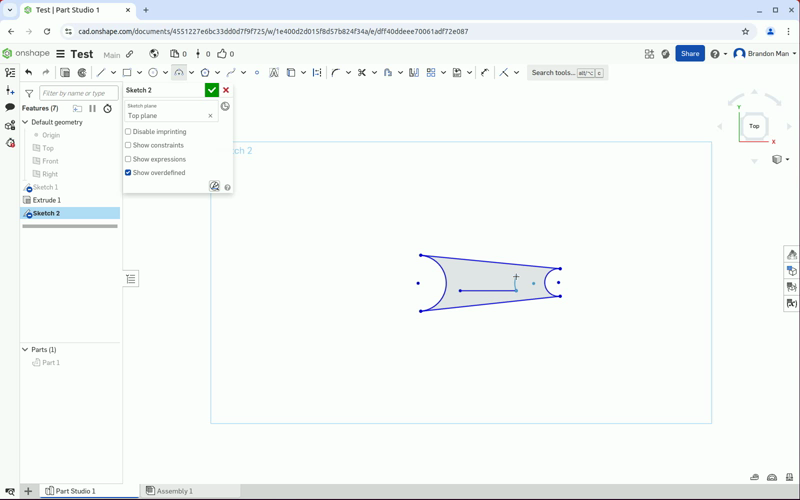
mouse_move(523, 283)
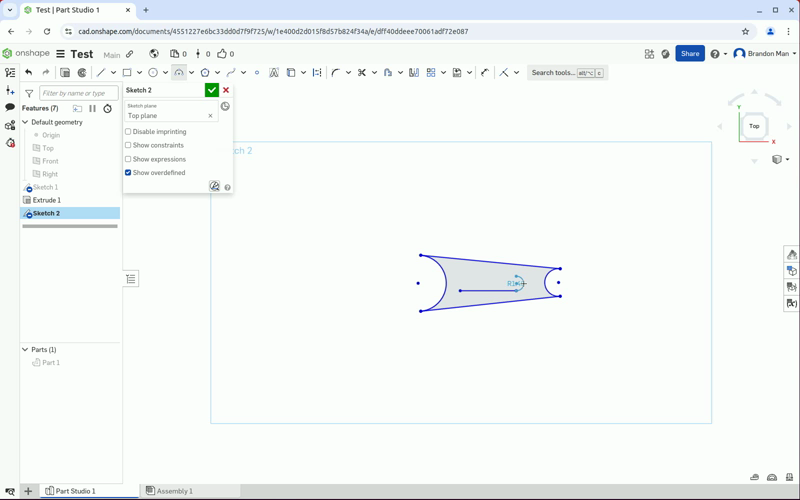
click(523, 283)
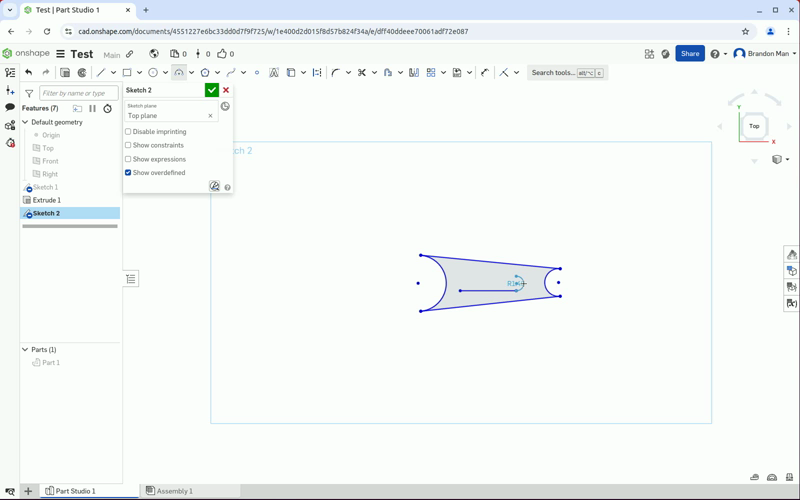
key_up(shift)
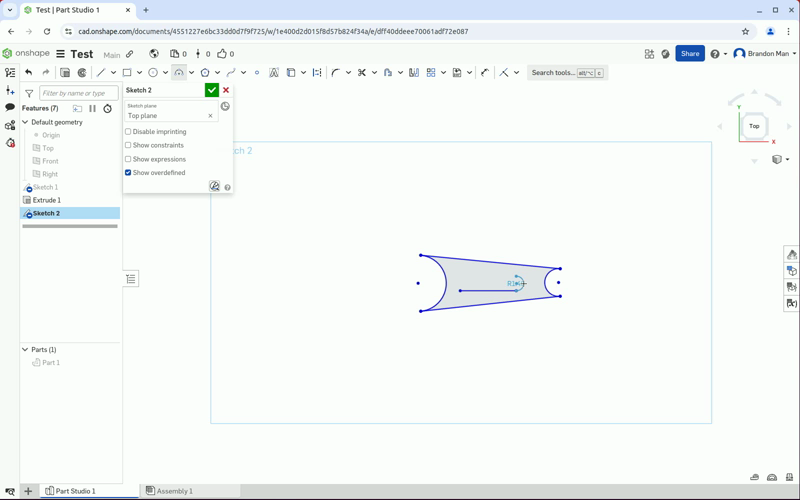
key(esc)
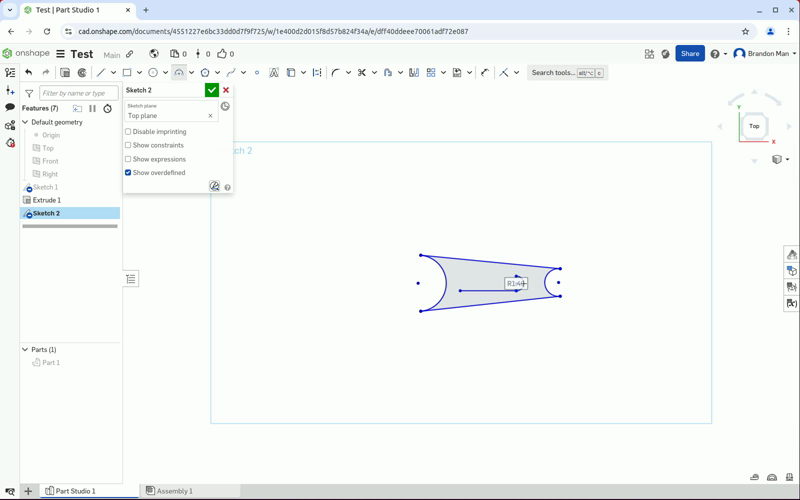
key(l)
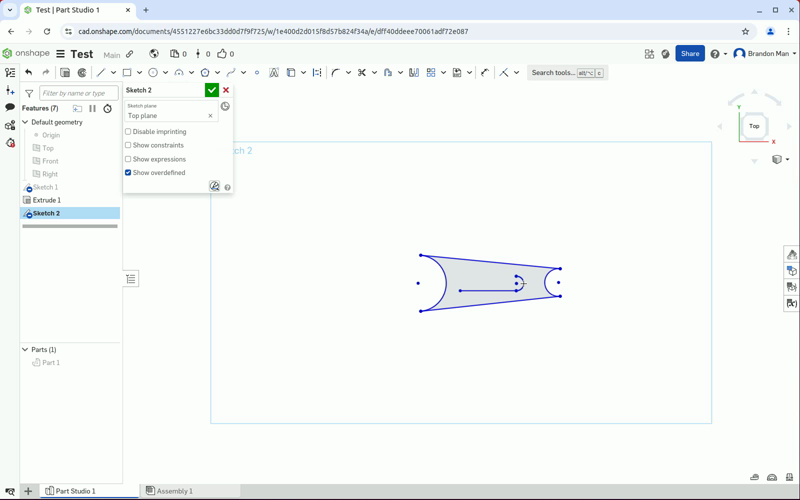
mouse_move(516, 276)
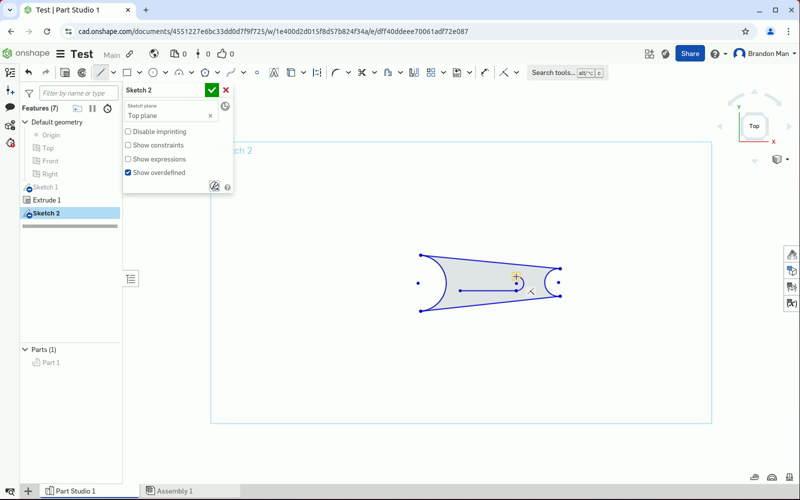
click(516, 276)
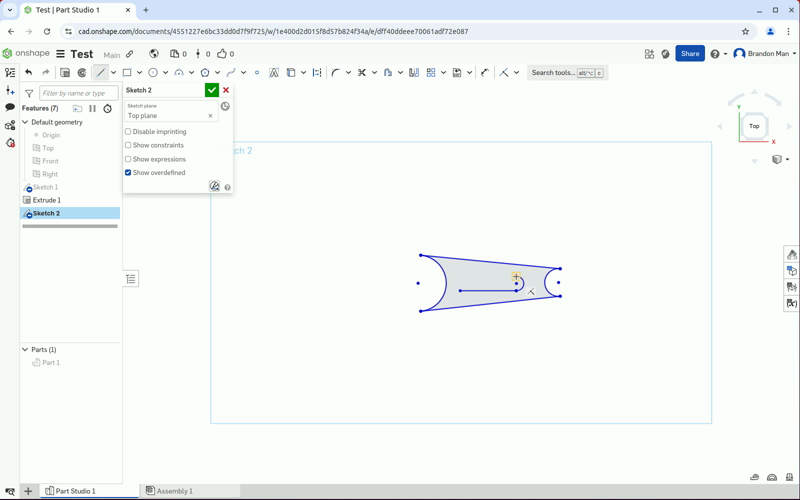
key_down(shift)
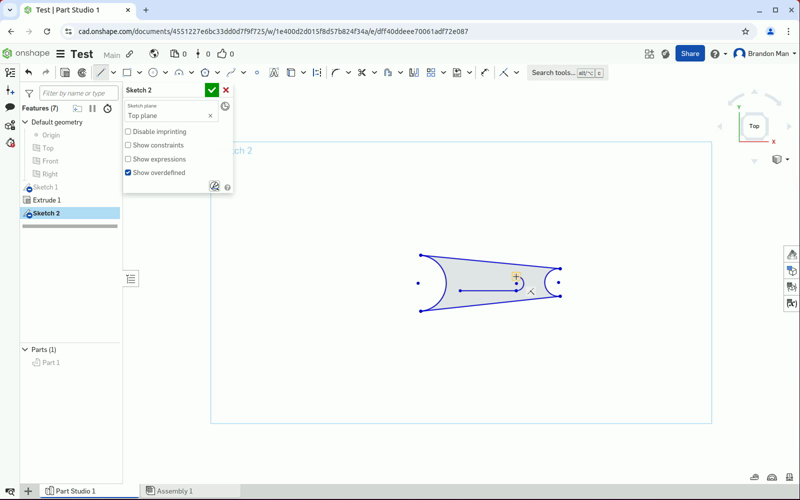
mouse_move(546, 276)
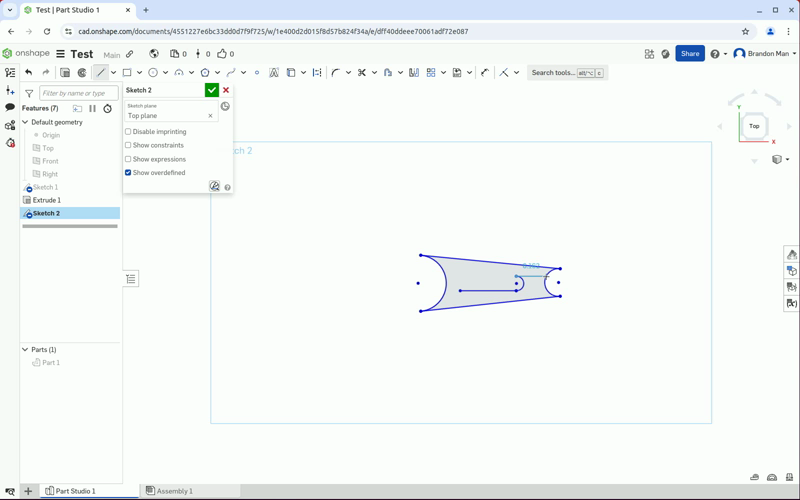
mouse_move(460, 276)
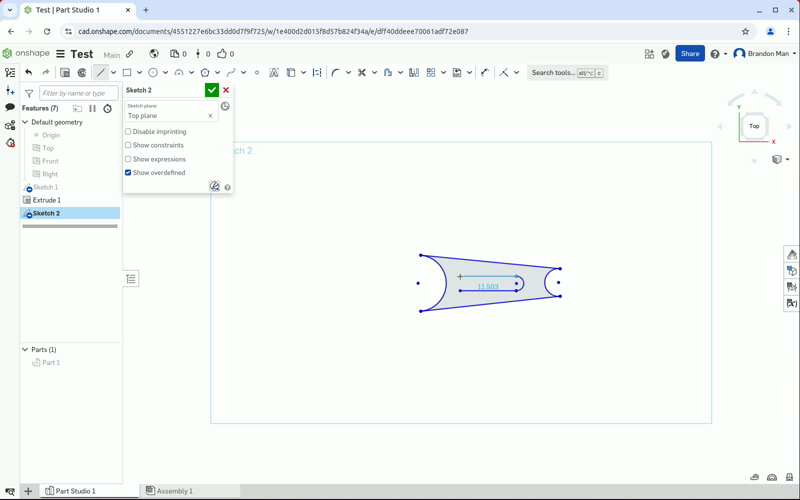
click(460, 276)
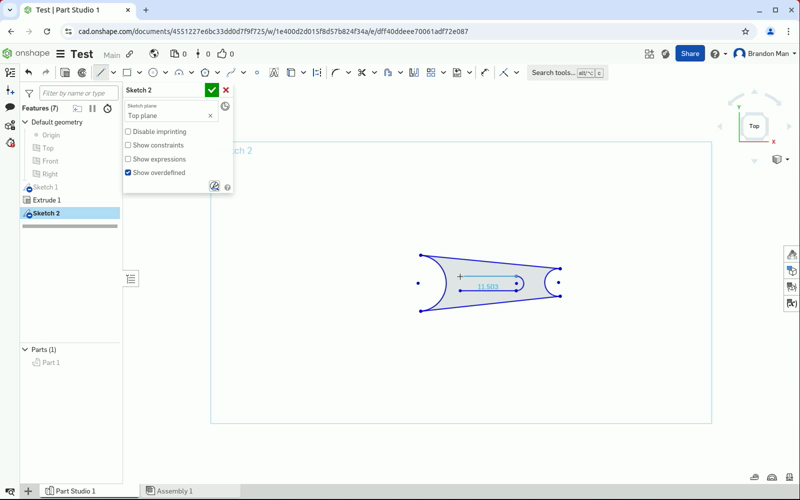
key_up(shift)
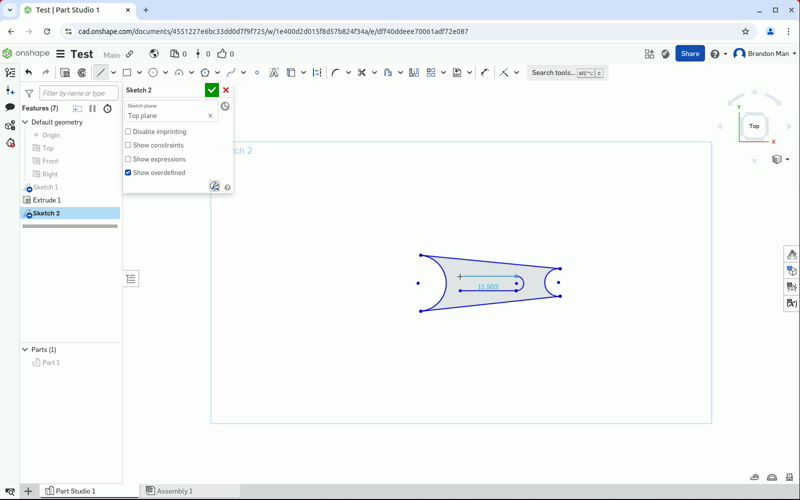
key(esc)
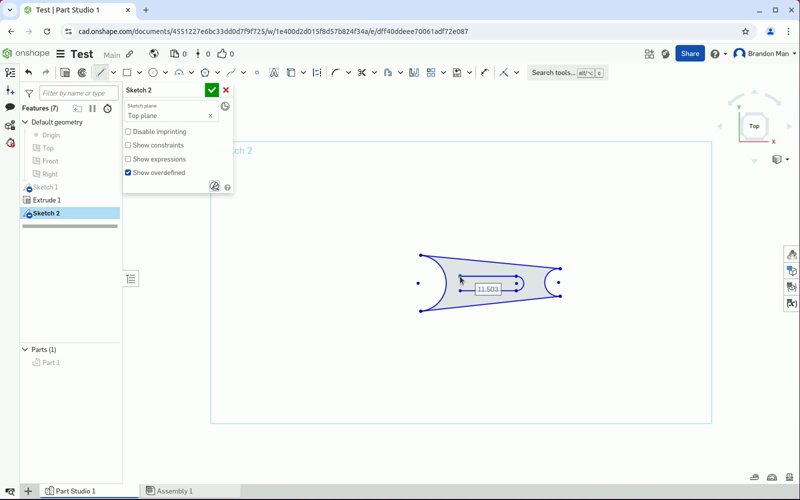
key(a)
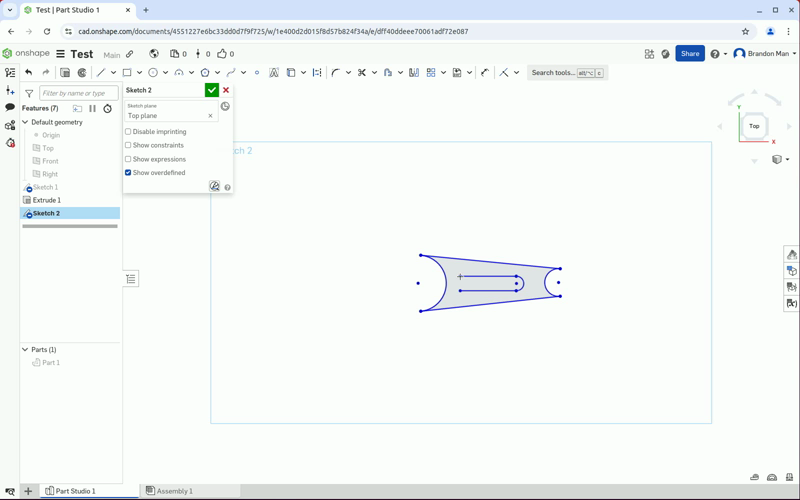
mouse_move(460, 276)
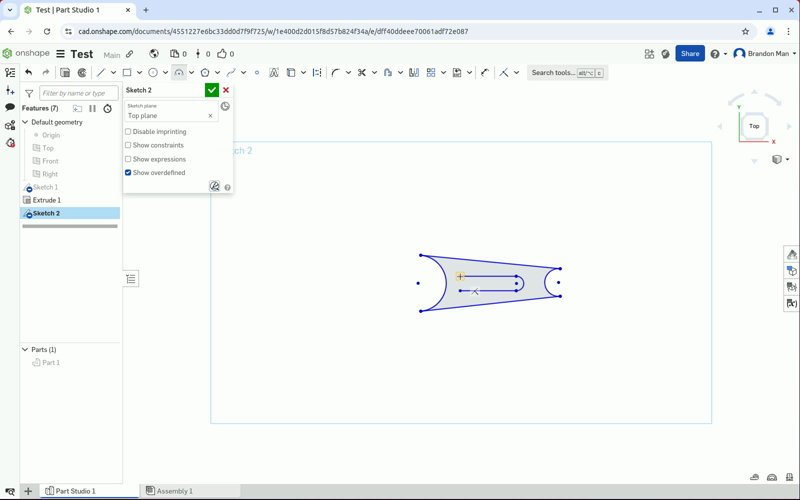
click(460, 276)
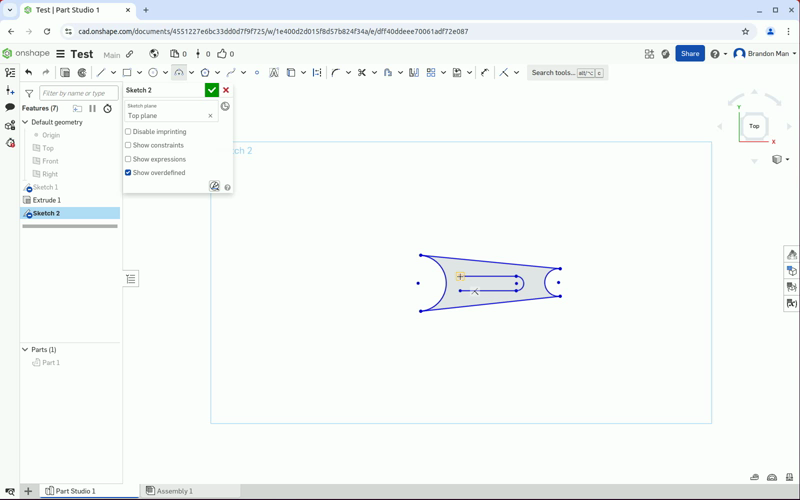
mouse_move(460, 290)
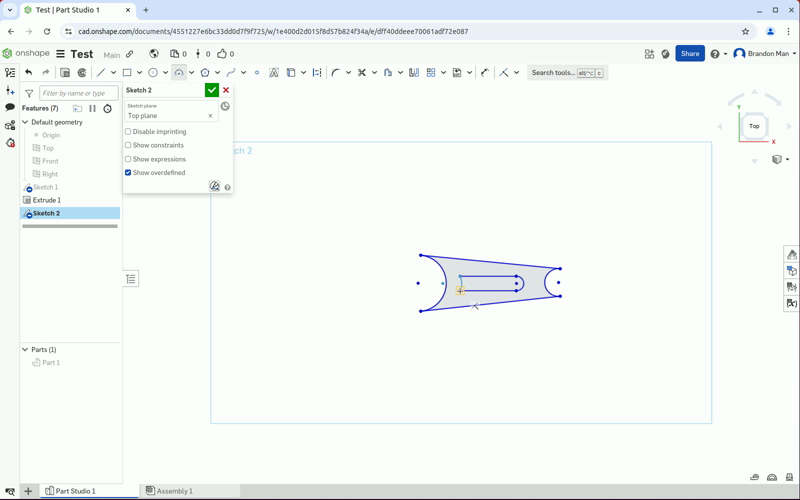
click(460, 290)
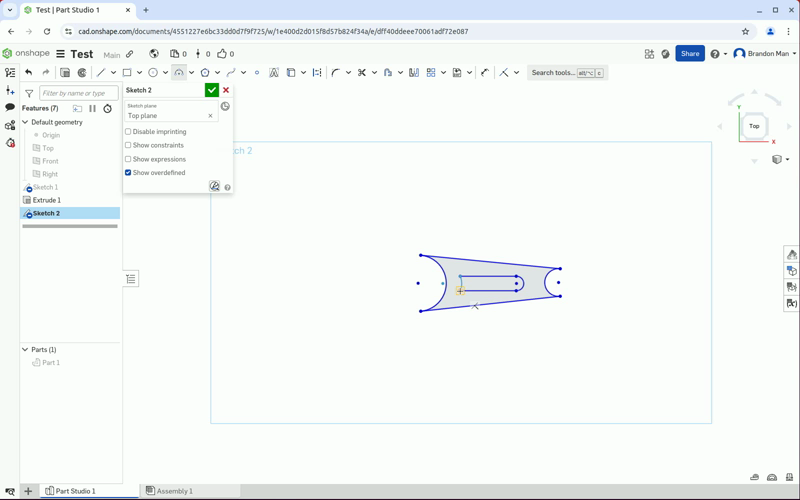
key_down(shift)
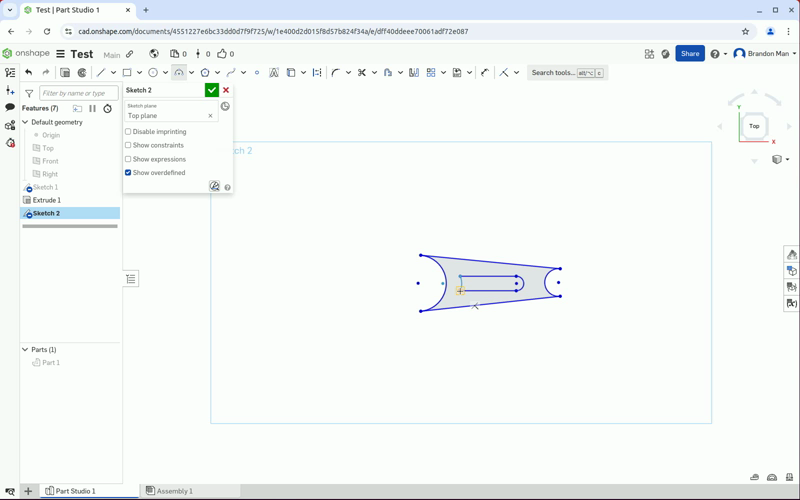
mouse_move(453, 283)
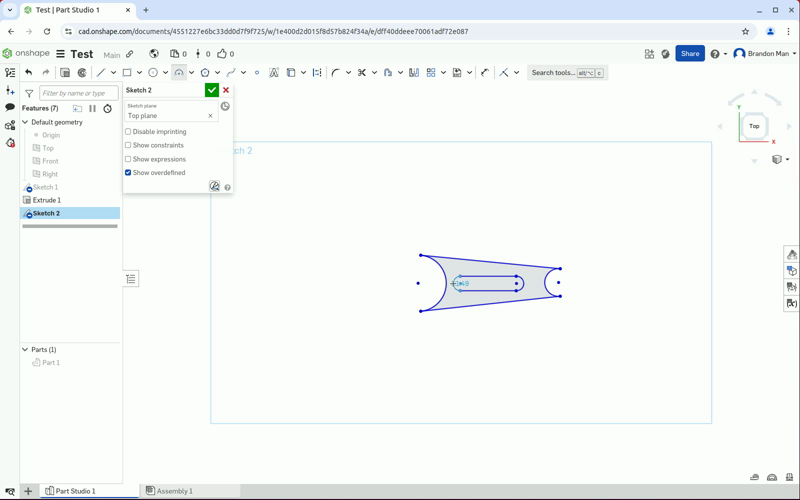
click(453, 283)
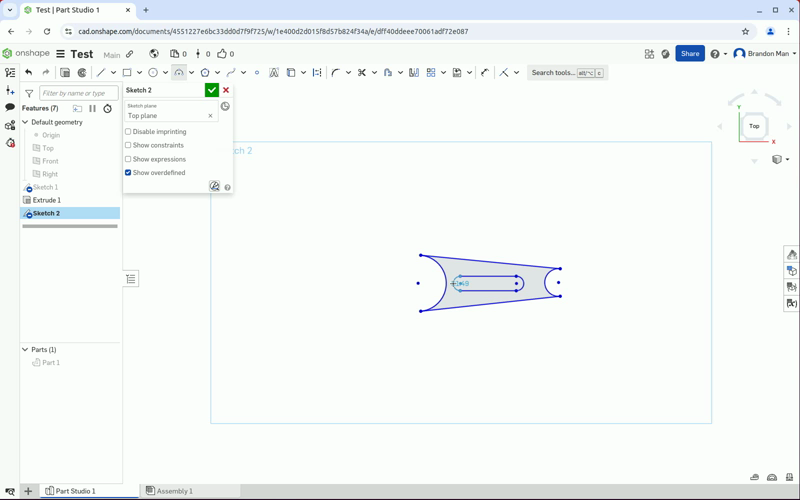
key_up(shift)
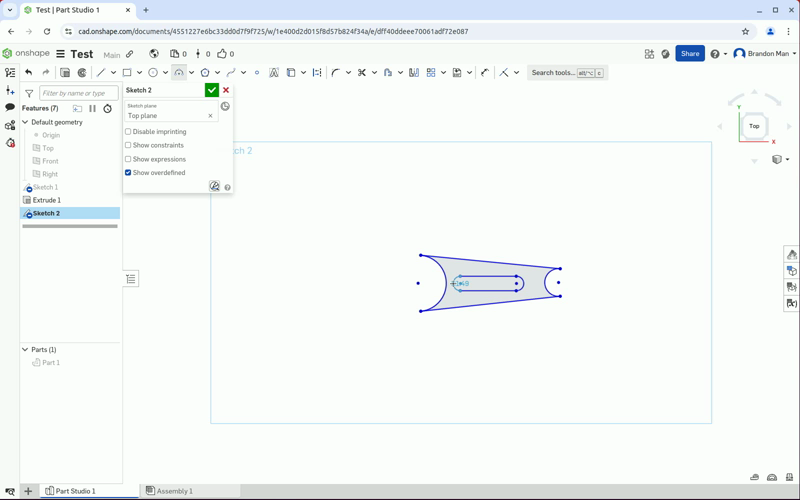
key(esc)
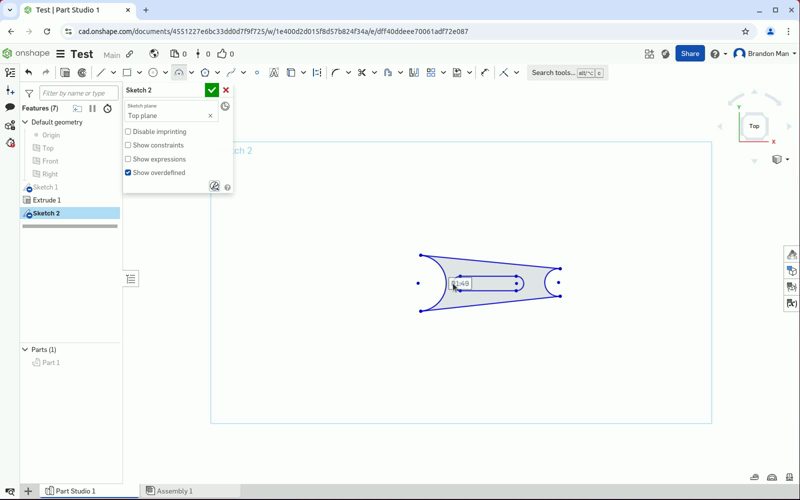
mouse_move(446, 264)
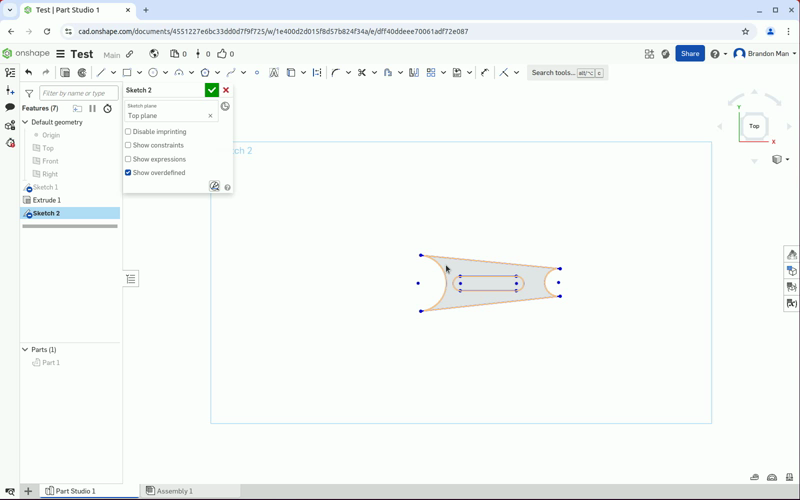
click(446, 264)
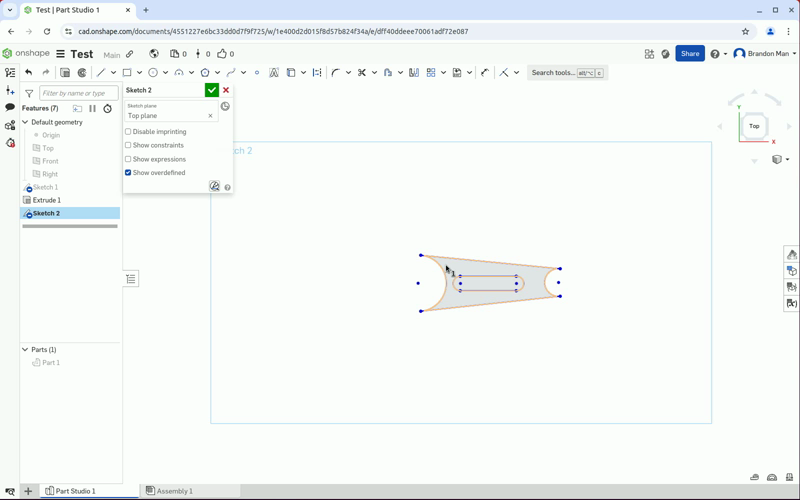
mouse_move(73, 352)
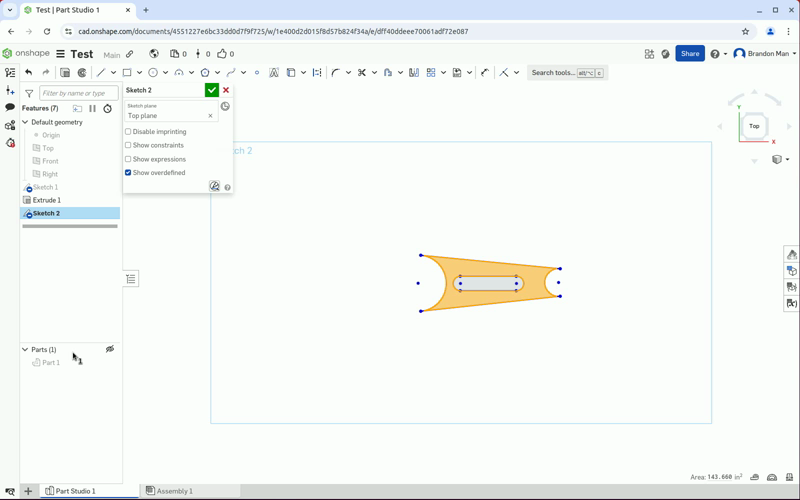
key(shift+y)
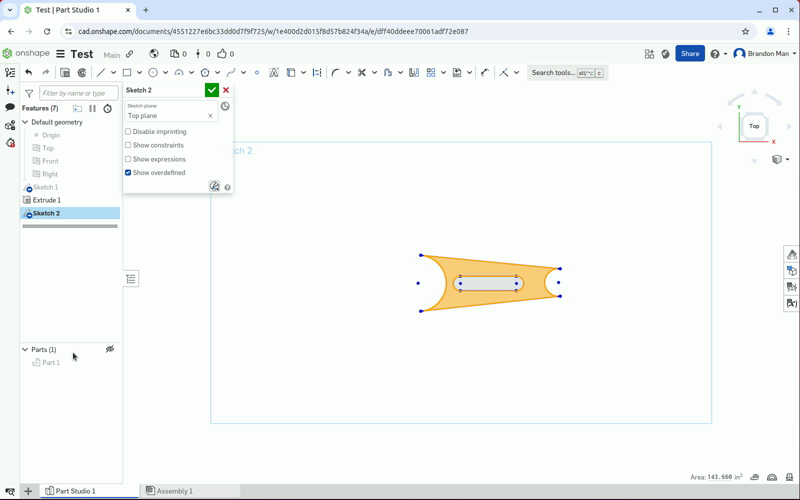
key(shift+e)
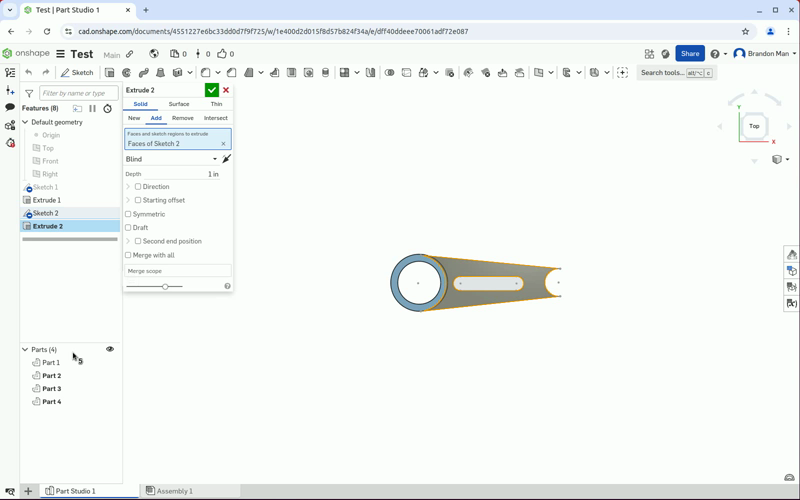
mouse_move(143, 106)
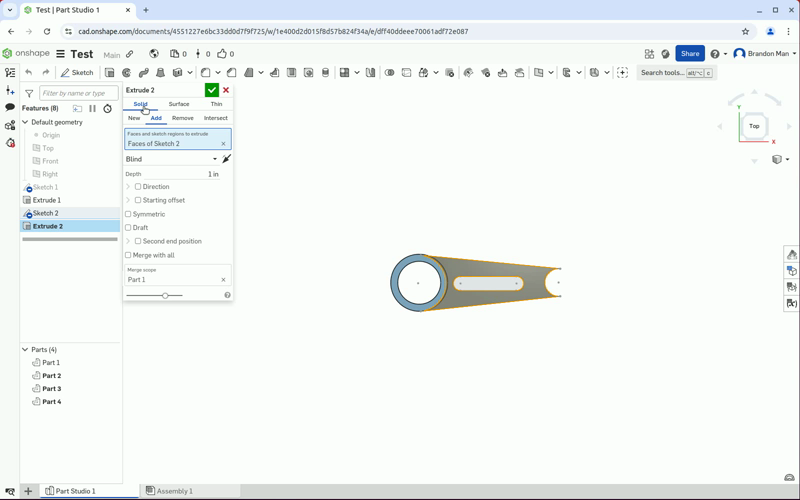
click(143, 106)
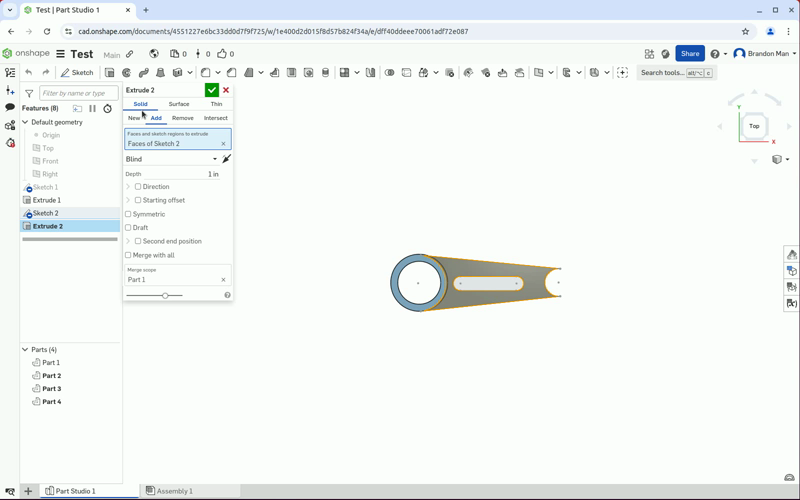
mouse_move(137, 120)
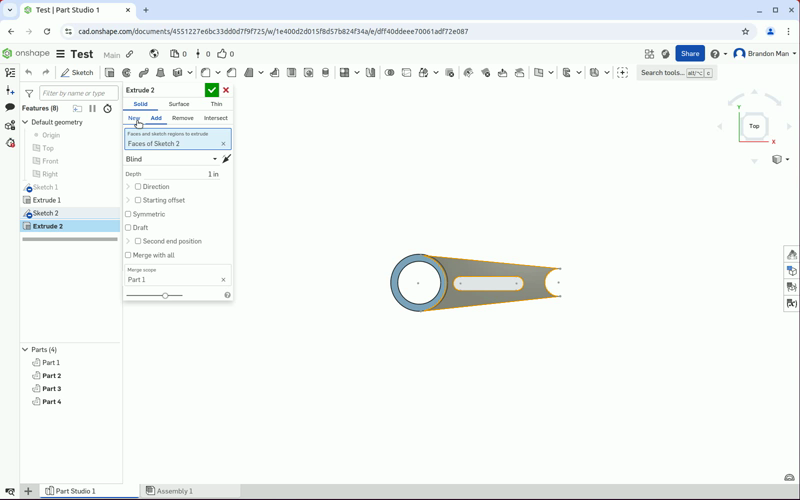
click(137, 120)
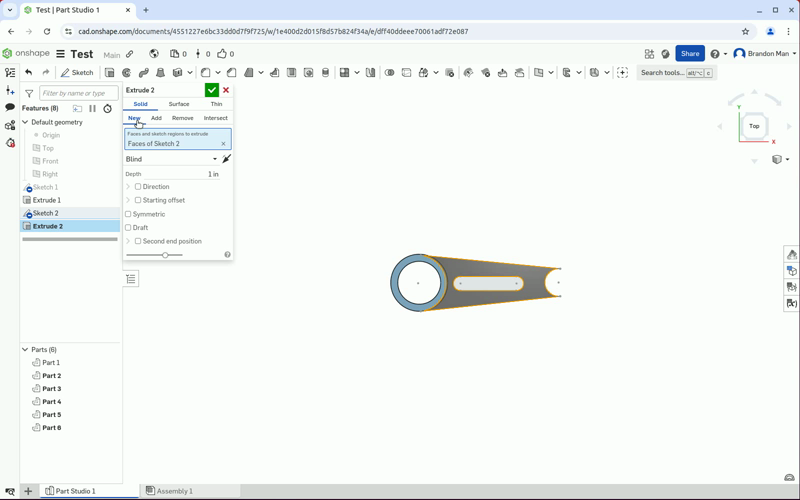
key(tab, 4)
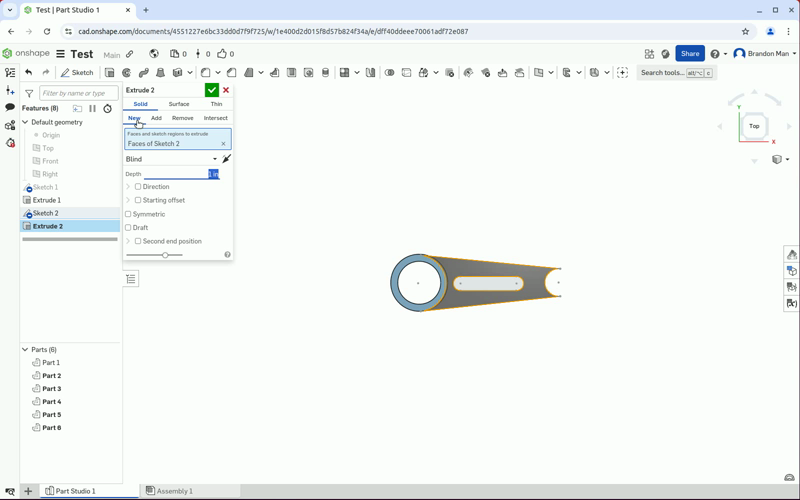
text(5.777)
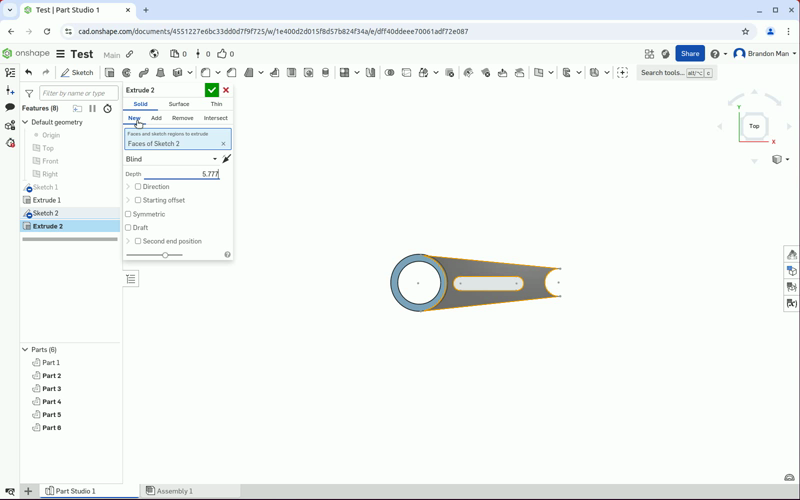
key(enter)
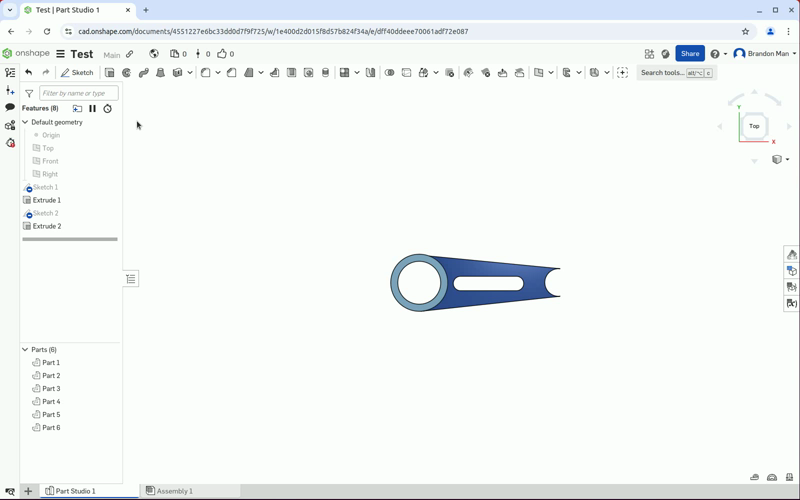
key(shift+h)
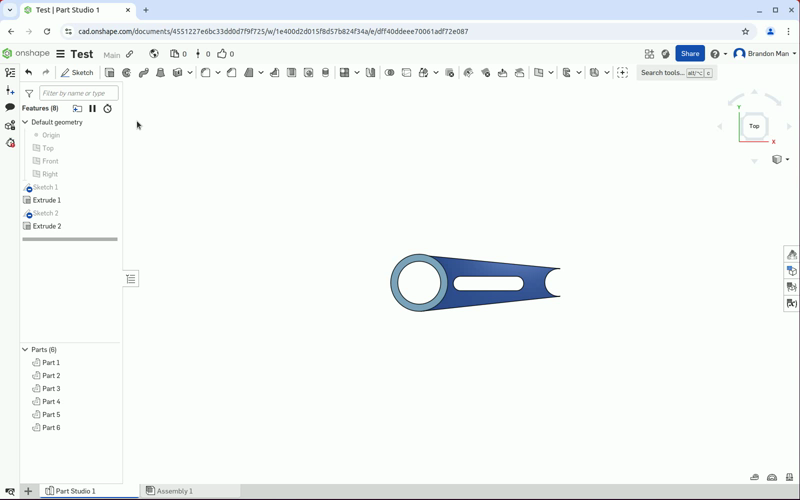
key(shift+h)
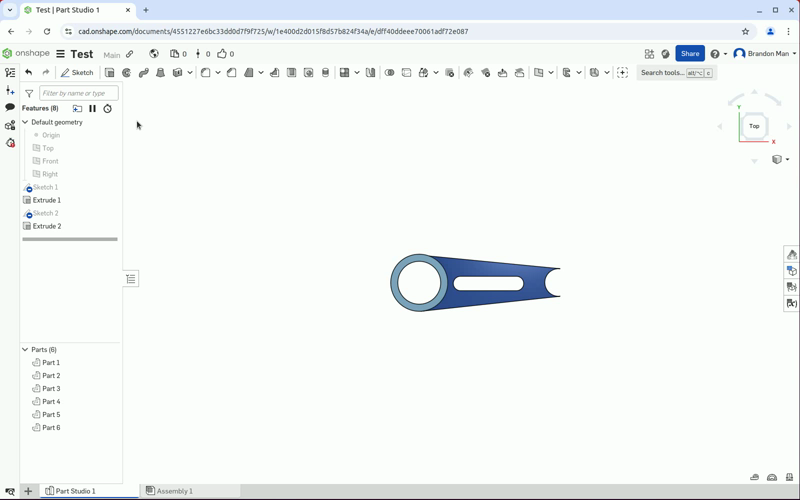
mouse_move(73, 189)
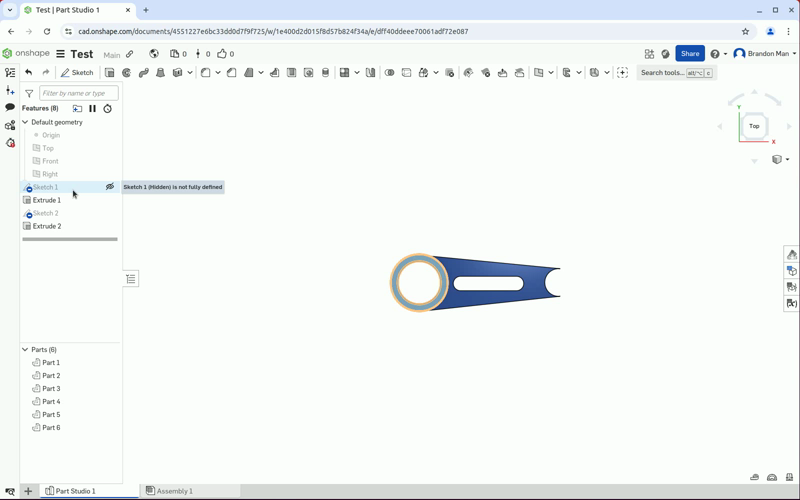
click(73, 189)
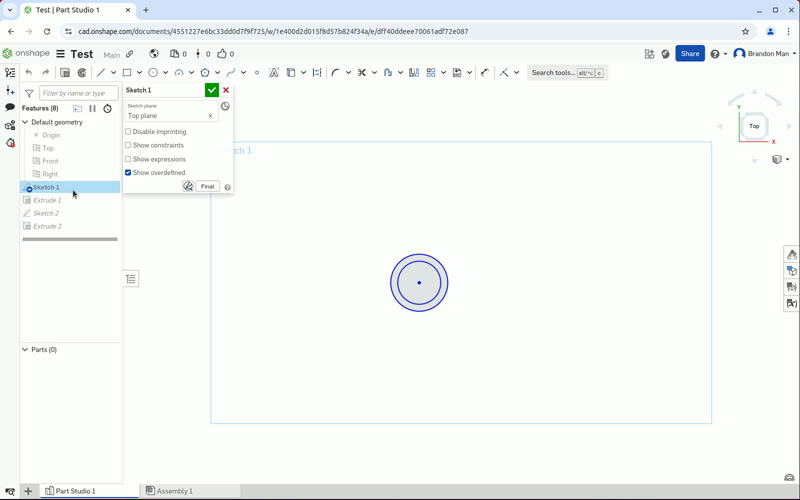
mouse_move(229, 92)
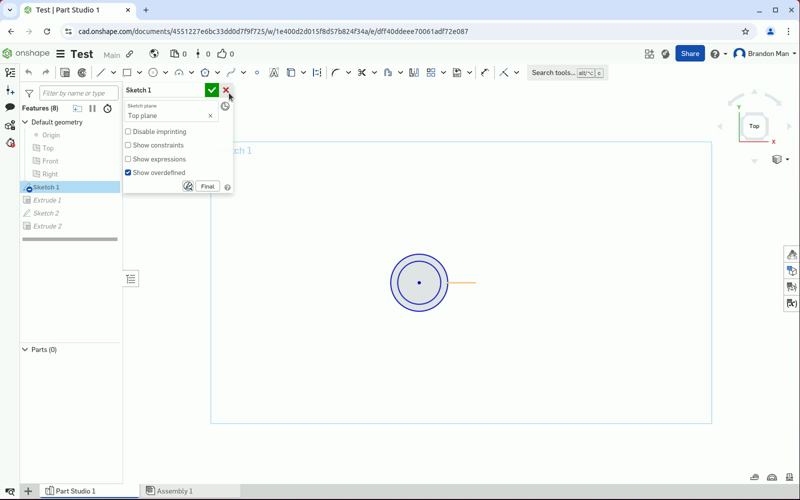
click(229, 92)
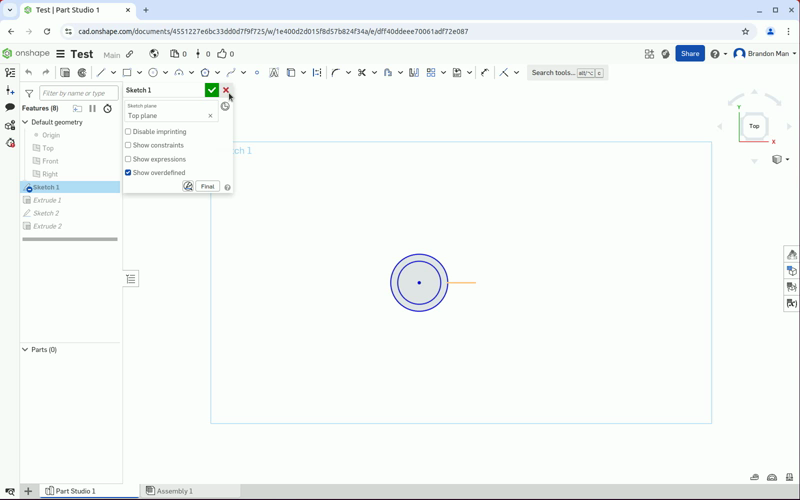
key(shift+s)
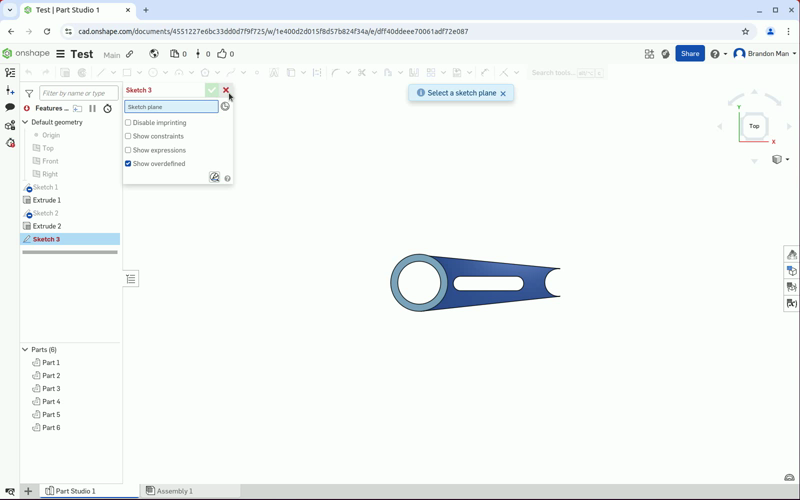
mouse_move(73, 150)
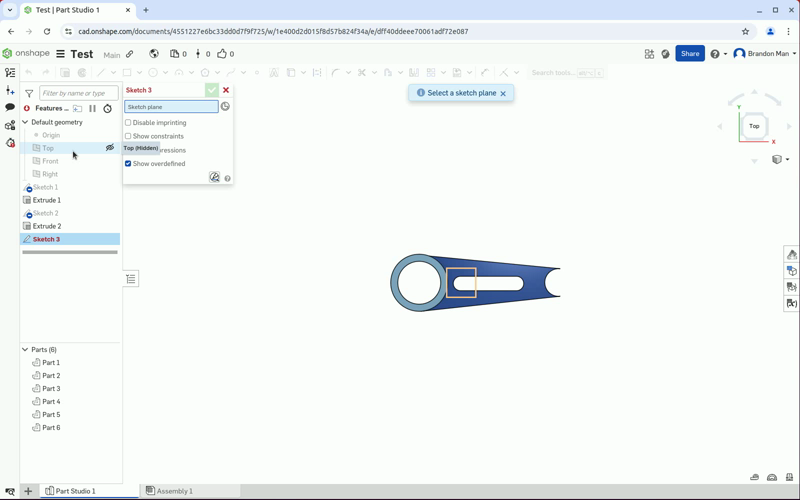
click(73, 150)
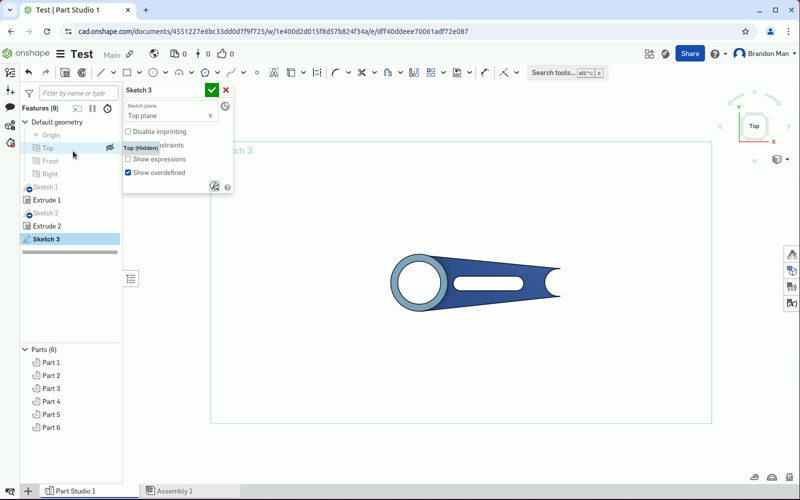
mouse_move(73, 352)
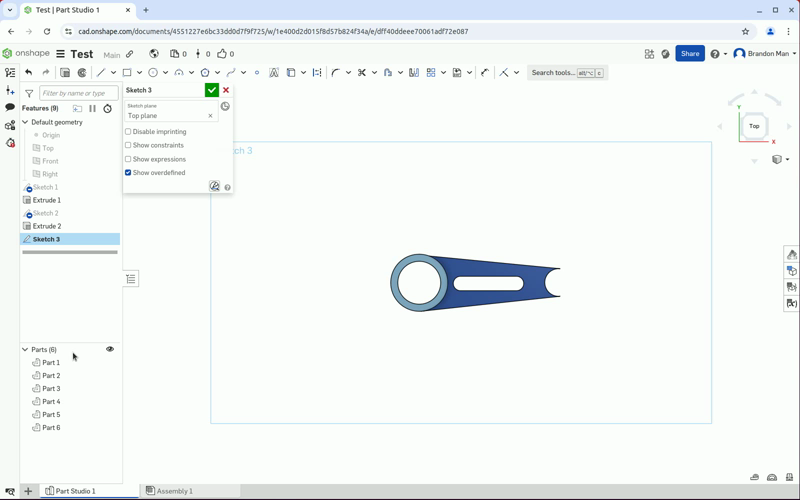
key(y)
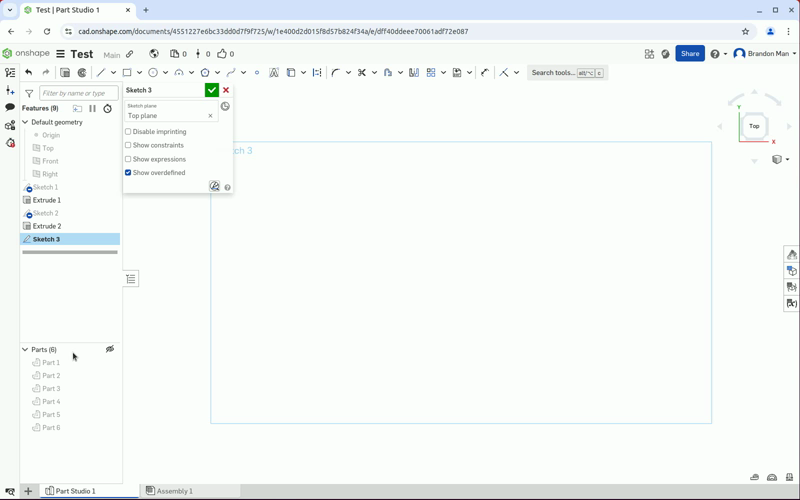
key(c)
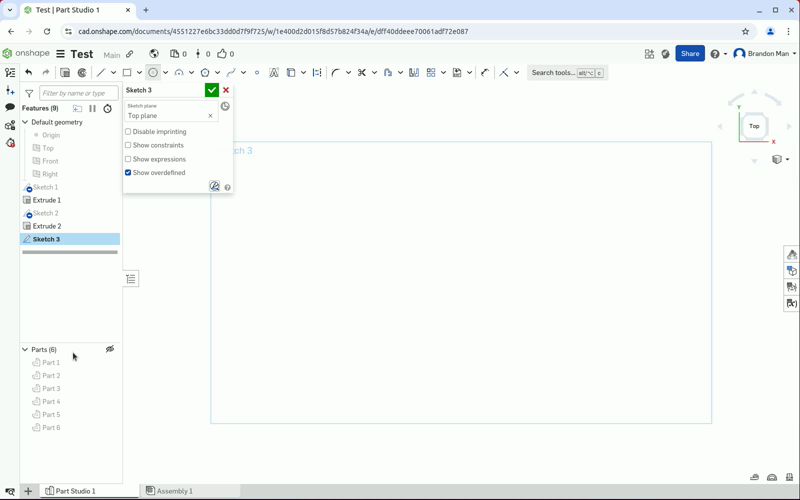
key_down(shift)
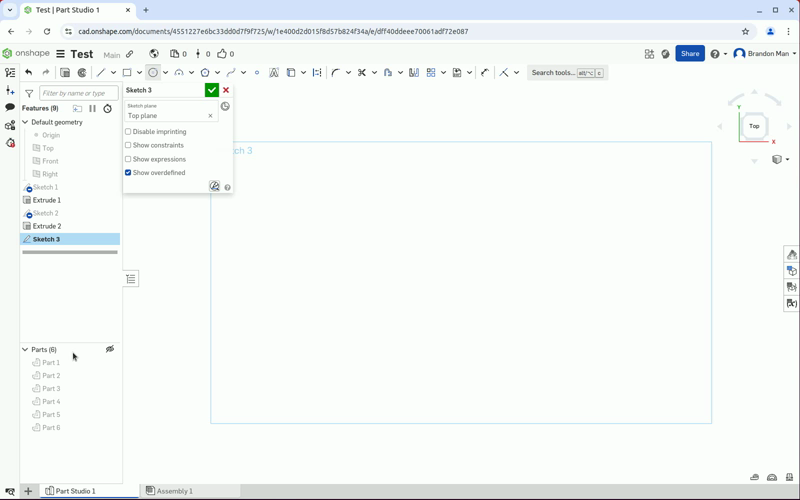
mouse_move(559, 282)
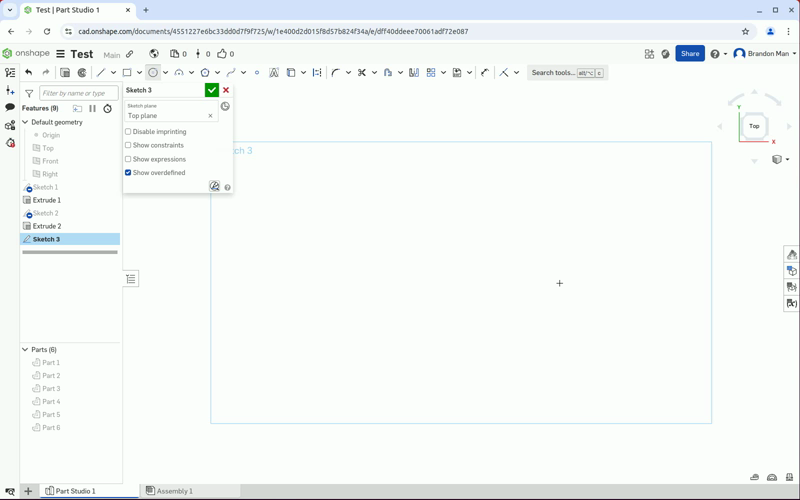
click(559, 282)
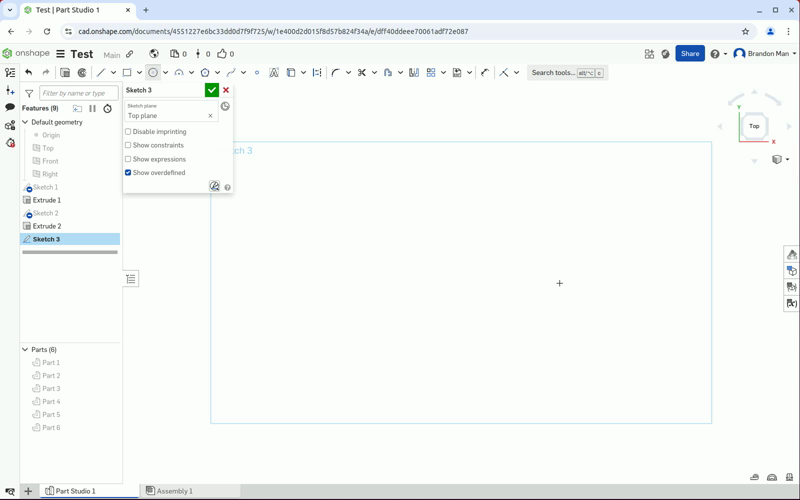
key_up(shift)
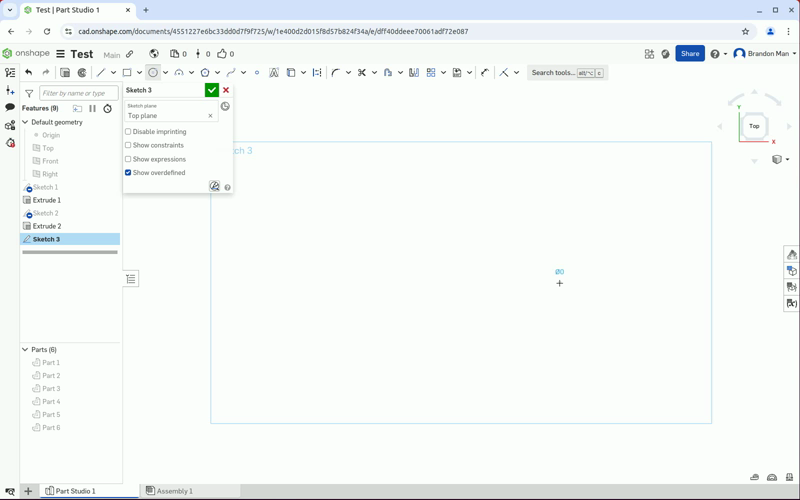
mouse_move(574, 282)
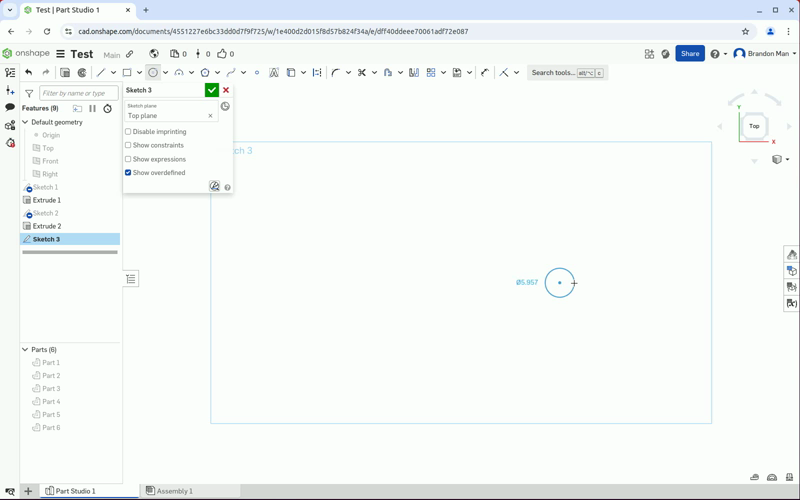
click(574, 282)
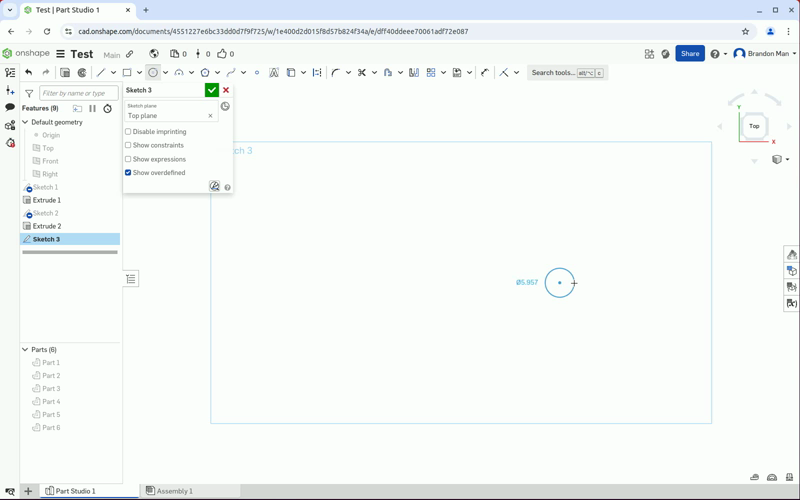
key(esc)
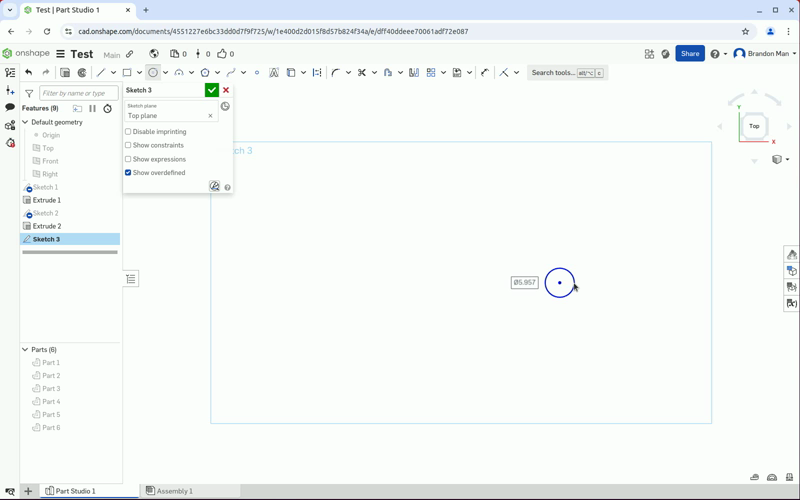
key(c)
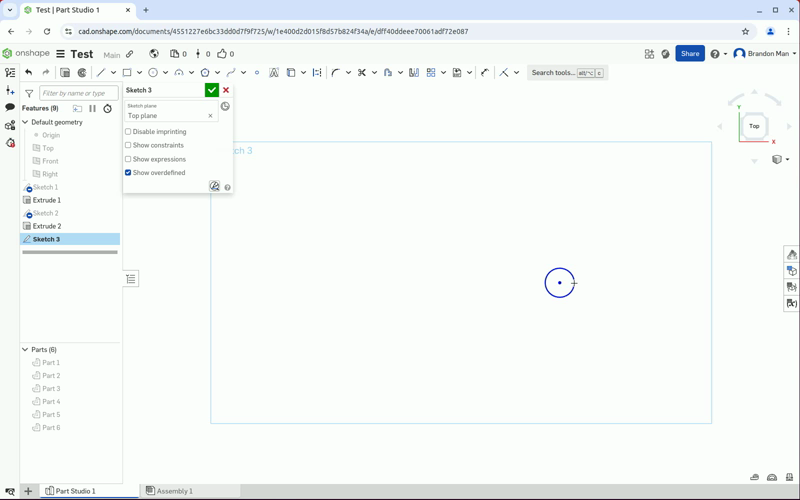
key_down(shift)
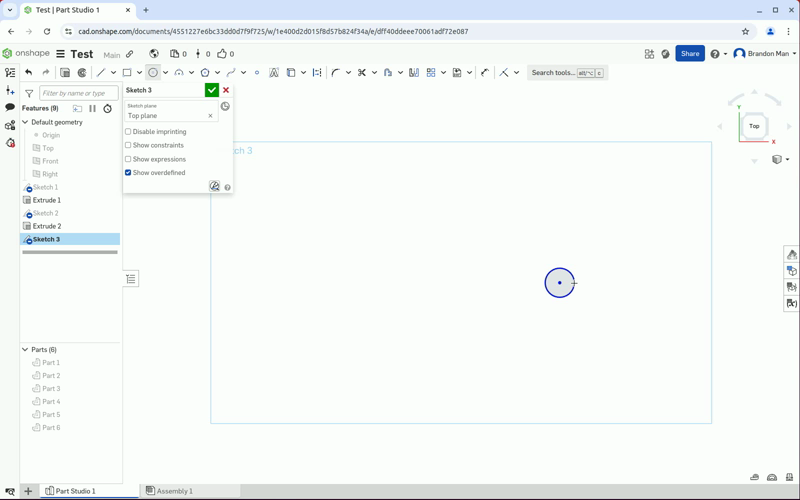
mouse_move(559, 282)
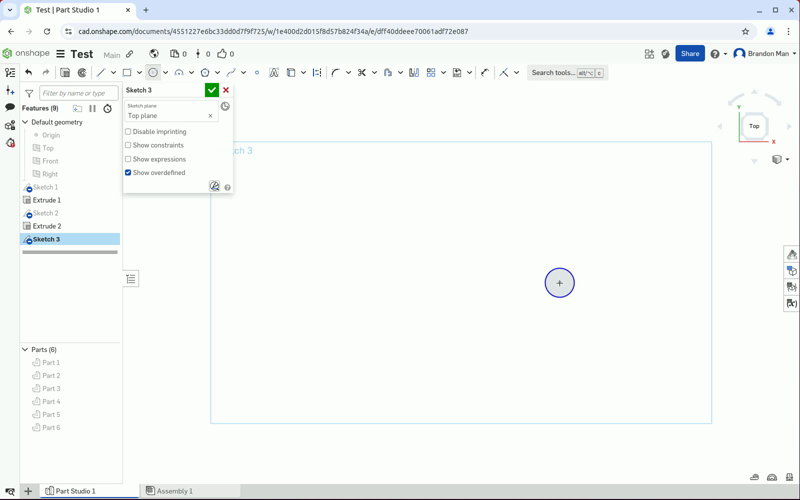
click(559, 282)
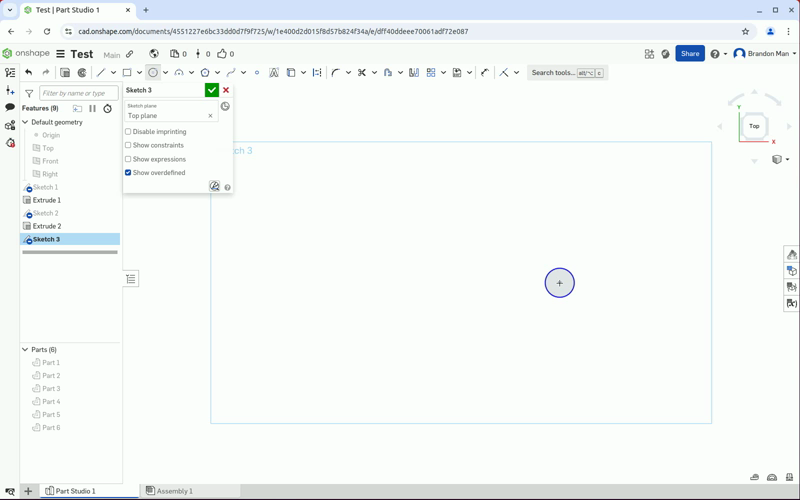
key_up(shift)
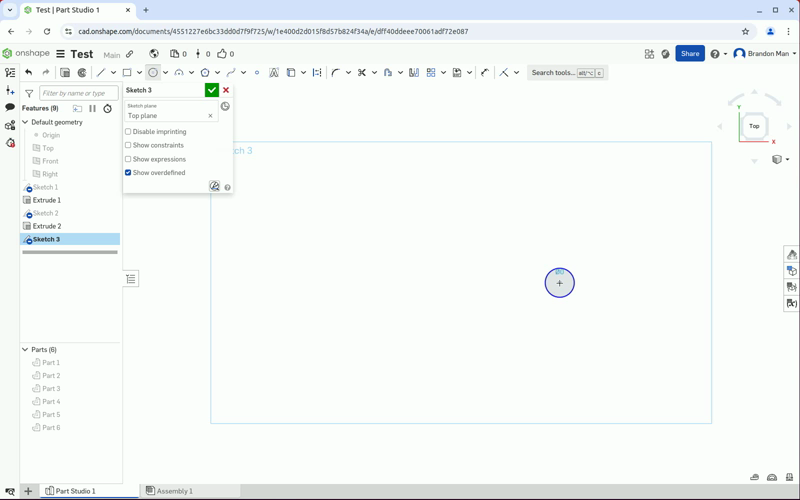
mouse_move(567, 282)
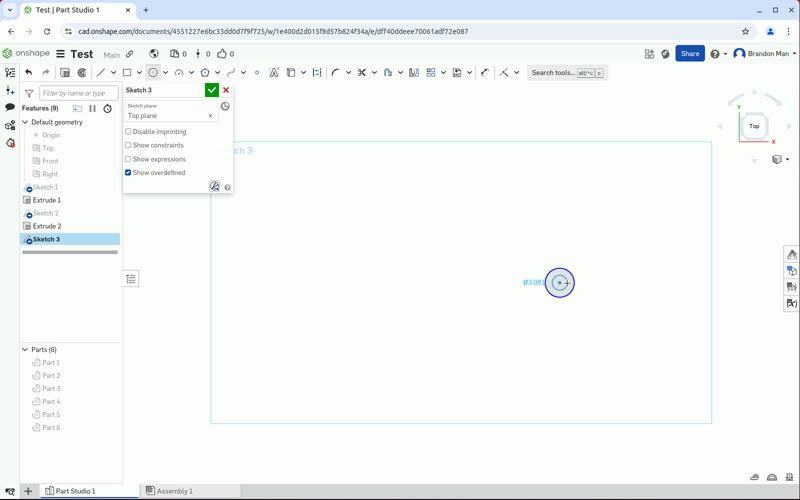
click(567, 282)
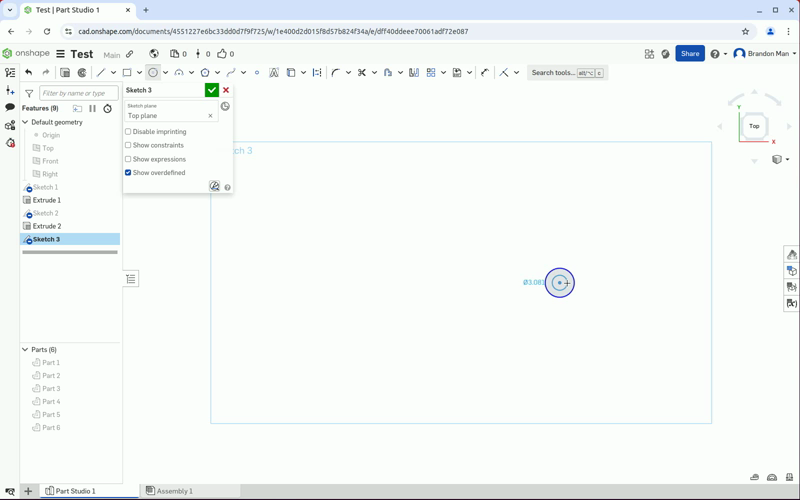
key(esc)
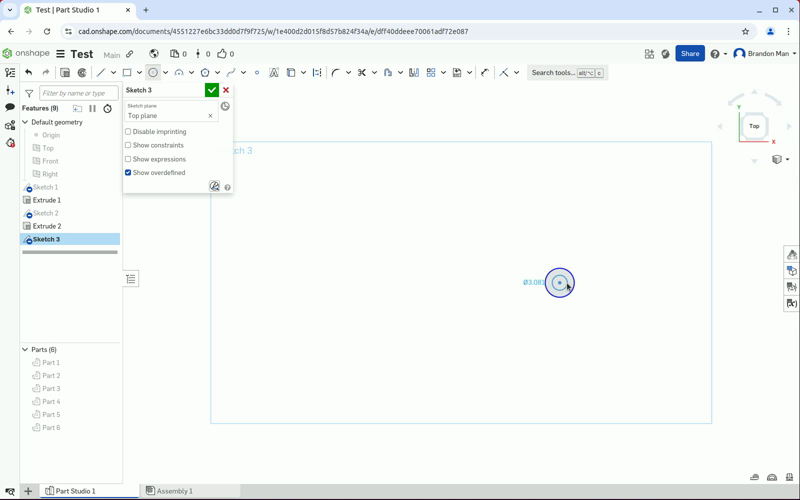
mouse_move(560, 290)
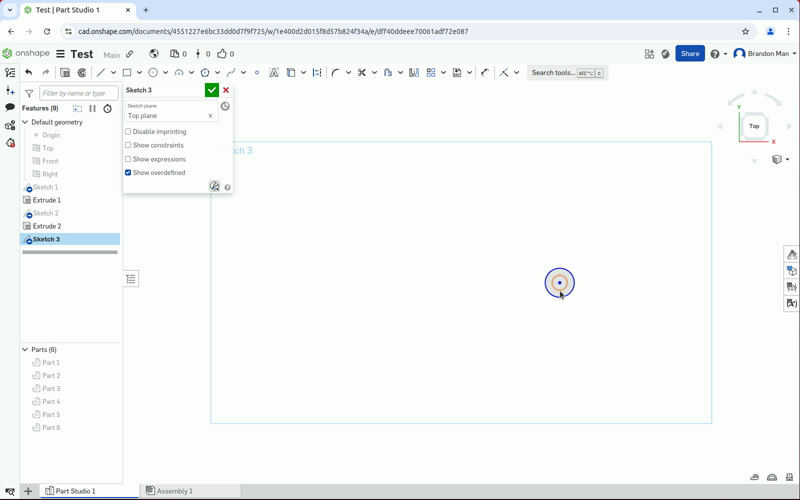
scroll(6)
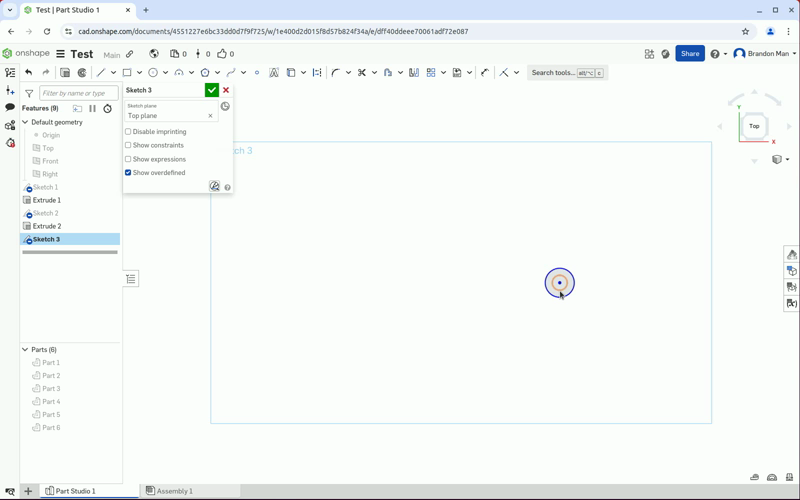
scroll(6)
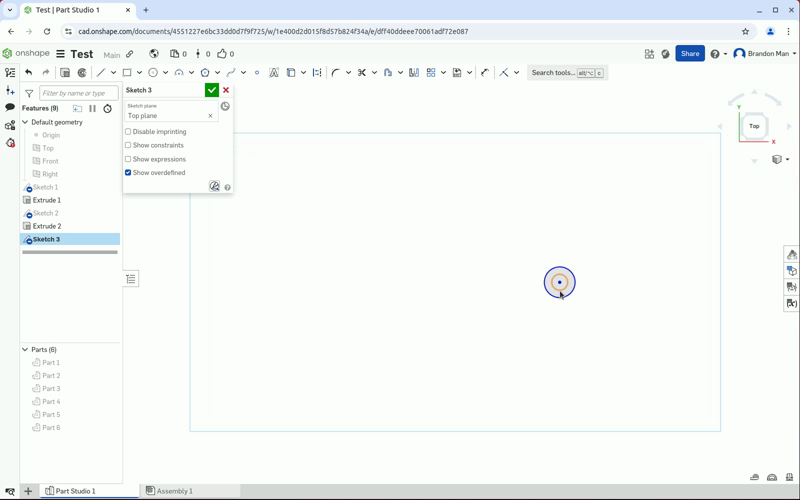
scroll(6)
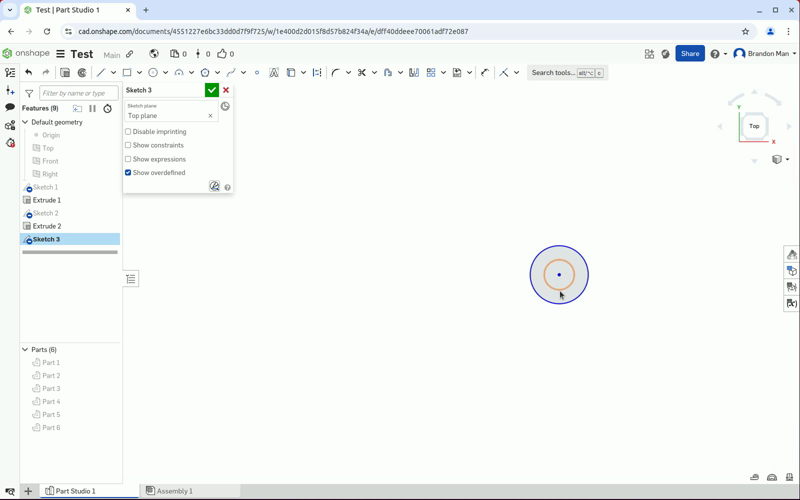
scroll(6)
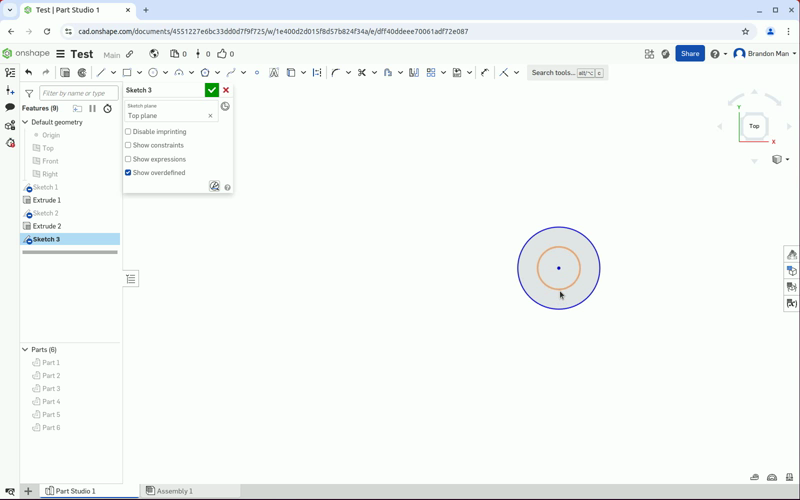
scroll(6)
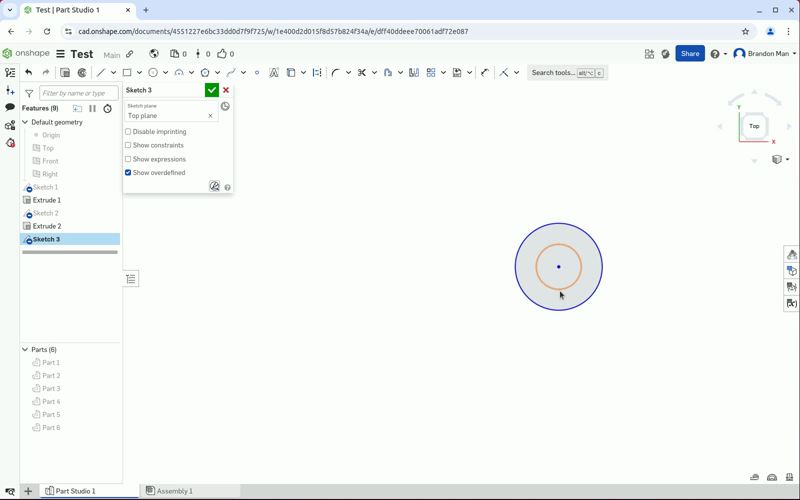
scroll(6)
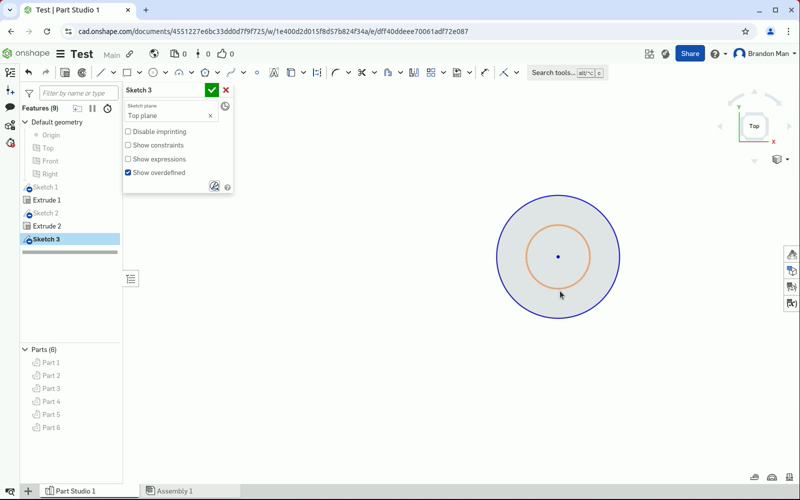
scroll(6)
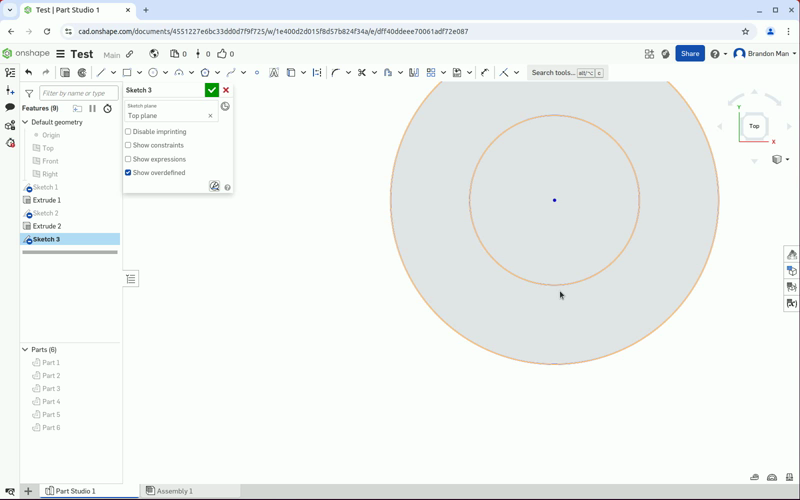
click(560, 290)
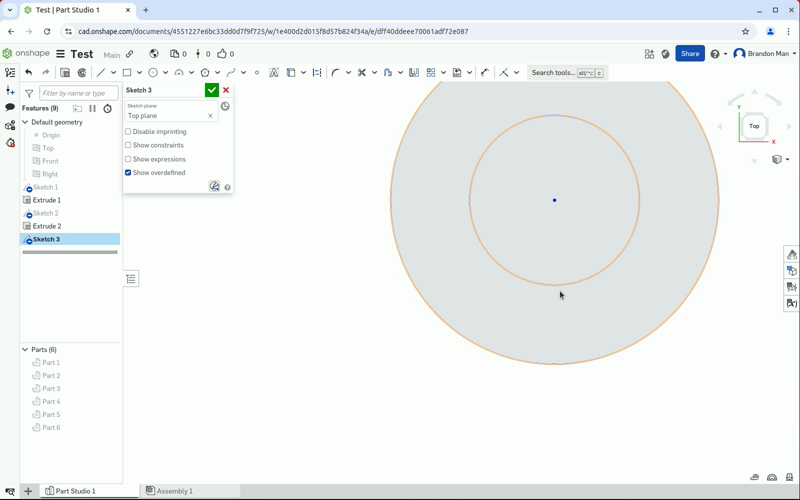
scroll(-6)
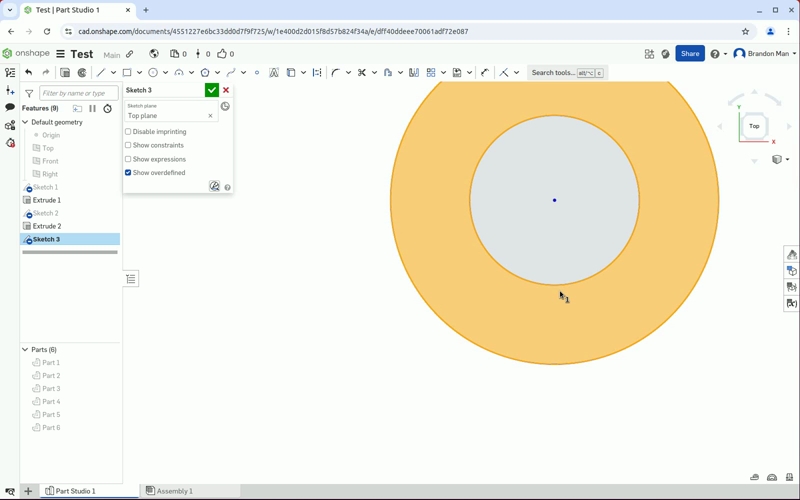
scroll(-6)
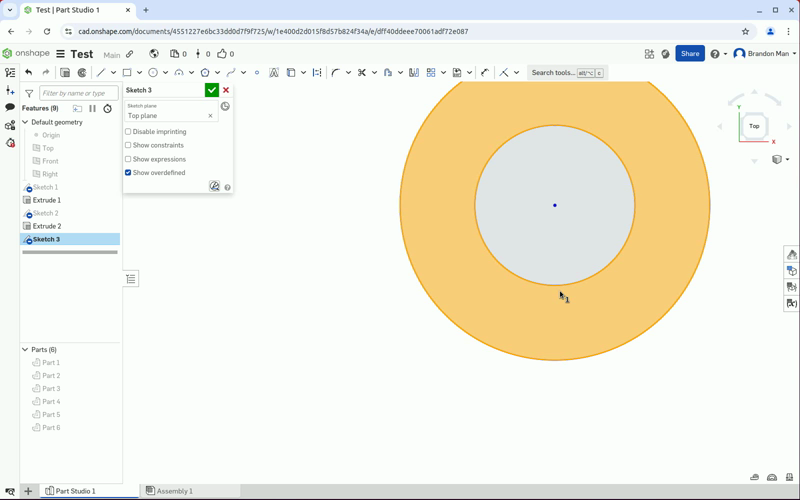
scroll(-6)
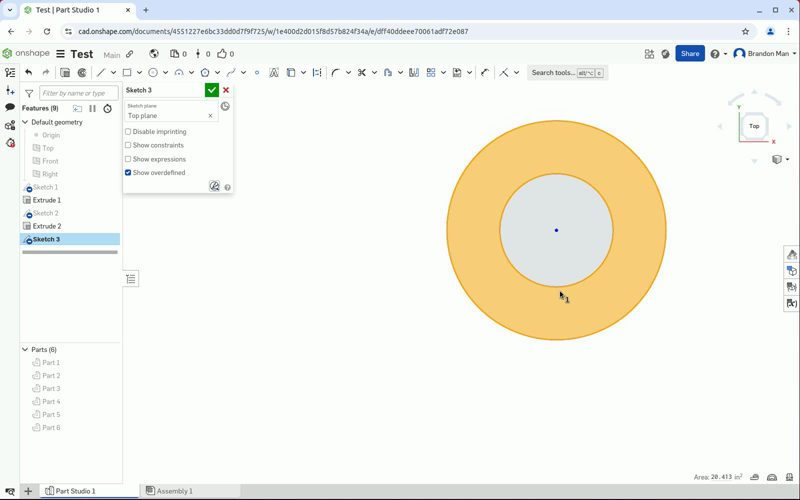
scroll(-6)
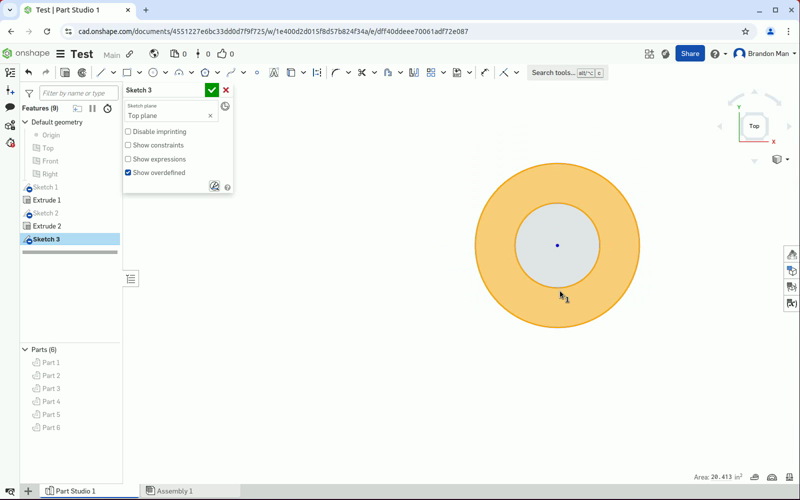
scroll(-6)
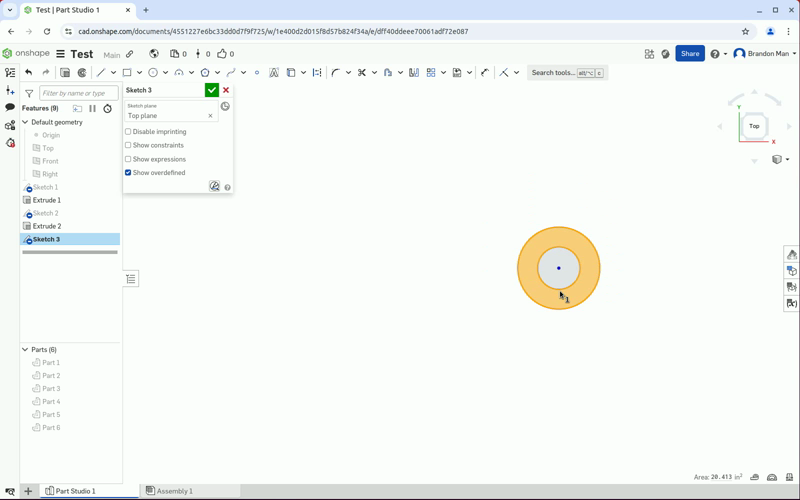
scroll(-6)
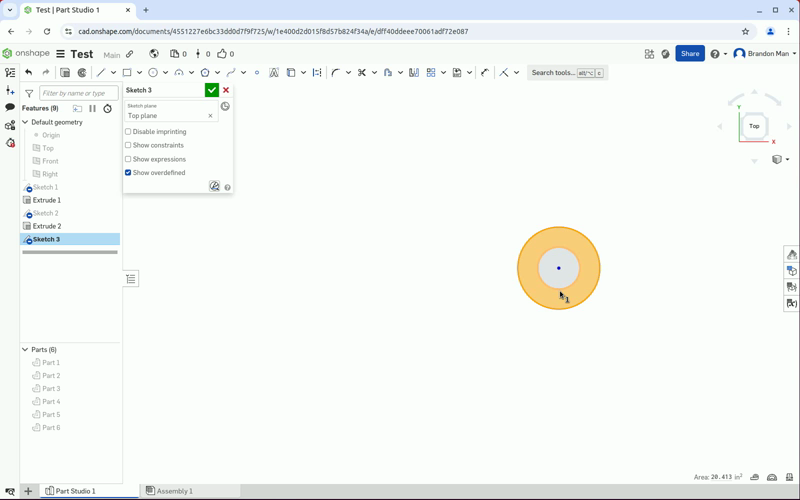
scroll(-6)
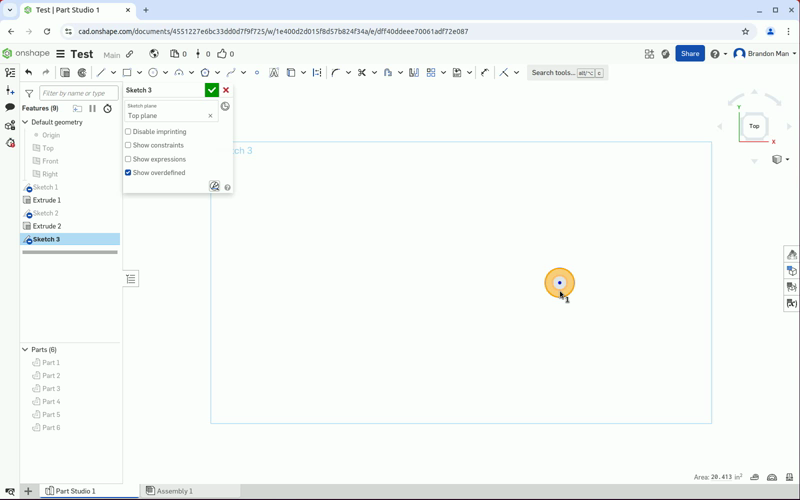
mouse_move(73, 352)
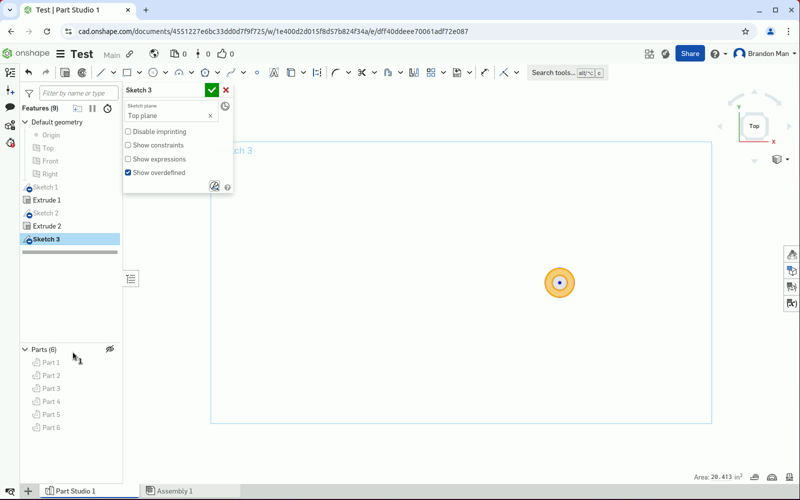
key(shift+y)
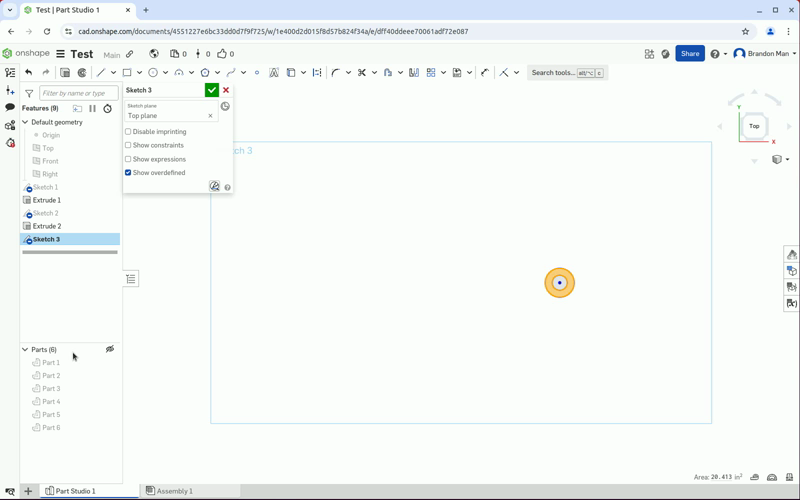
key(shift+e)
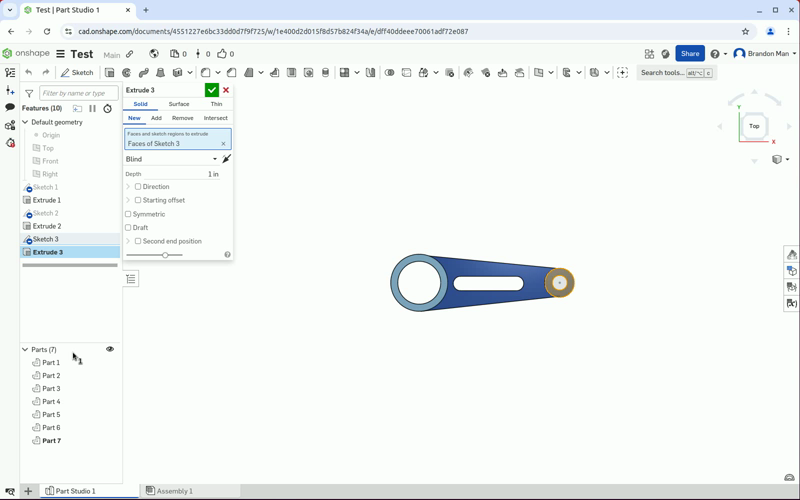
mouse_move(143, 106)
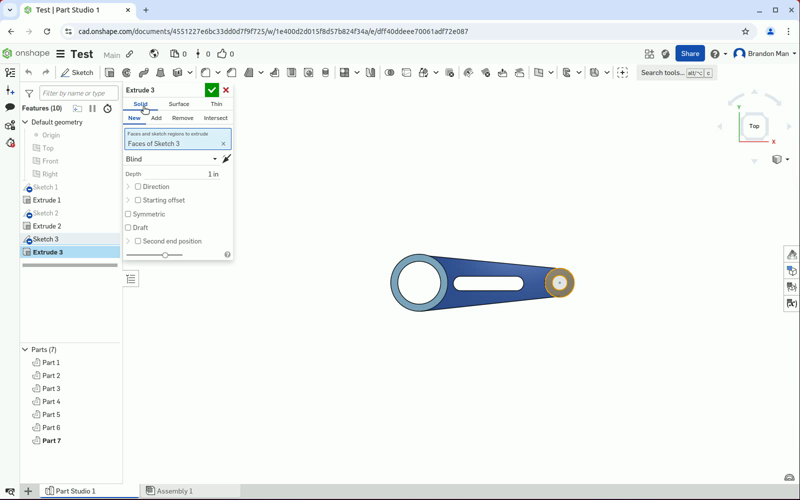
click(143, 106)
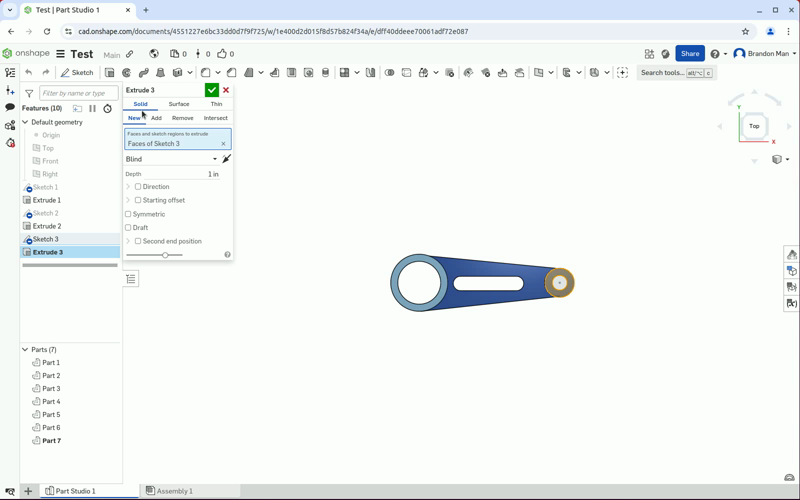
mouse_move(137, 120)
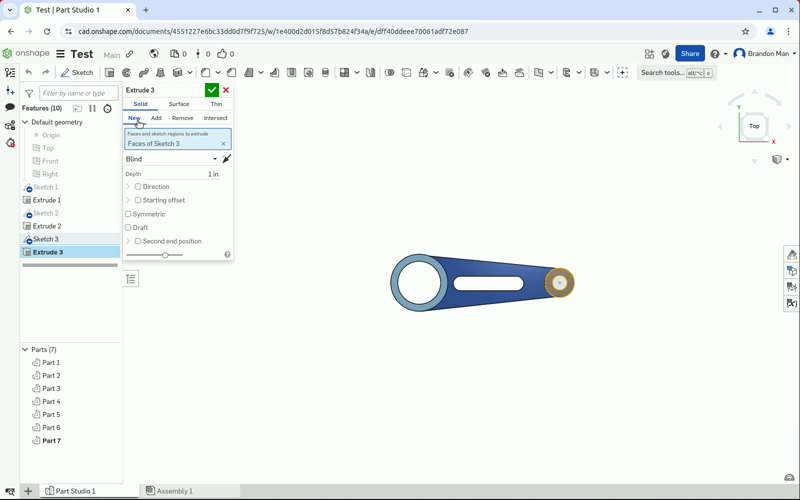
click(137, 120)
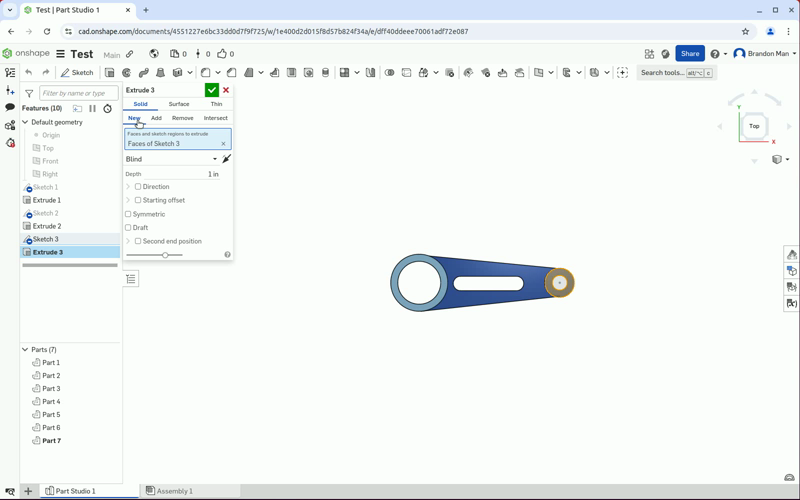
key(tab, 4)
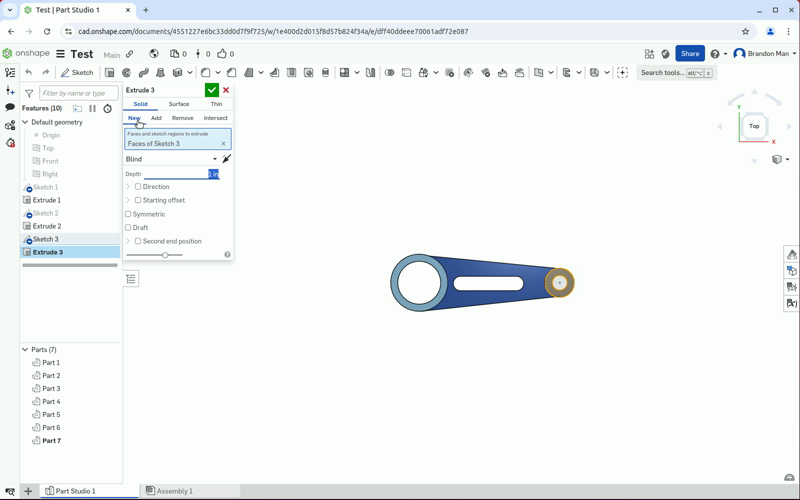
text(7.221)
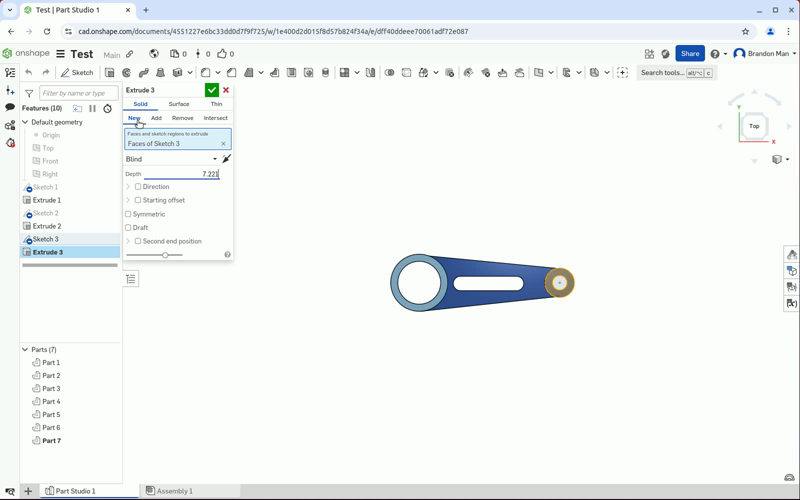
key(enter)
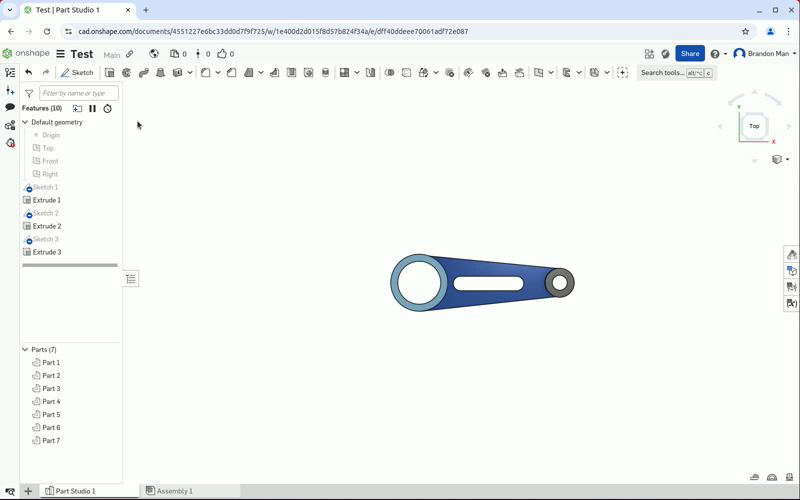
key(shift+h)
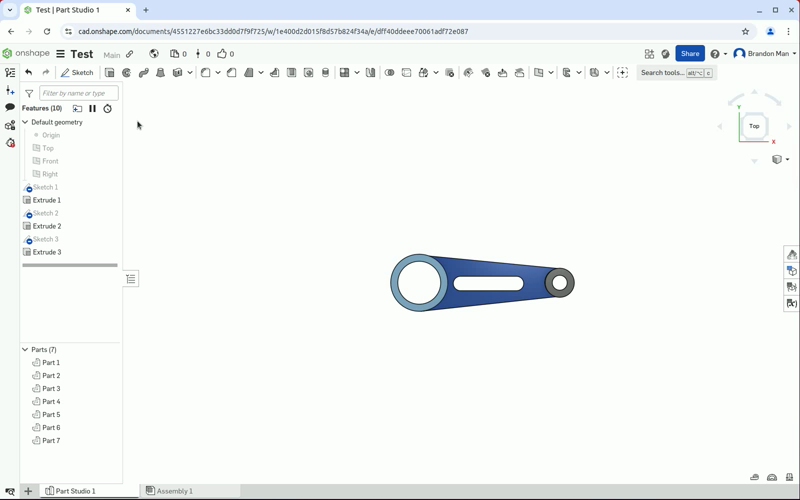
key(shift+h)
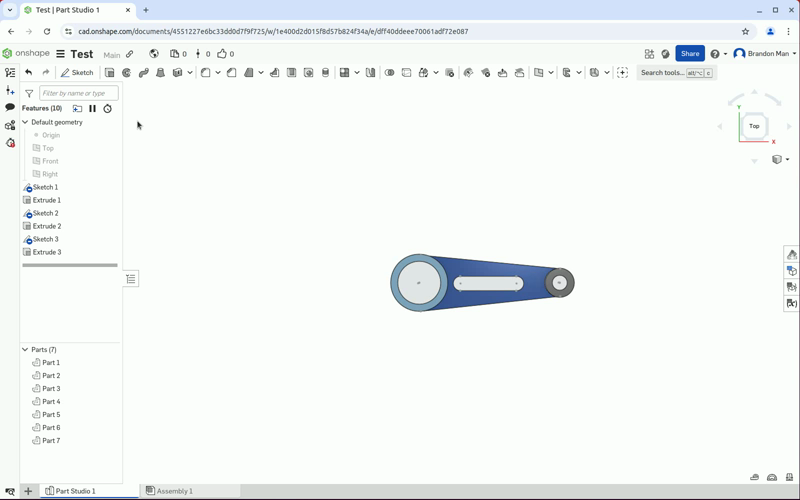
key(shift+7)
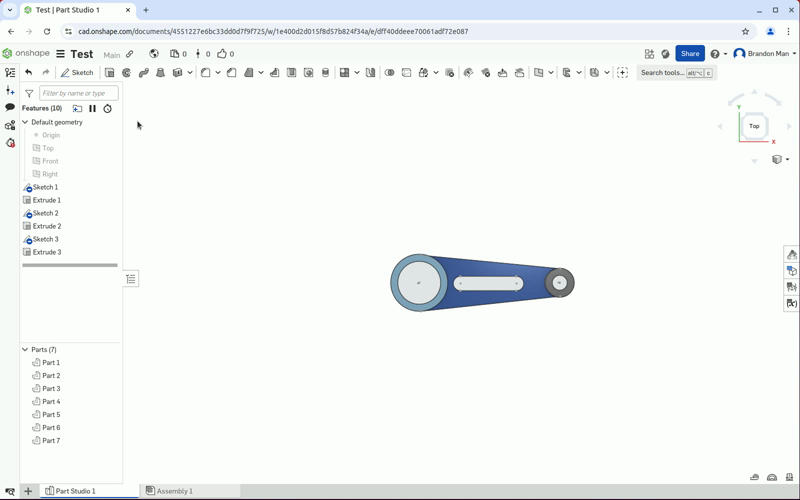
key(up, 3)
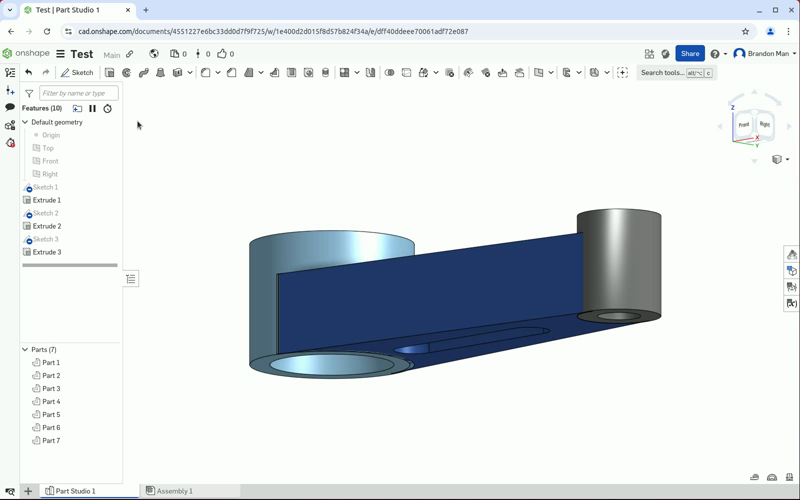
key(left, 3)
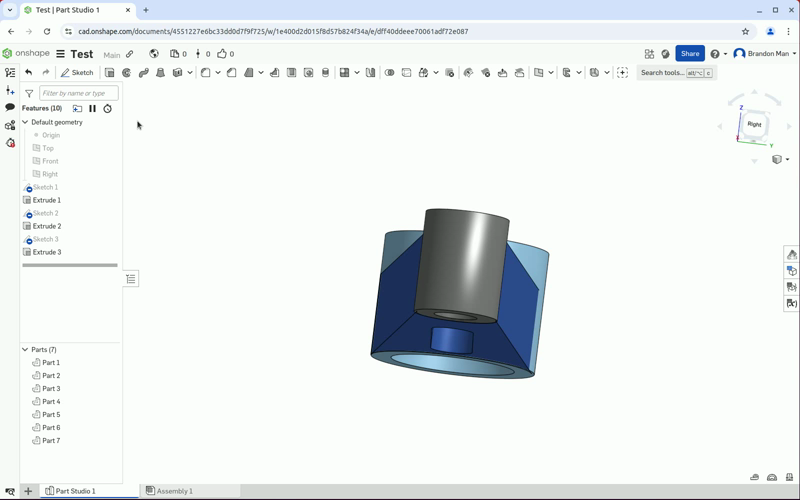
key(right, 3)
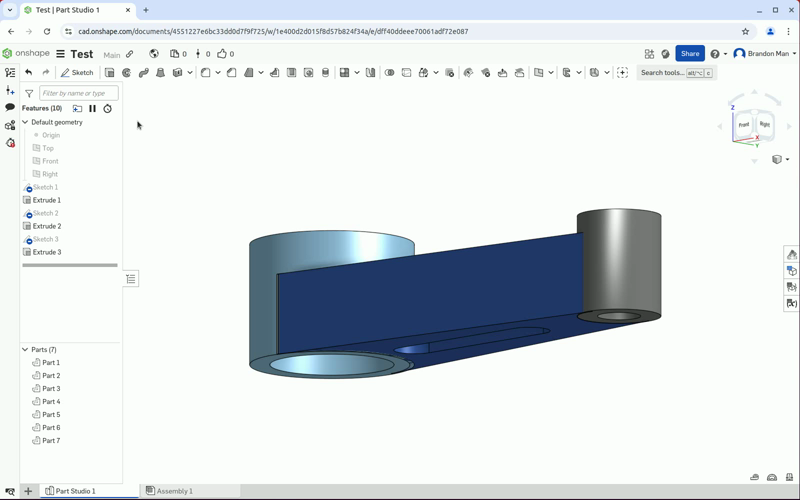
key(down, 3)
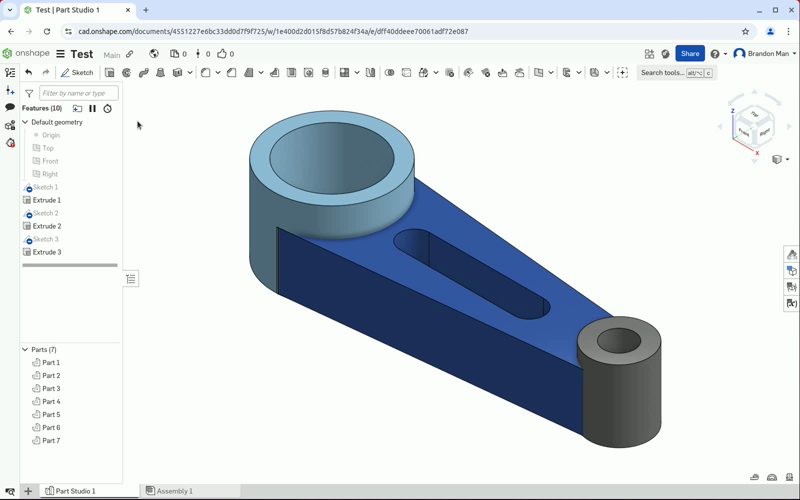
mouse_move(73, 189)
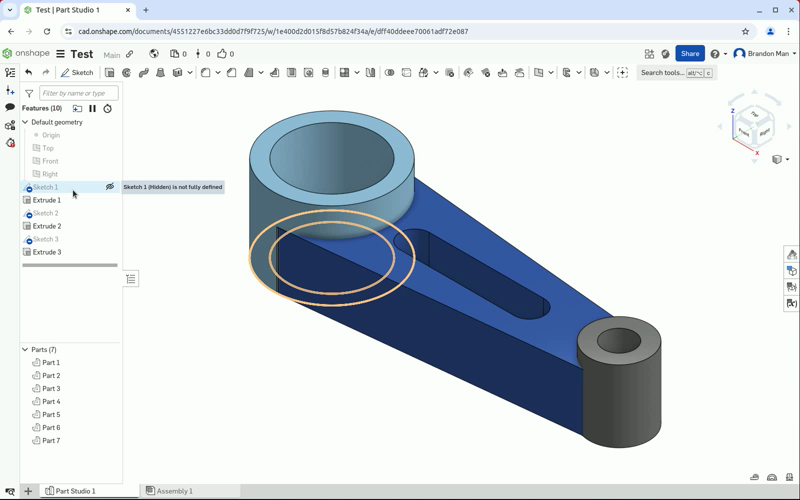
click(73, 189)